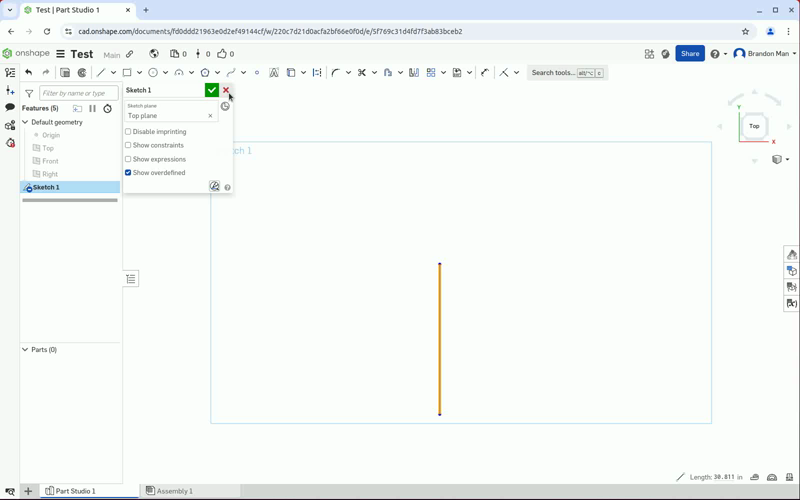
key(shift+h)
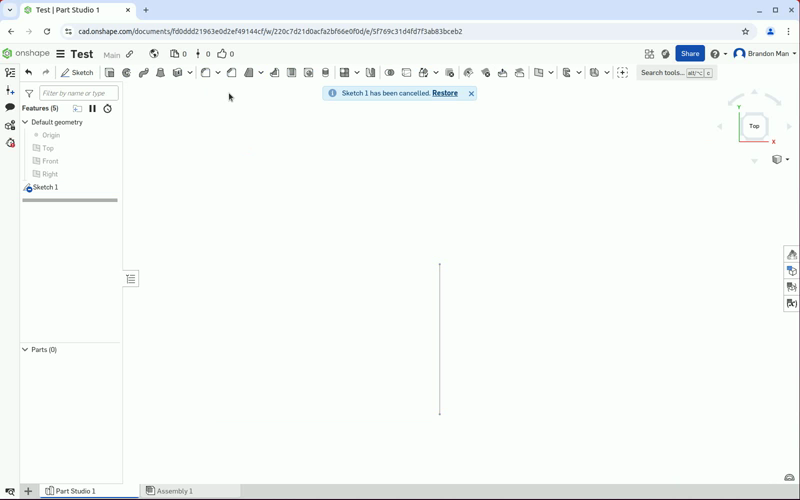
key(shift+s)
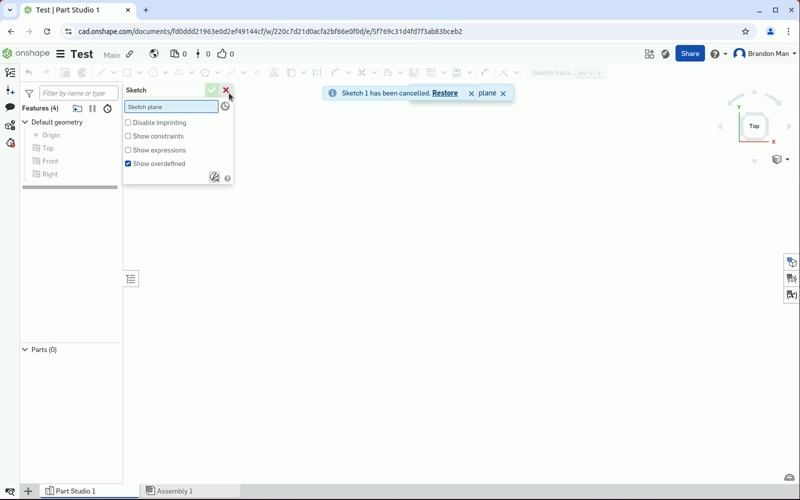
mouse_move(73, 150)
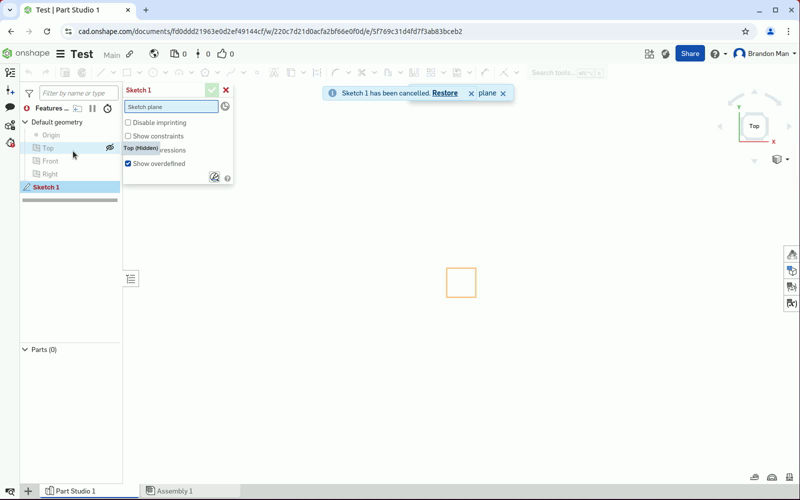
click(73, 150)
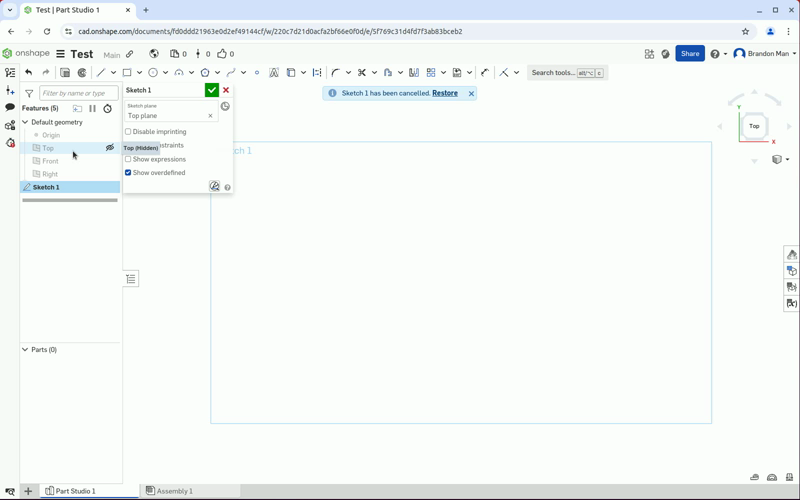
mouse_move(73, 352)
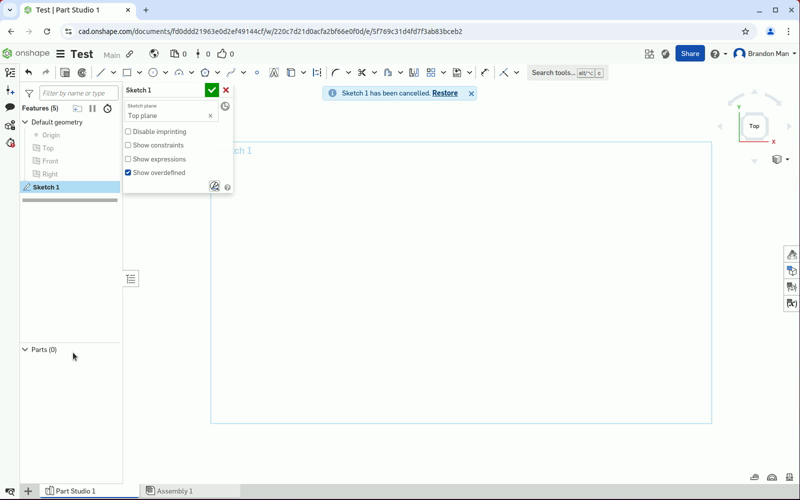
key(y)
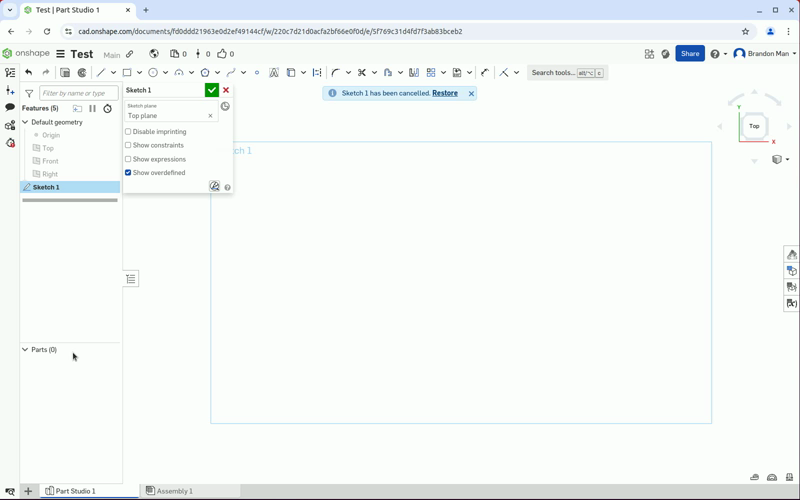
key(a)
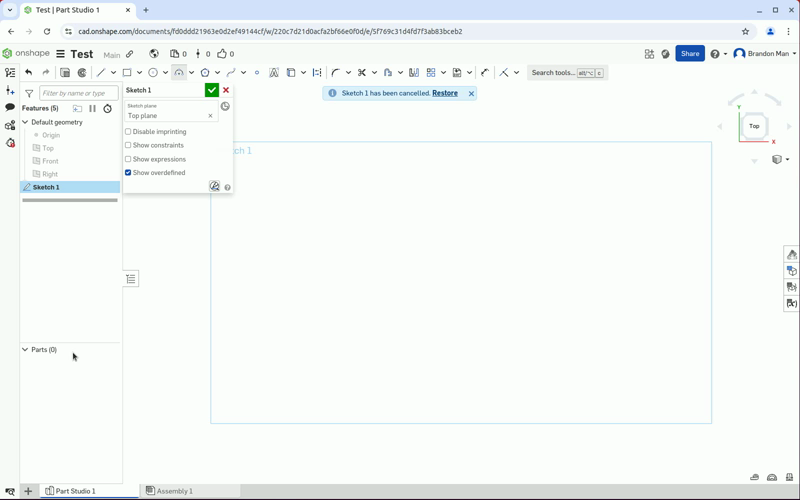
key_down(shift)
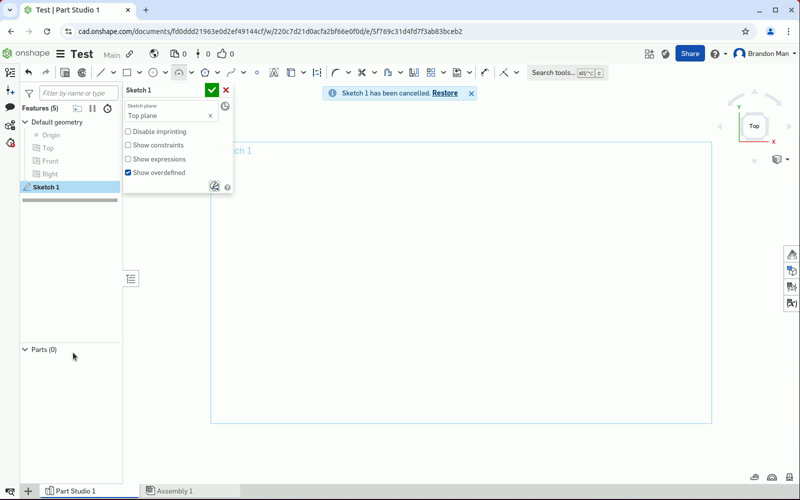
mouse_move(403, 383)
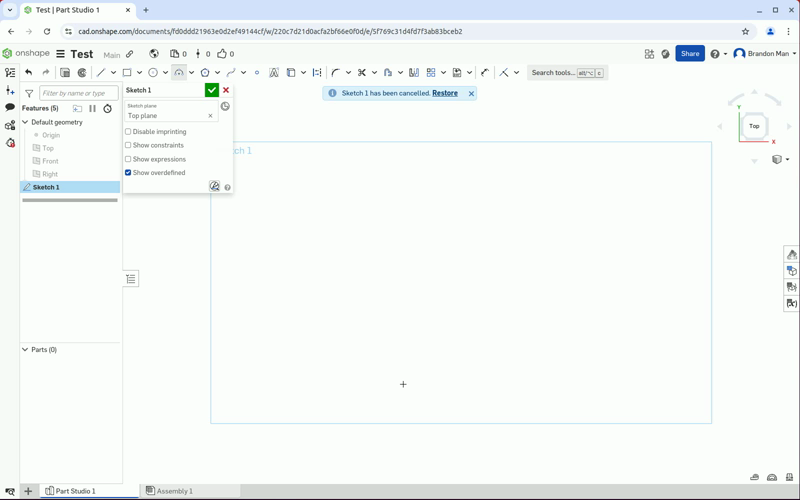
click(403, 383)
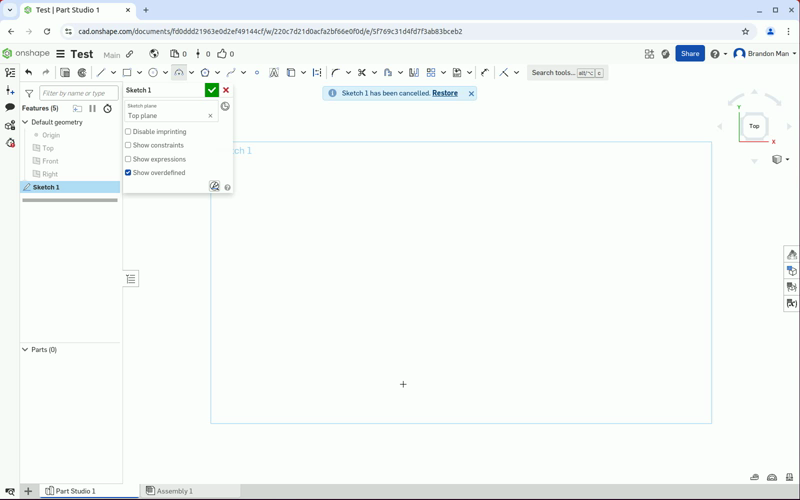
key_up(shift)
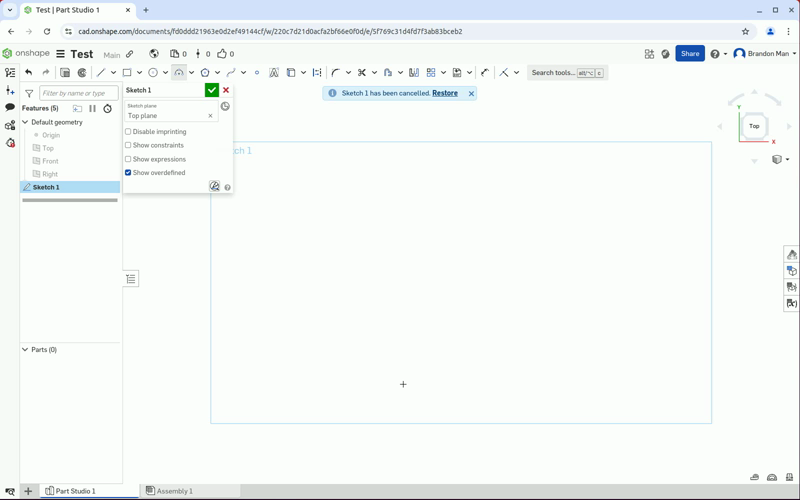
key_down(shift)
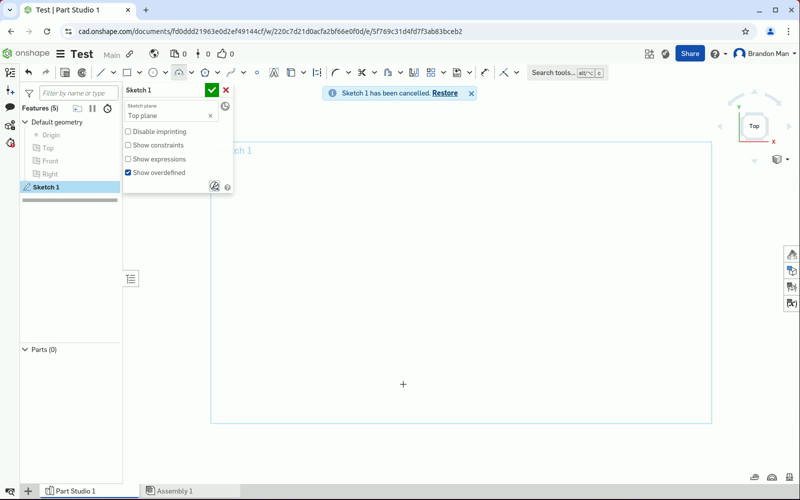
mouse_move(414, 394)
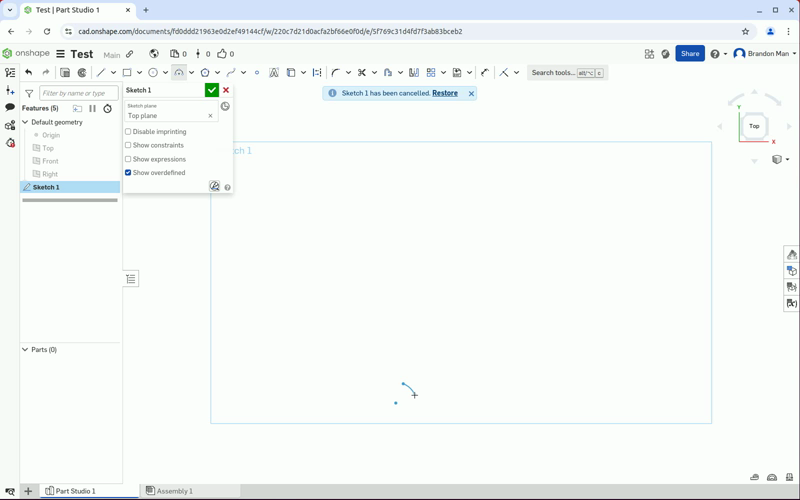
click(414, 394)
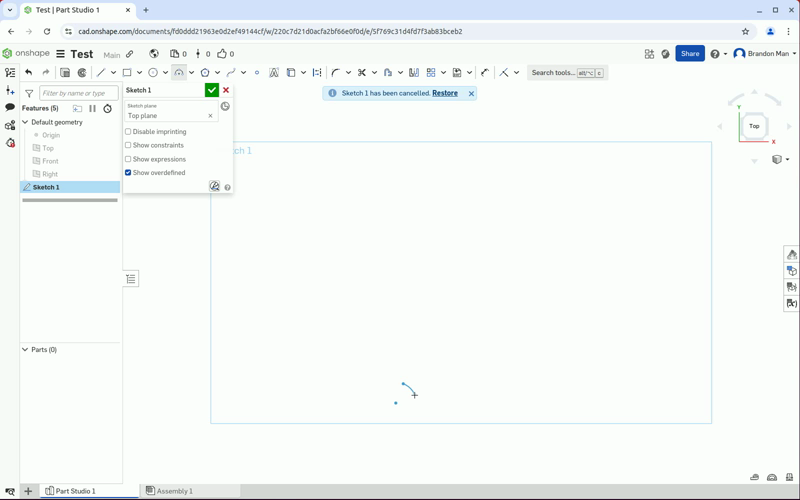
mouse_move(406, 391)
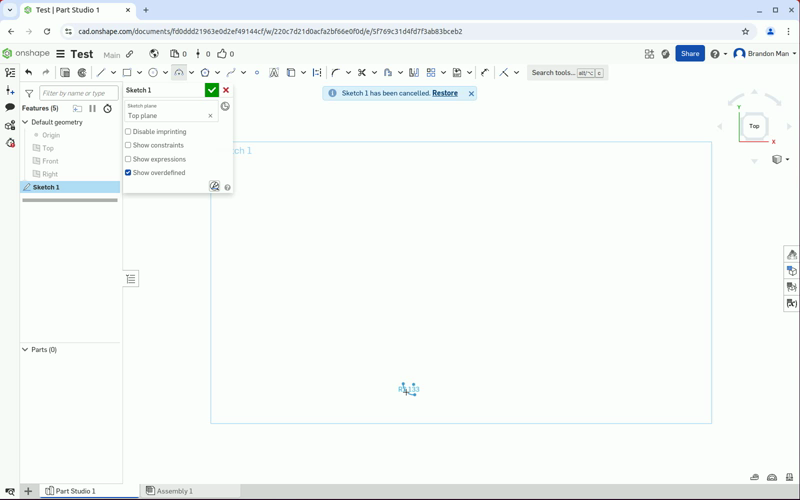
click(406, 391)
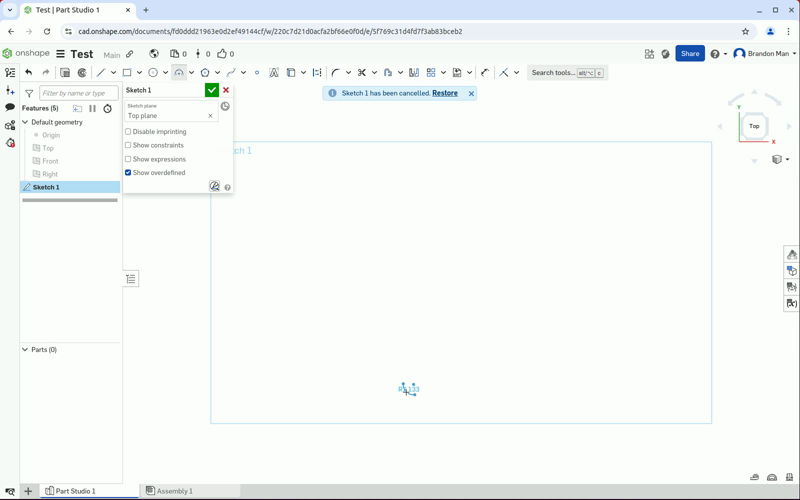
key_up(shift)
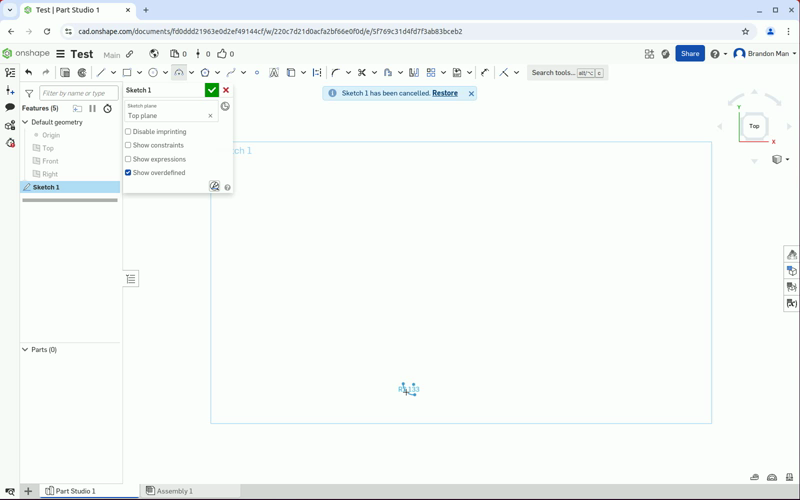
key(esc)
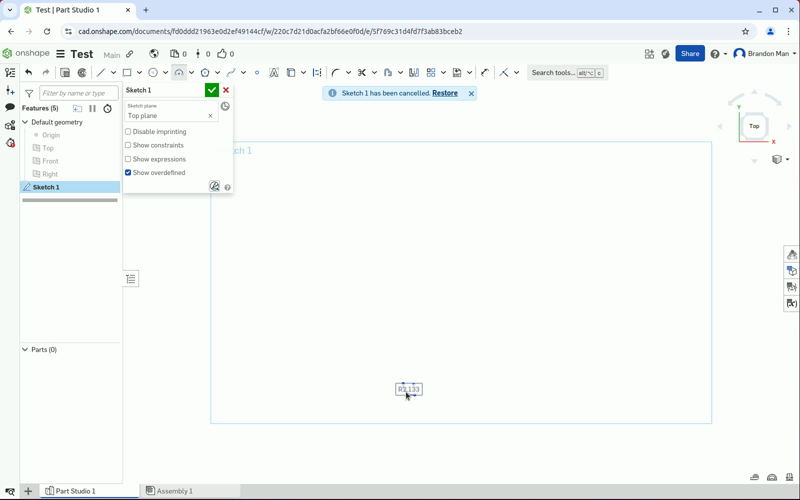
key(l)
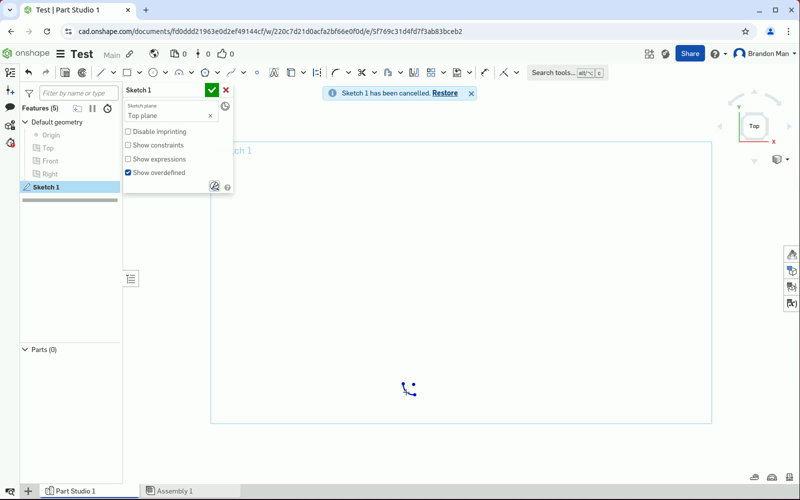
mouse_move(414, 394)
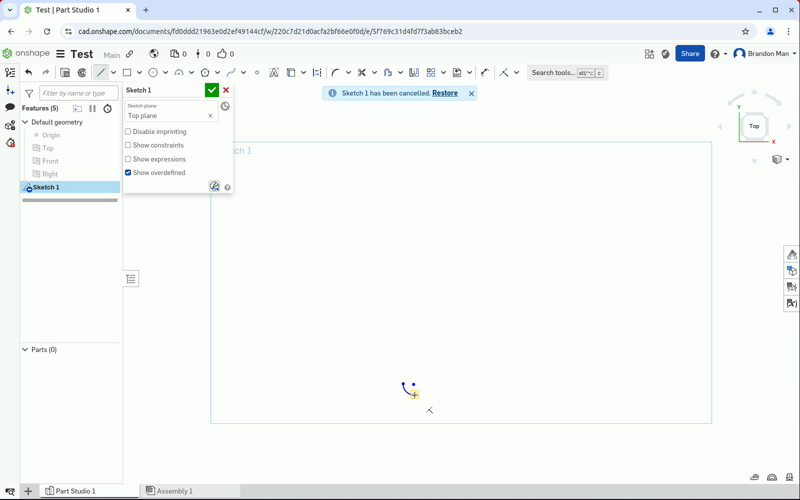
click(414, 394)
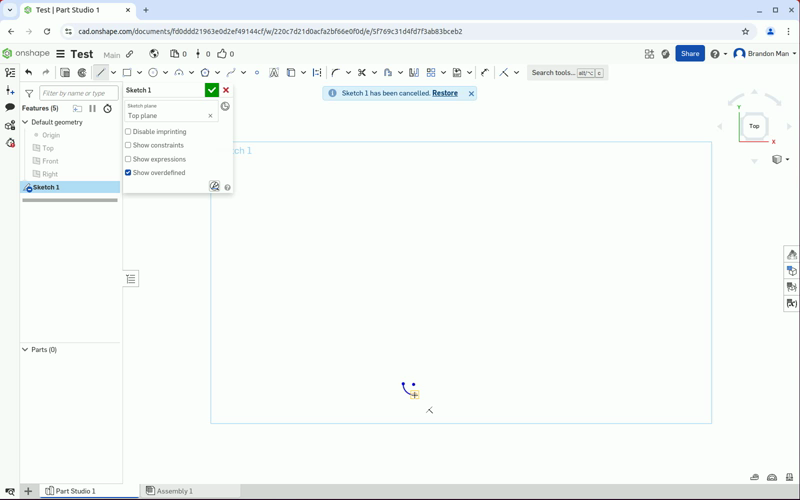
key_down(shift)
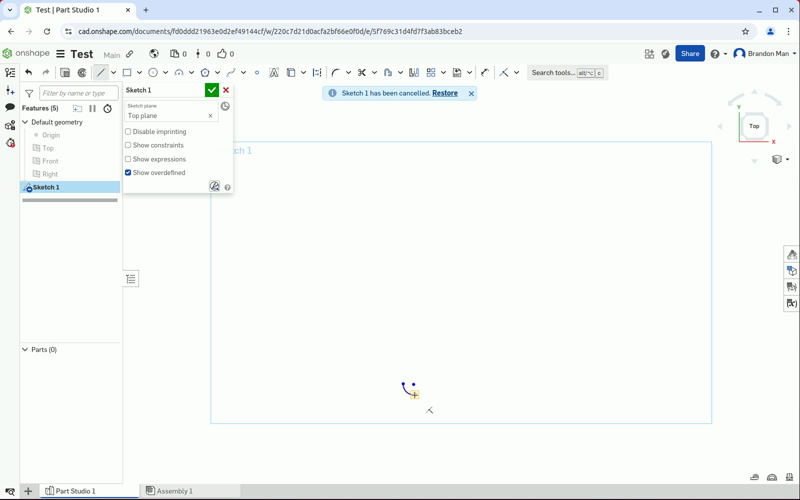
mouse_move(506, 394)
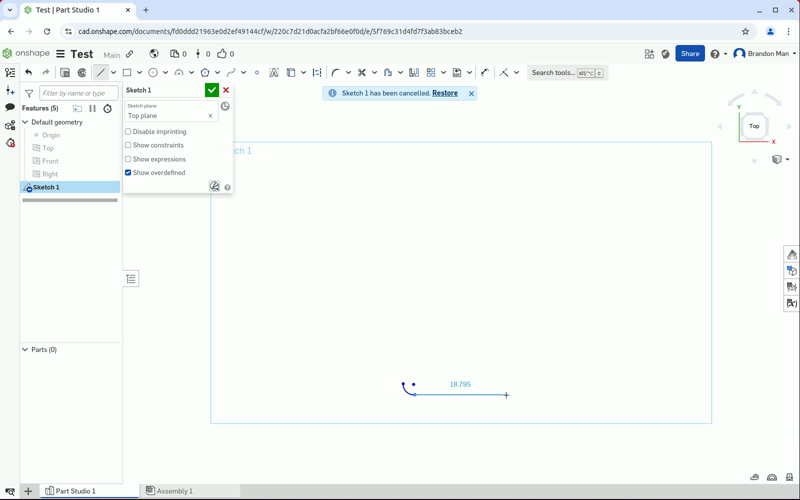
click(506, 394)
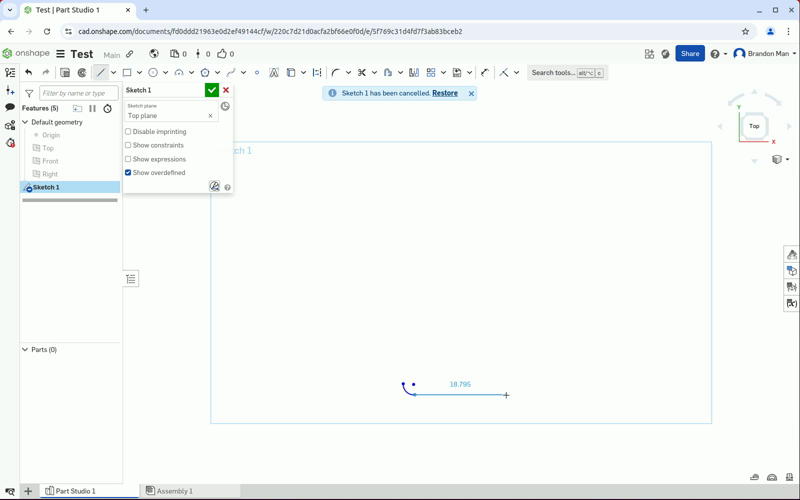
key_up(shift)
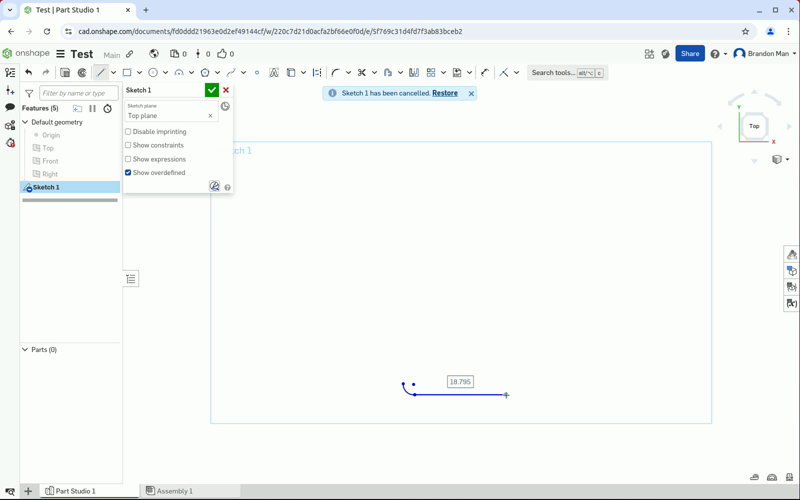
key(esc)
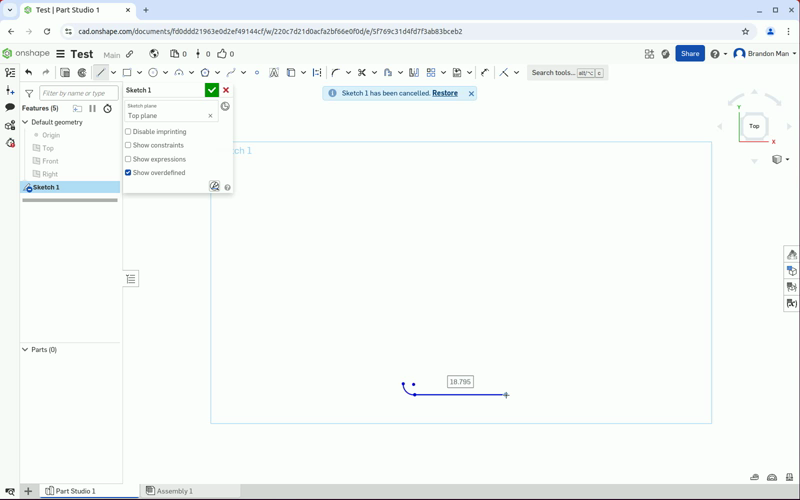
key(a)
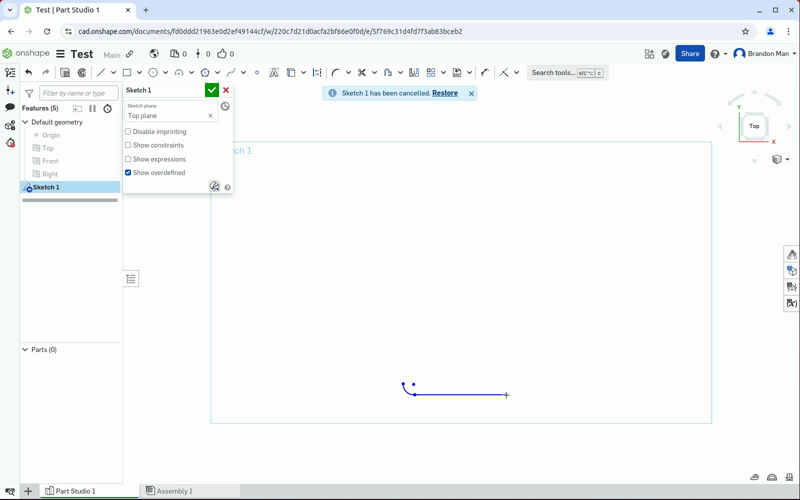
mouse_move(506, 394)
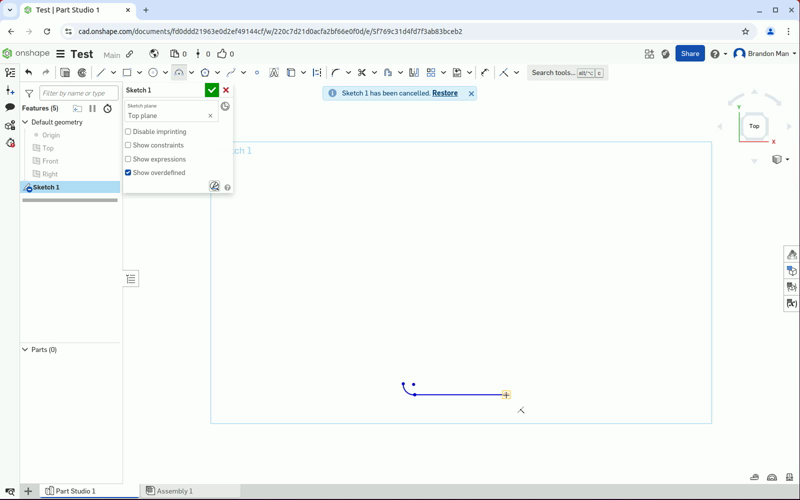
click(506, 394)
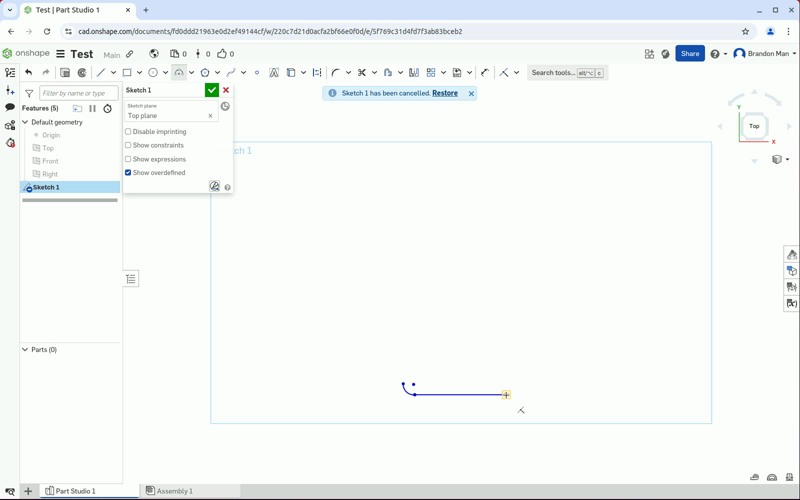
key_down(shift)
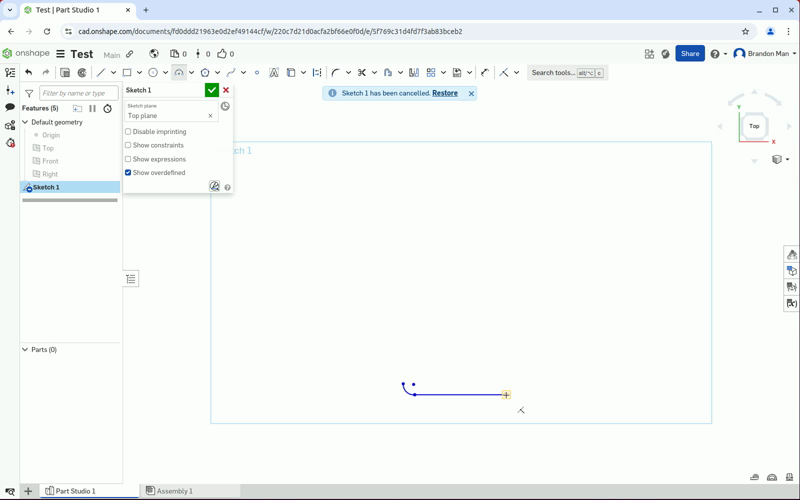
mouse_move(517, 383)
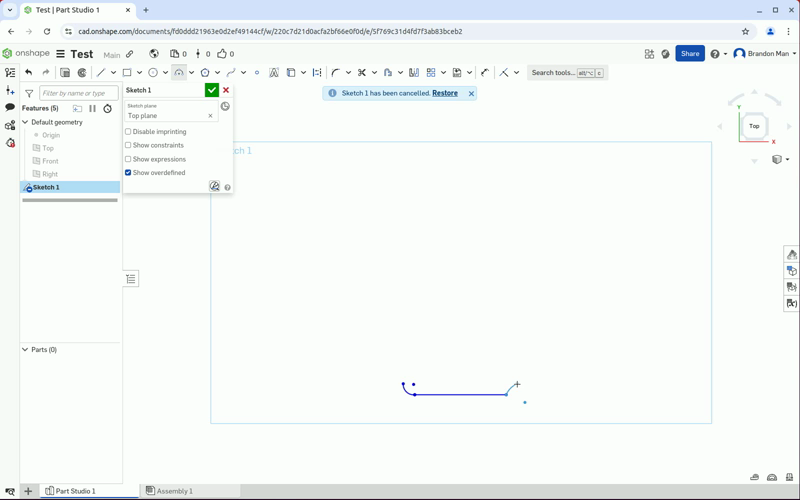
click(517, 383)
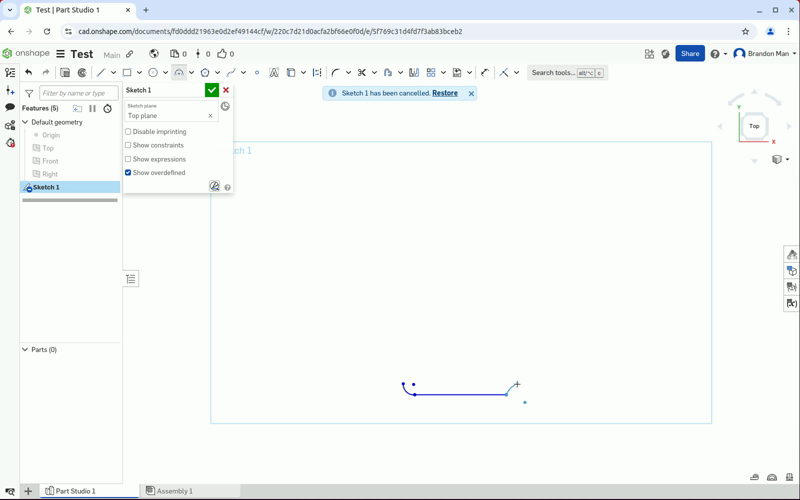
mouse_move(513, 391)
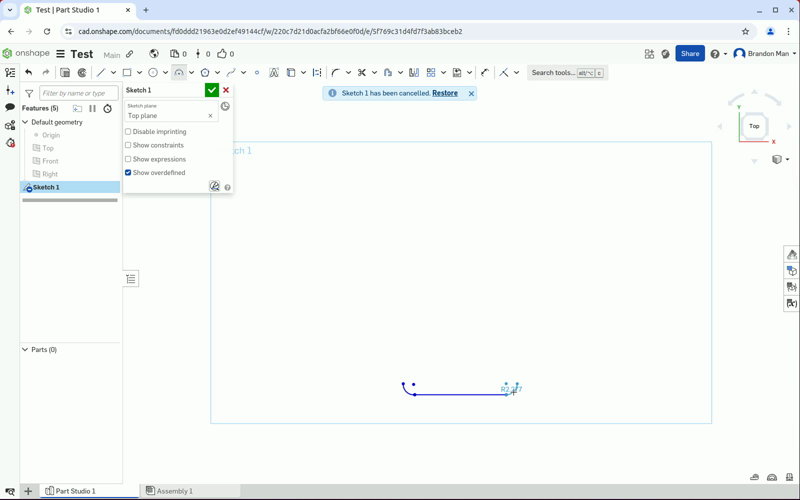
click(513, 391)
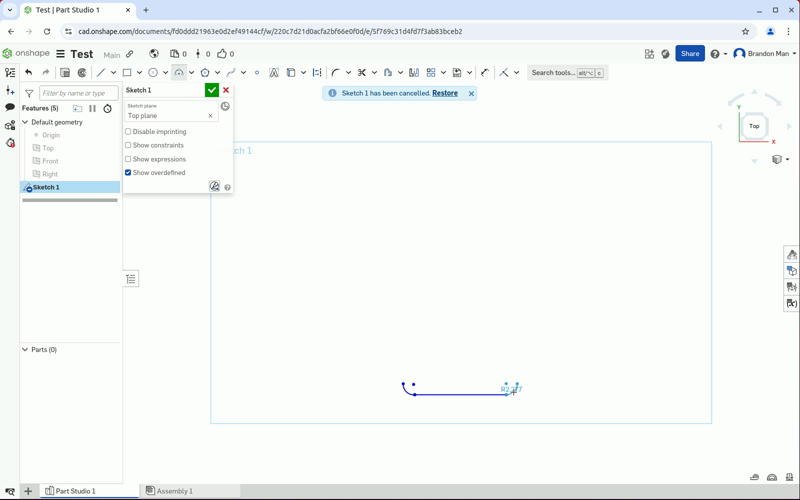
key_up(shift)
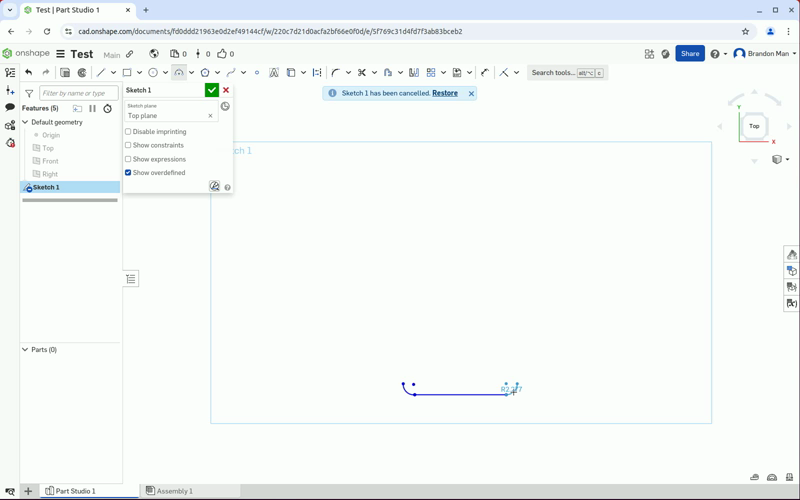
key(esc)
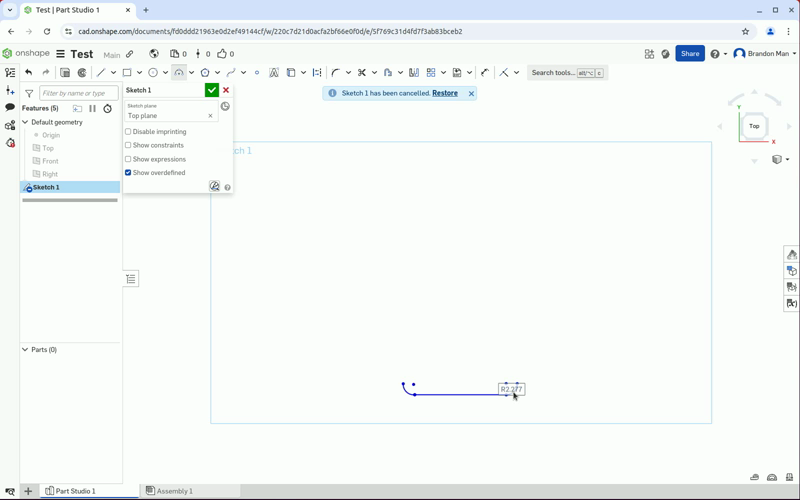
key(l)
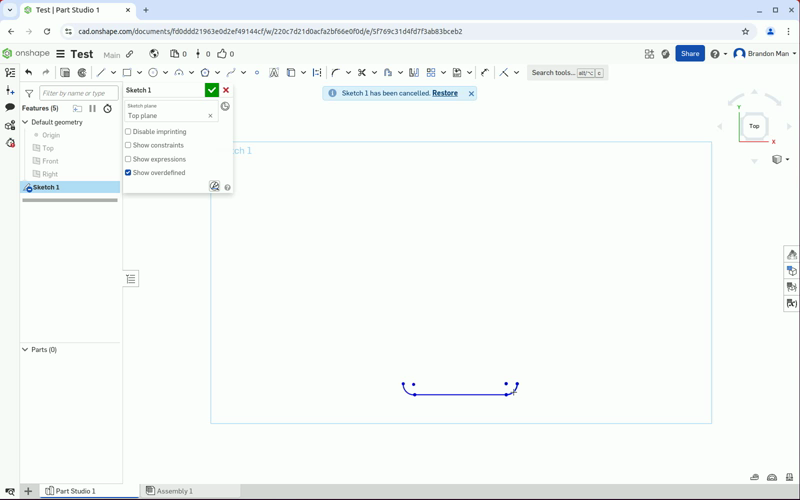
mouse_move(517, 383)
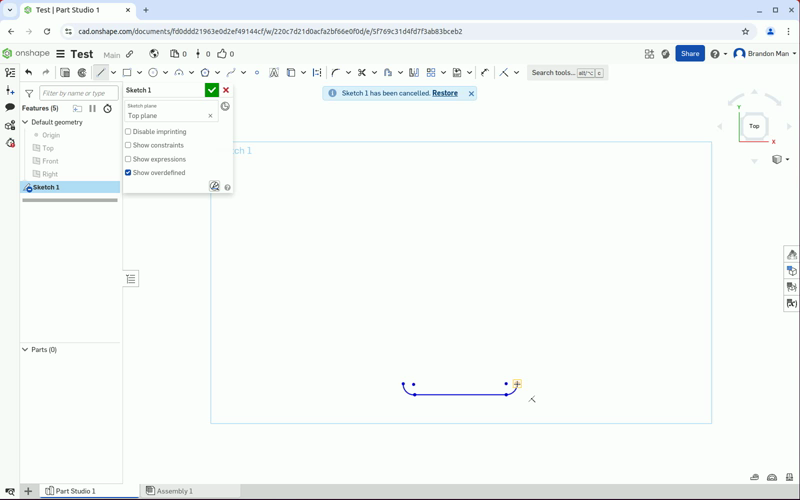
click(517, 383)
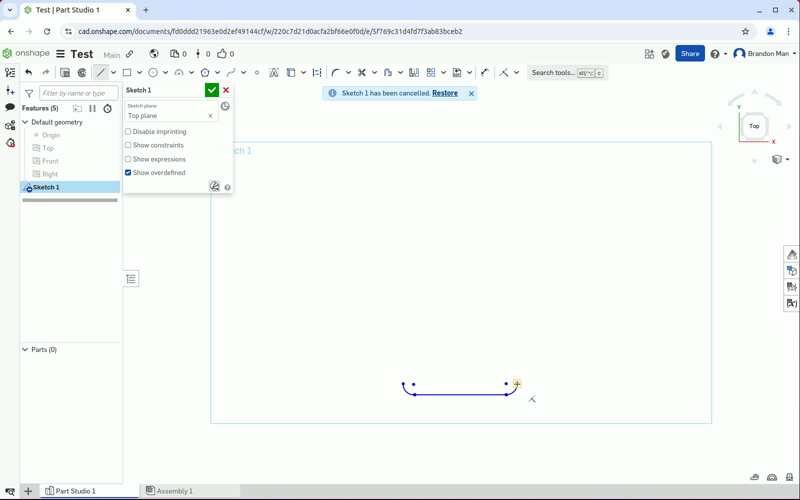
key_down(shift)
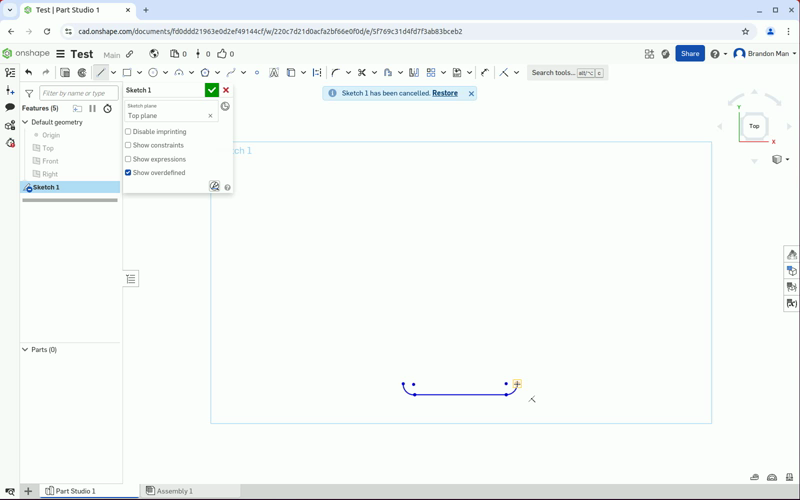
mouse_move(517, 182)
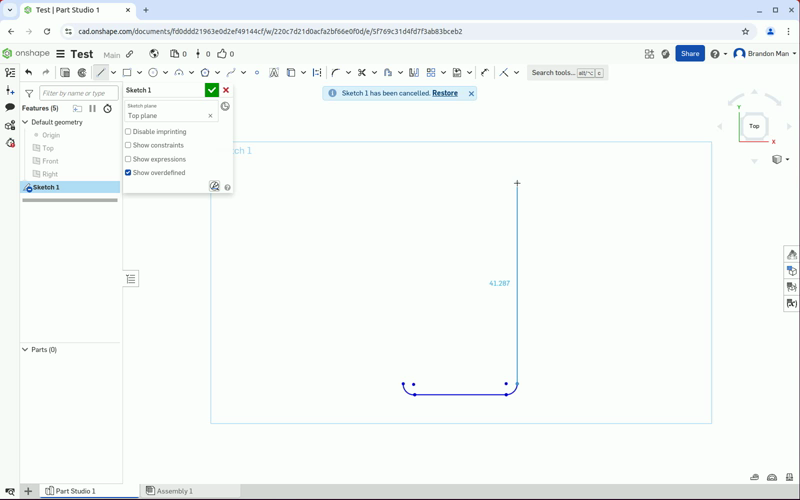
click(517, 182)
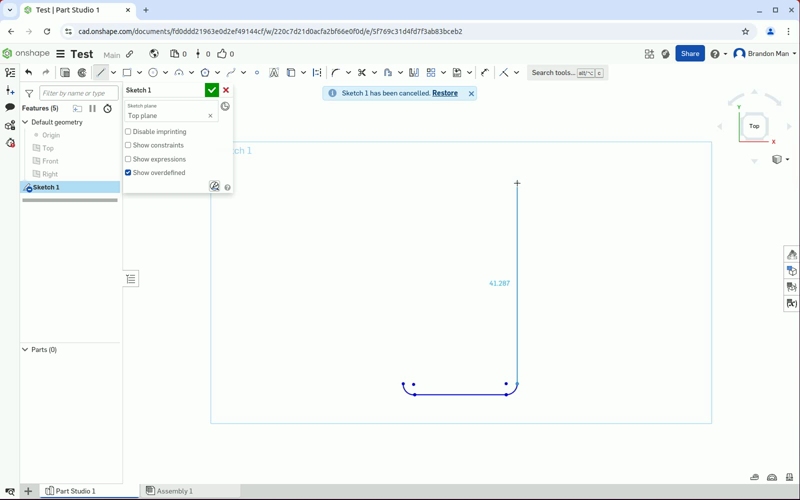
key_up(shift)
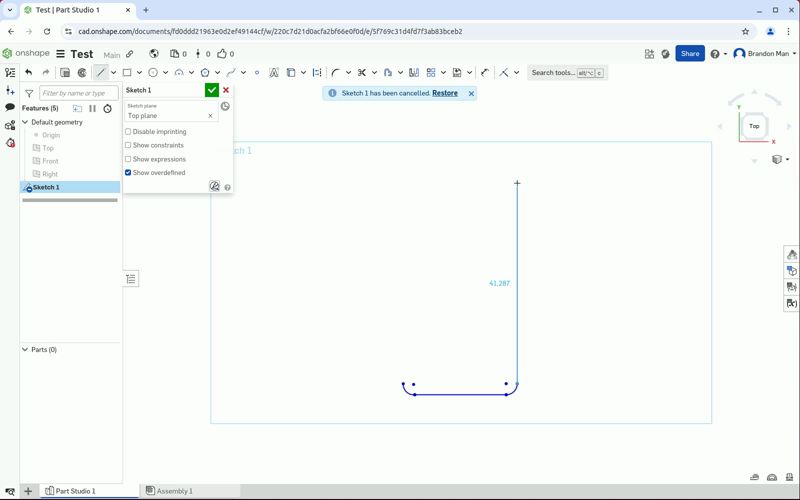
key(esc)
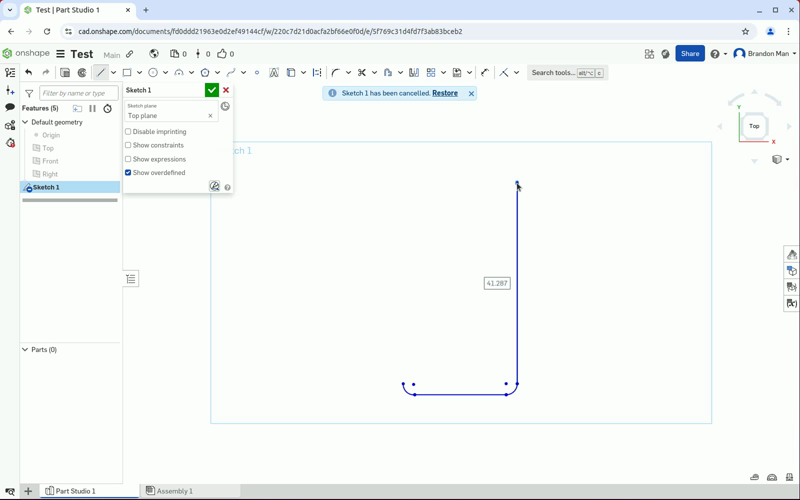
key(a)
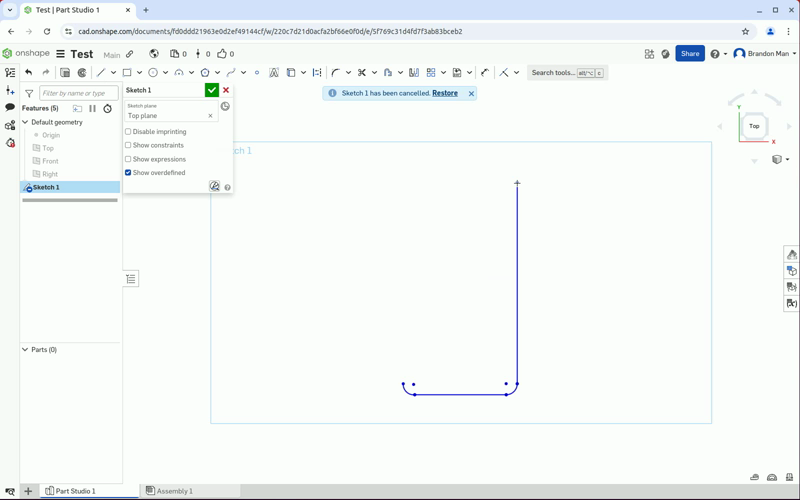
mouse_move(517, 182)
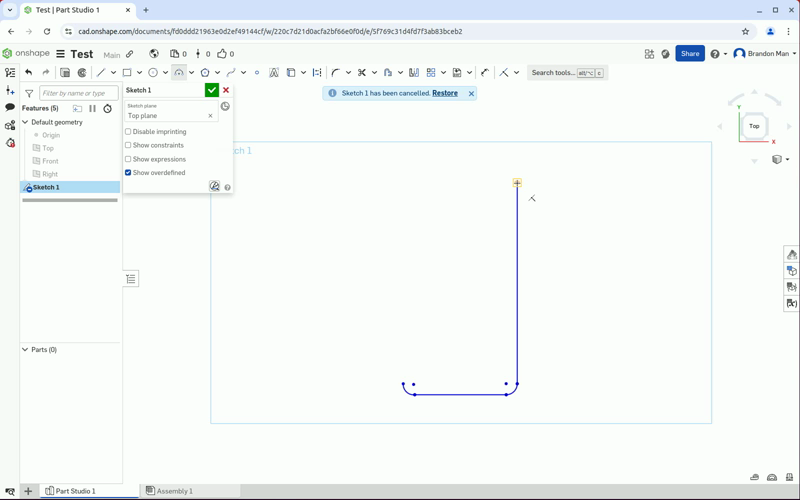
click(517, 182)
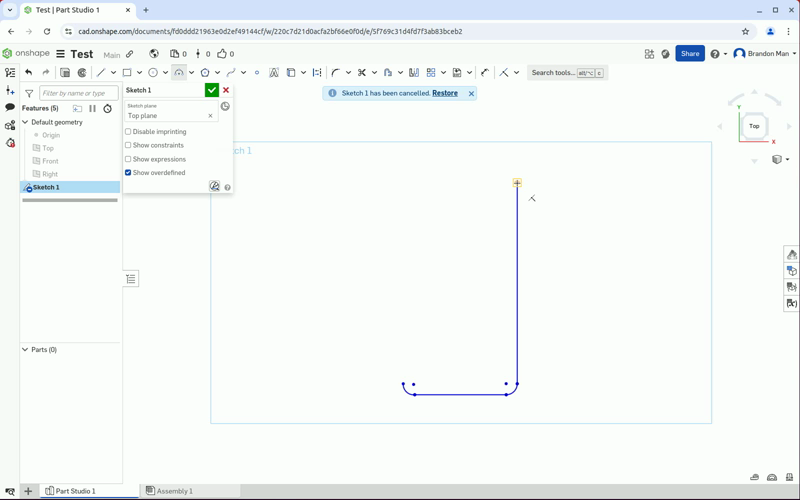
key_down(shift)
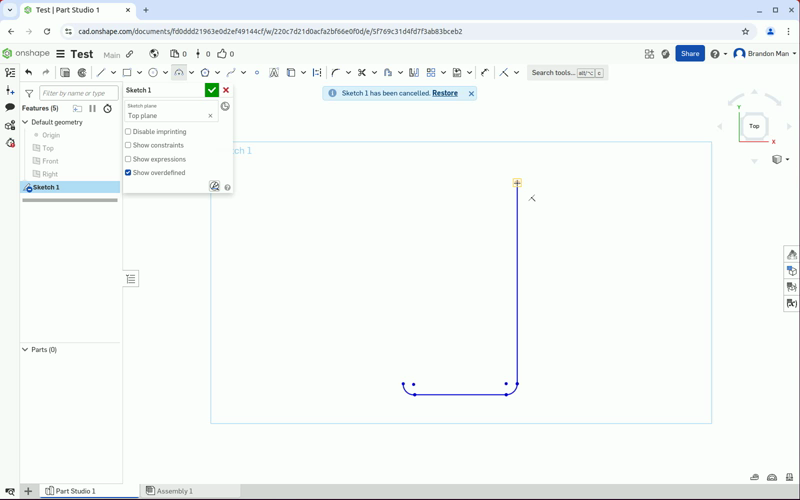
mouse_move(506, 171)
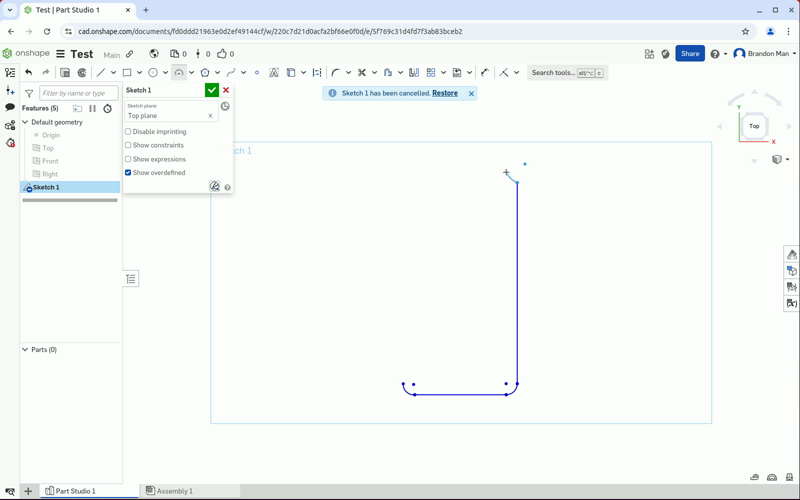
click(506, 171)
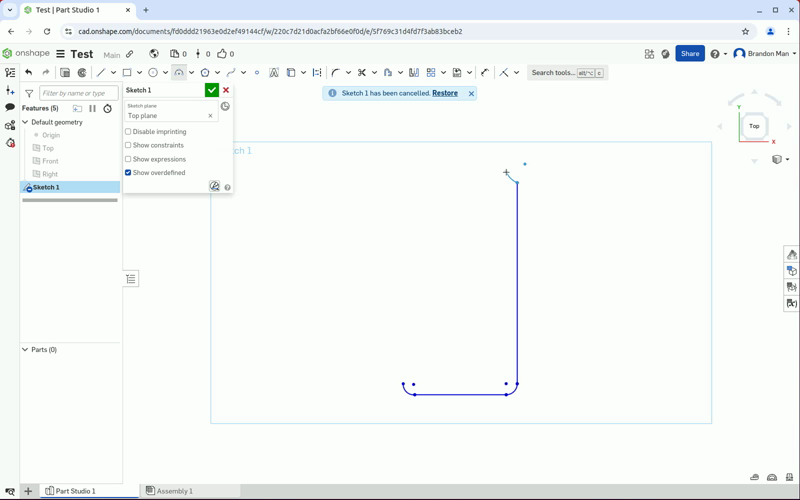
mouse_move(513, 174)
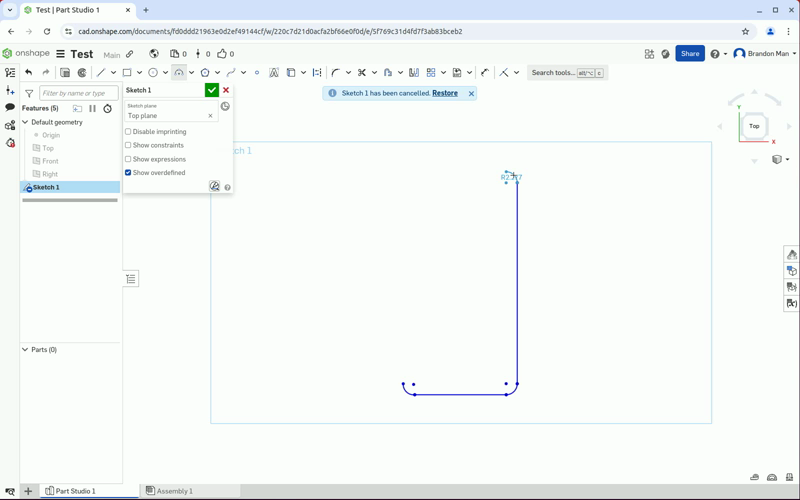
click(513, 174)
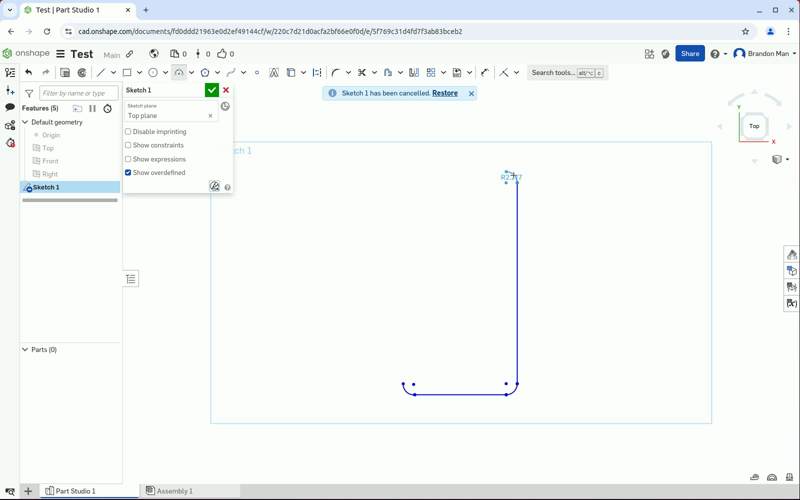
key_up(shift)
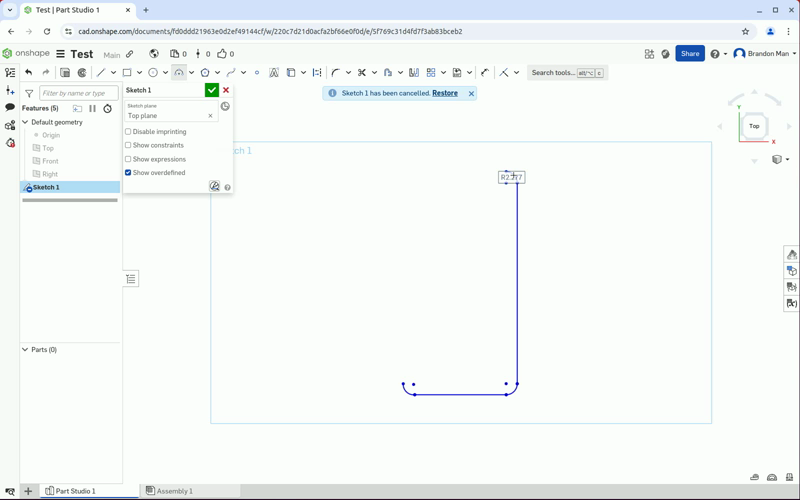
key(esc)
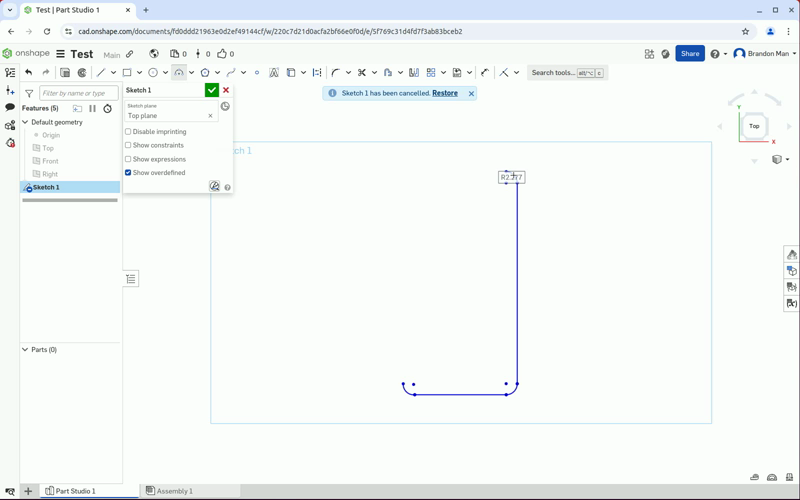
key(l)
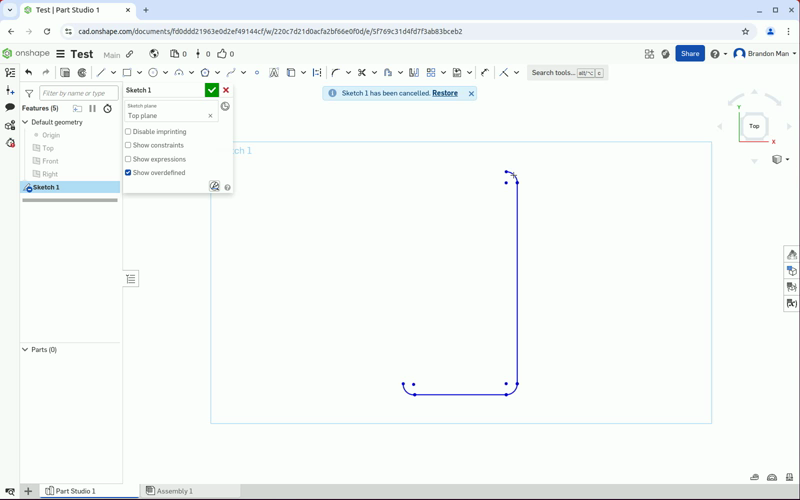
mouse_move(506, 171)
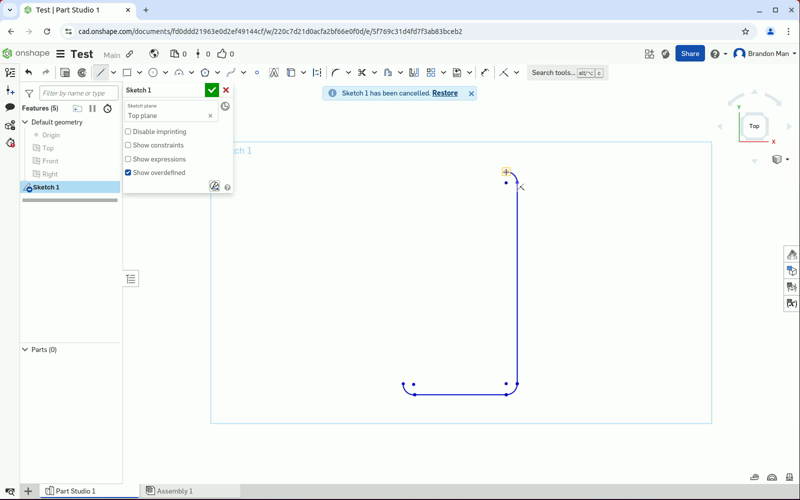
click(506, 171)
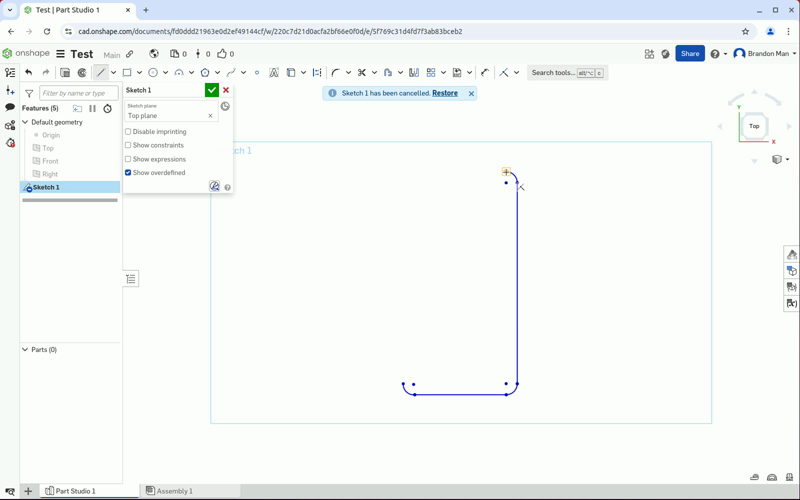
key_down(shift)
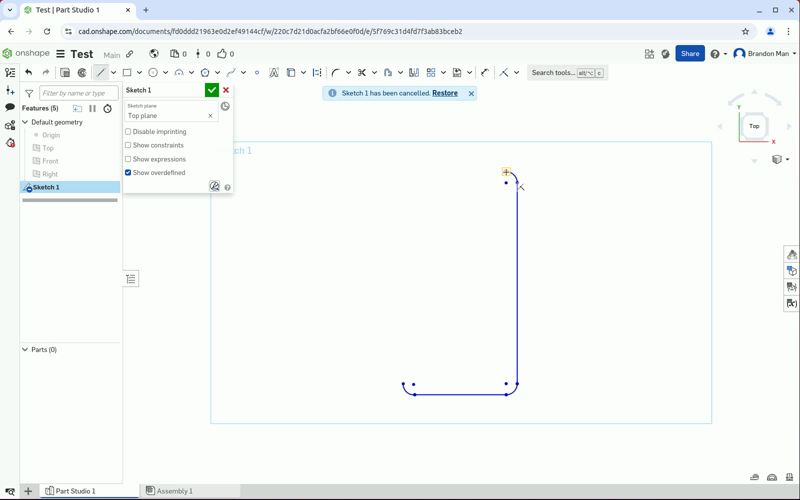
mouse_move(414, 171)
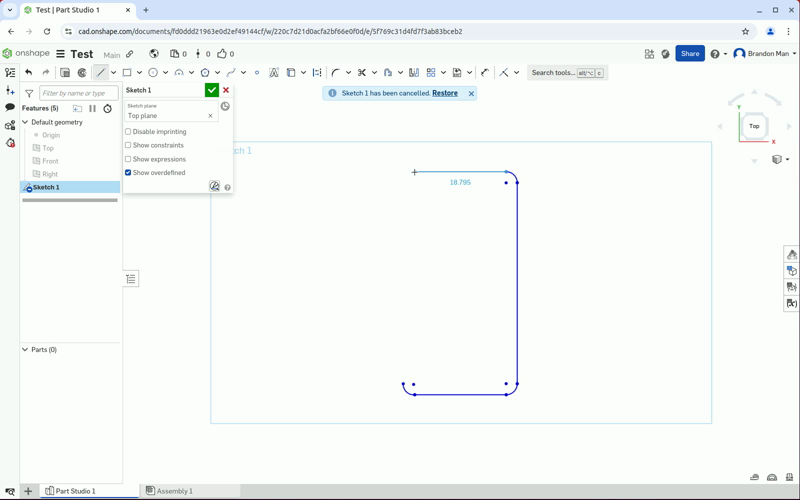
click(414, 171)
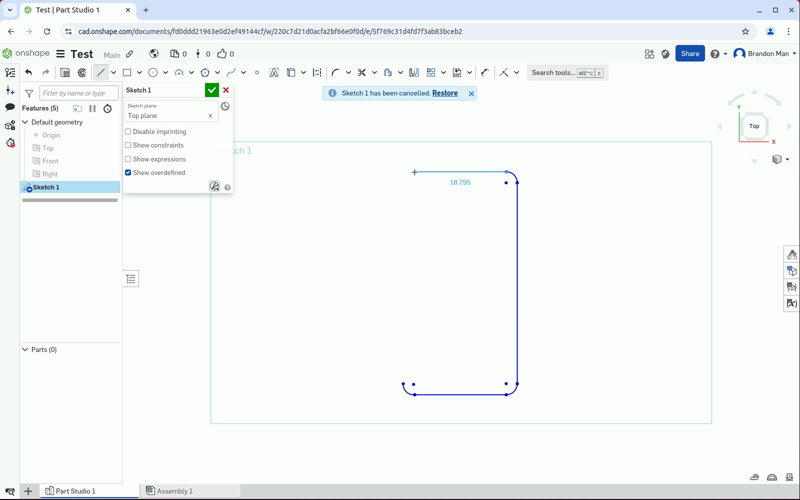
key_up(shift)
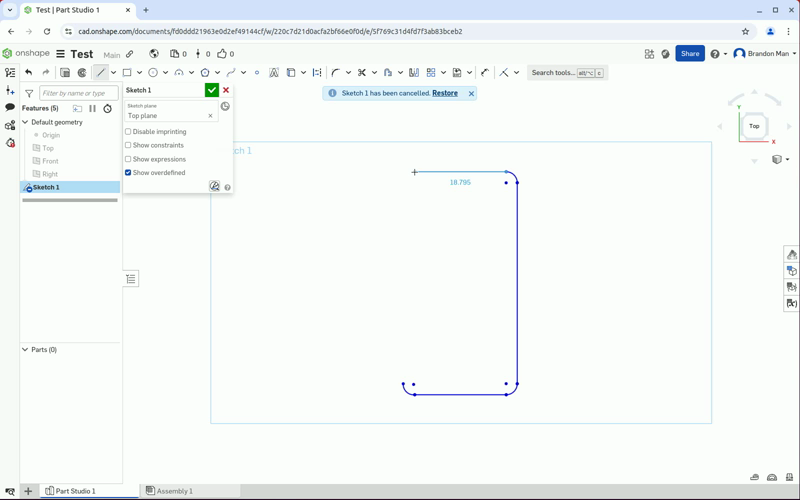
key(esc)
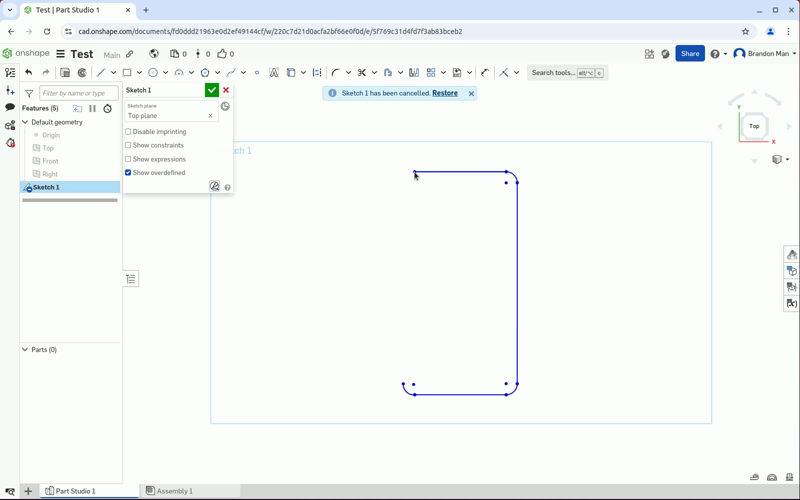
key(a)
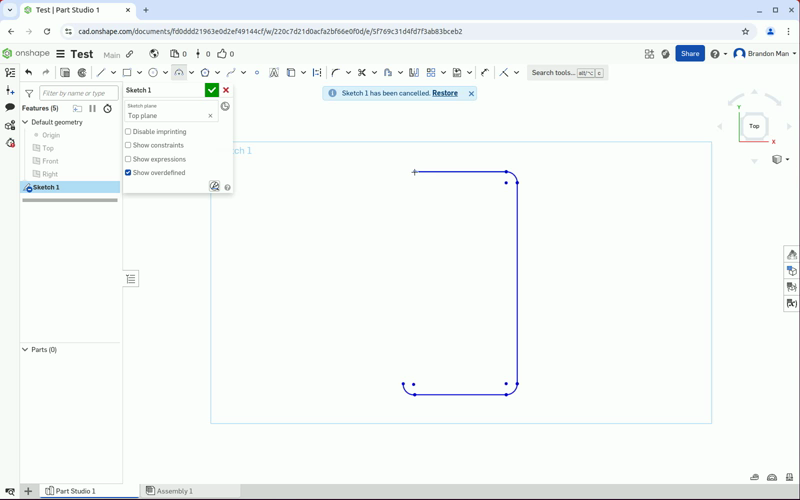
mouse_move(414, 171)
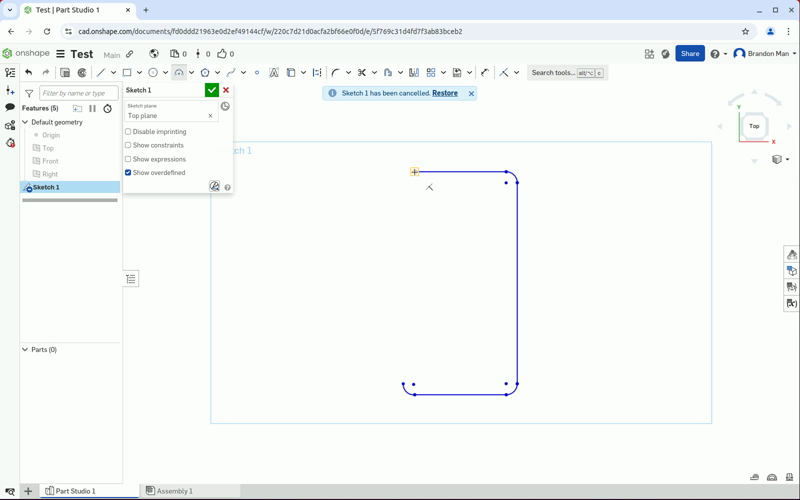
click(414, 171)
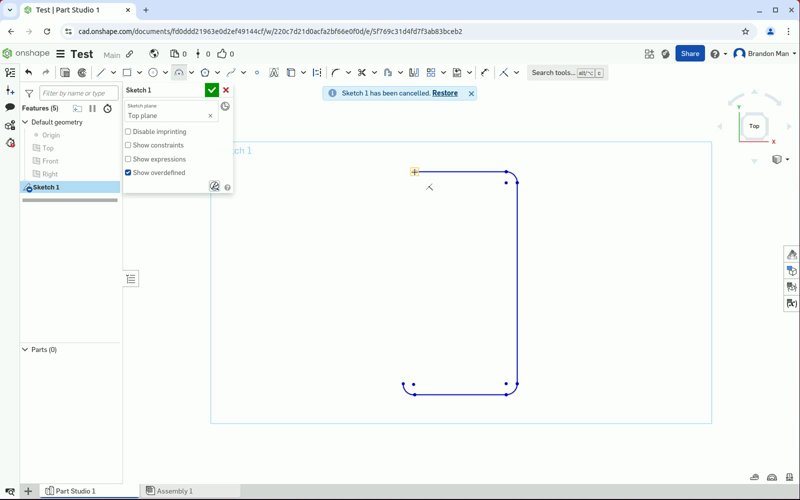
key_down(shift)
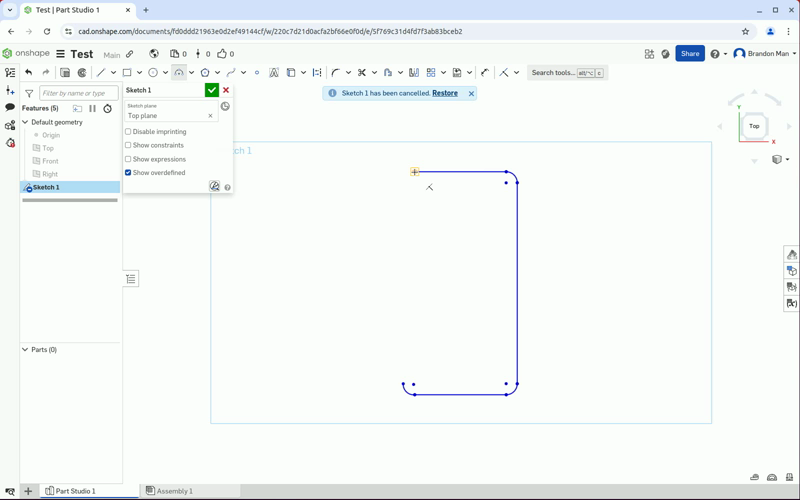
mouse_move(403, 182)
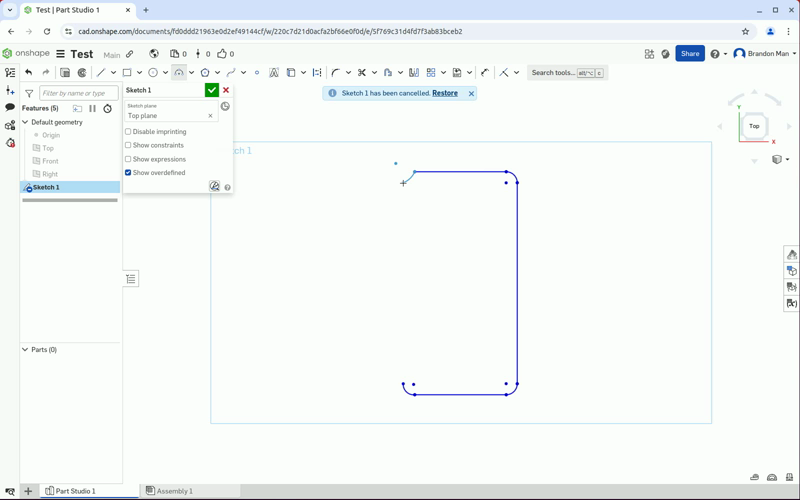
click(403, 182)
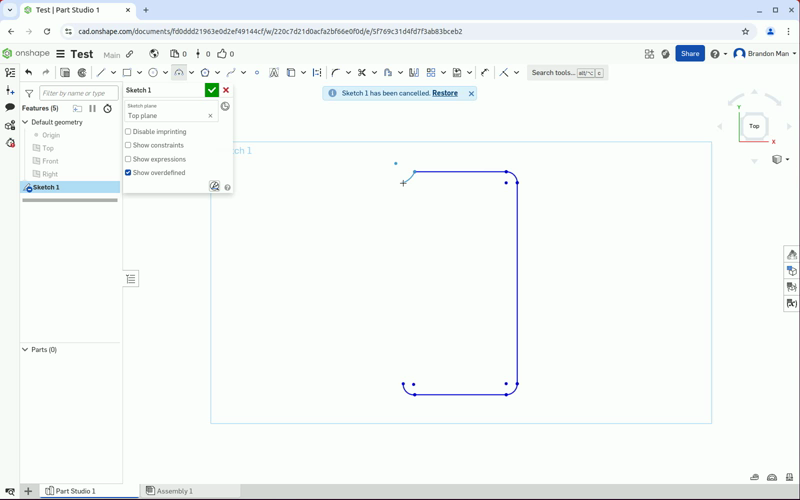
mouse_move(406, 174)
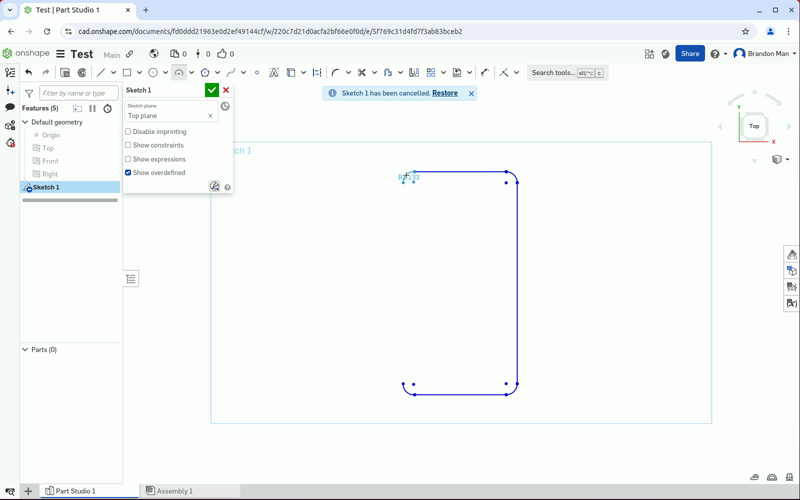
click(406, 174)
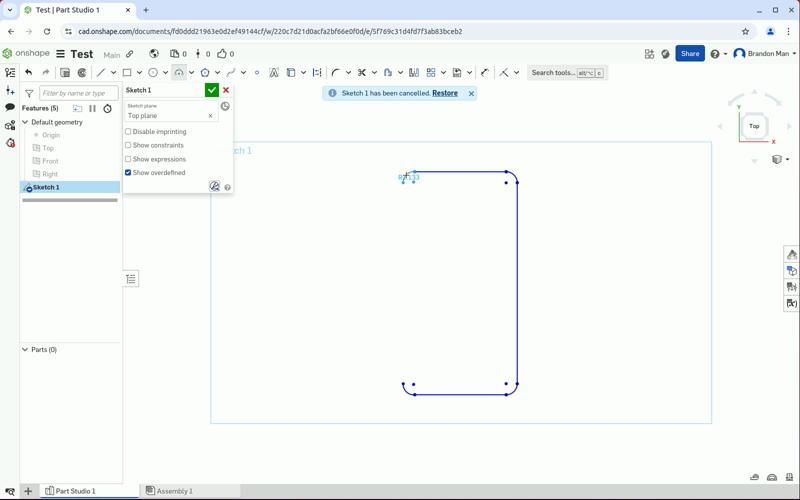
key_up(shift)
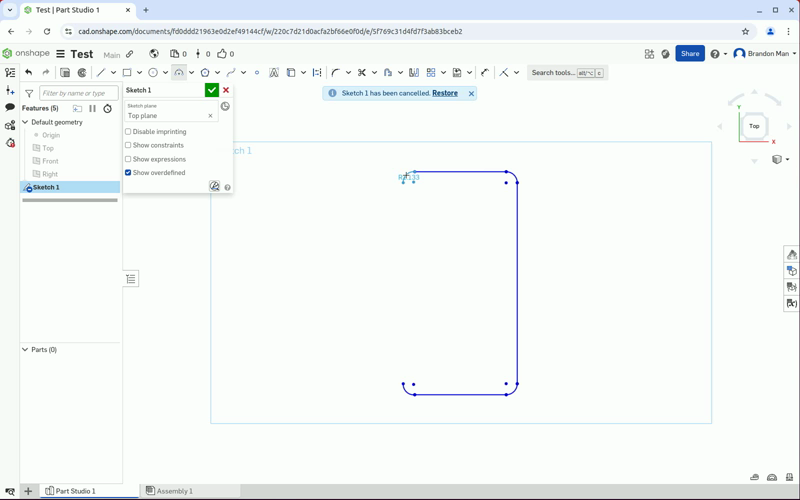
key(esc)
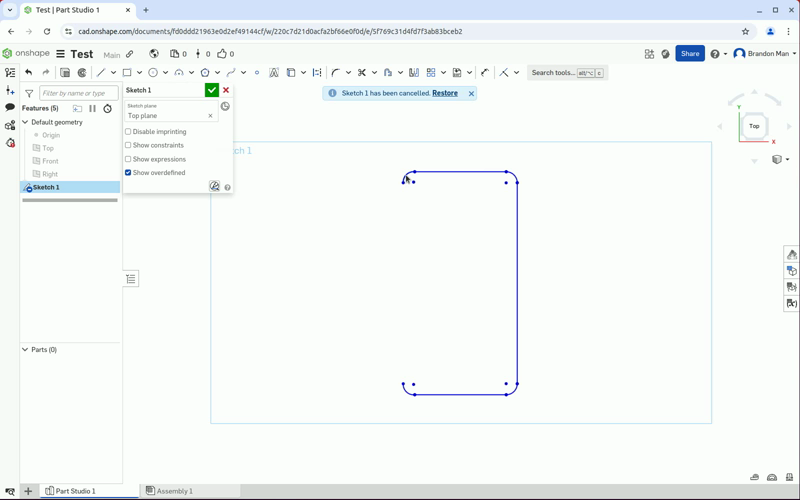
key(l)
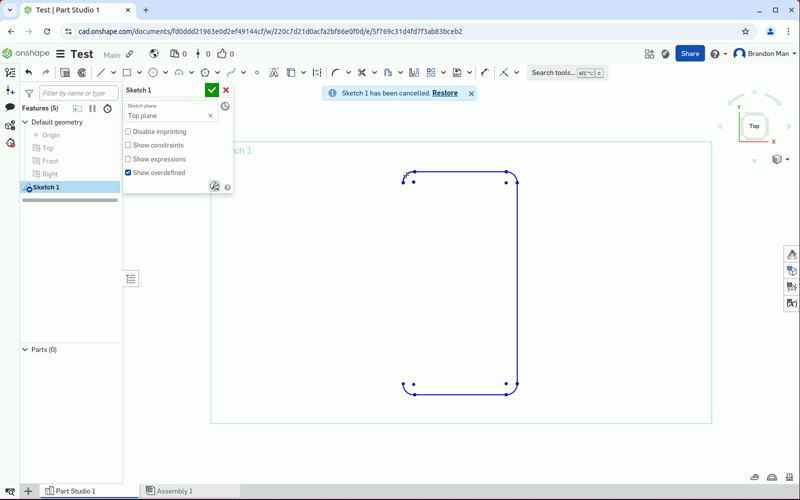
mouse_move(403, 182)
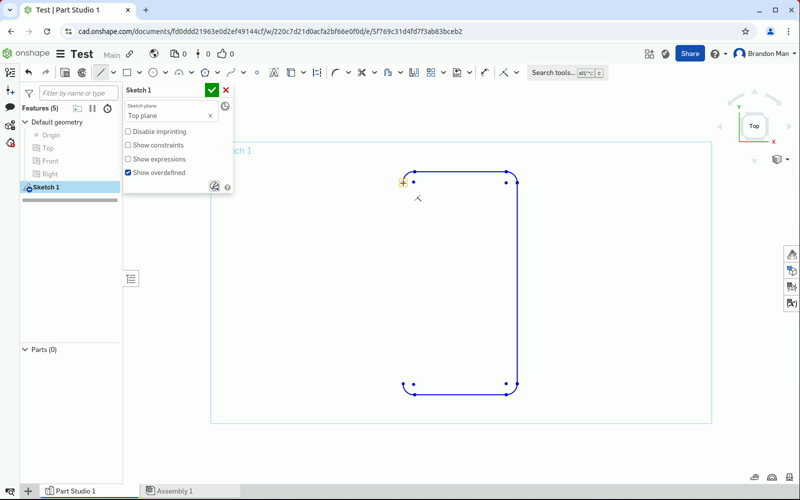
click(403, 182)
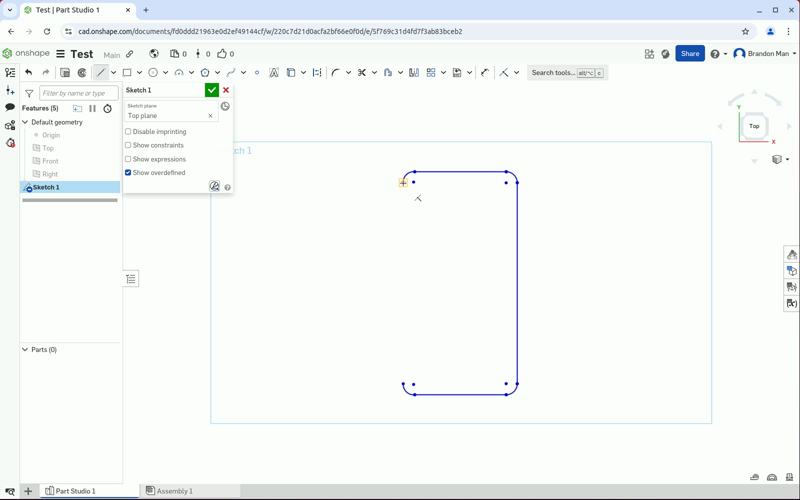
key_down(shift)
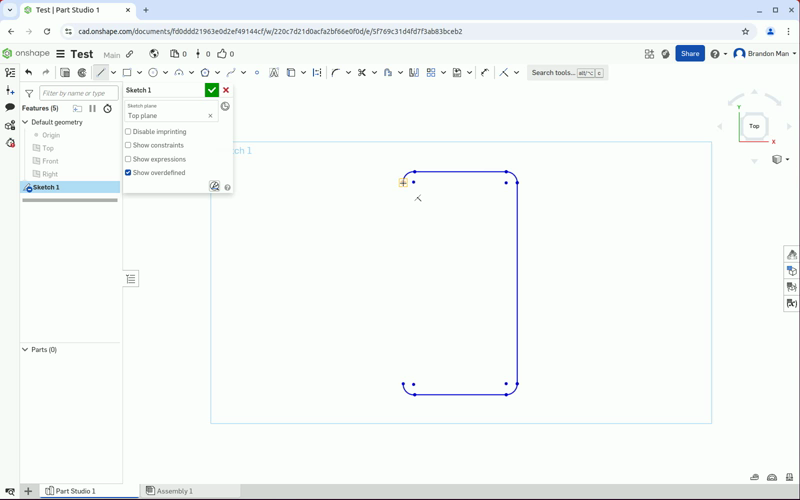
mouse_move(403, 383)
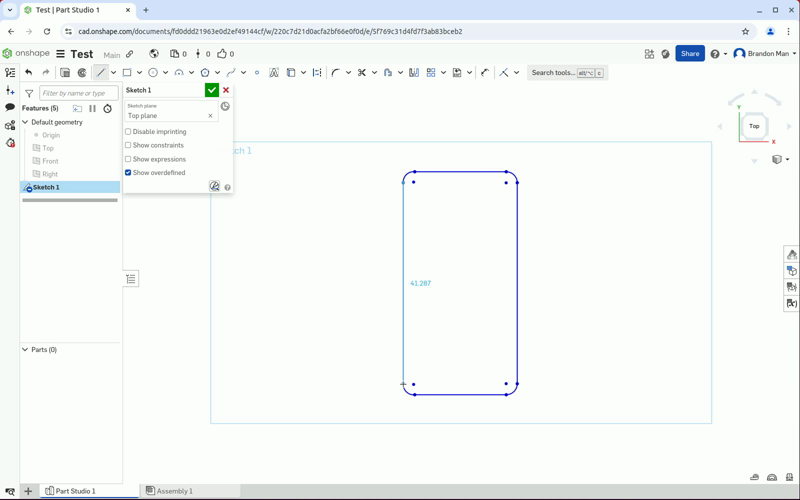
key_up(shift)
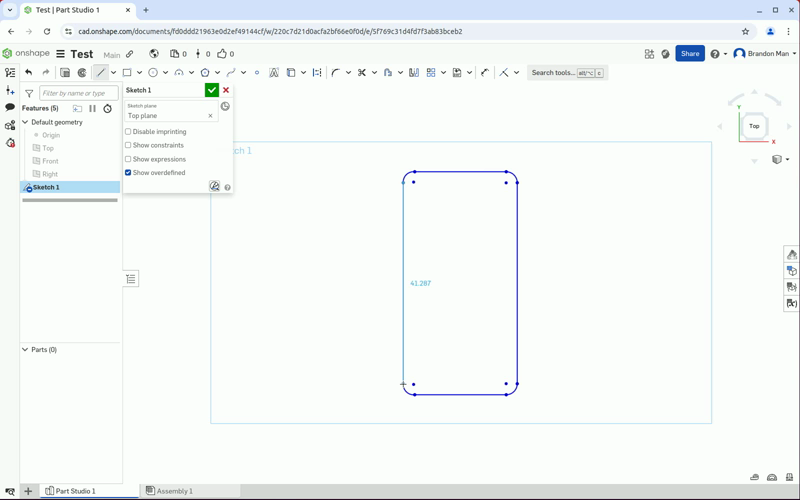
click(403, 383)
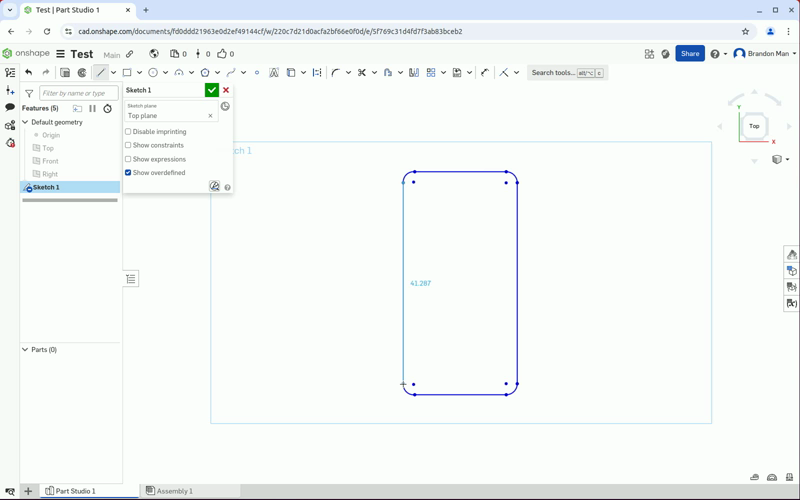
key(esc)
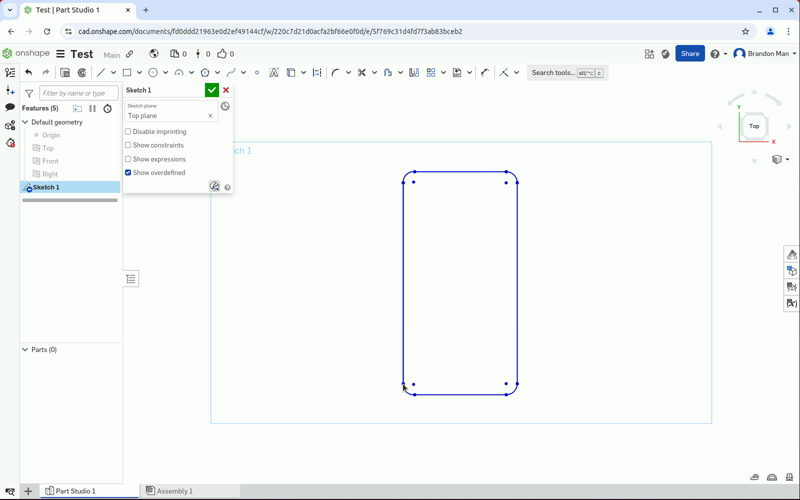
mouse_move(476, 337)
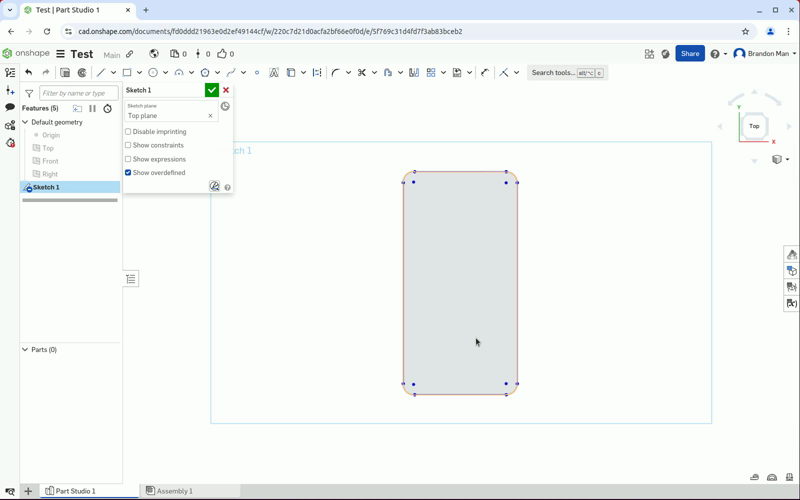
click(476, 337)
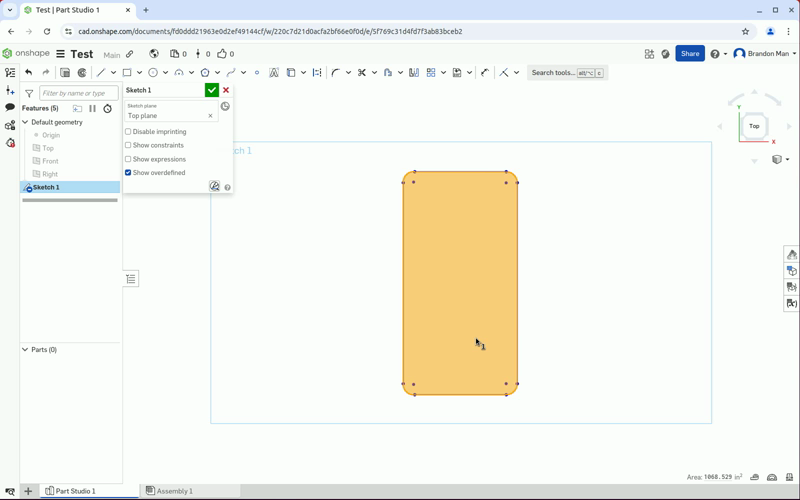
mouse_move(73, 352)
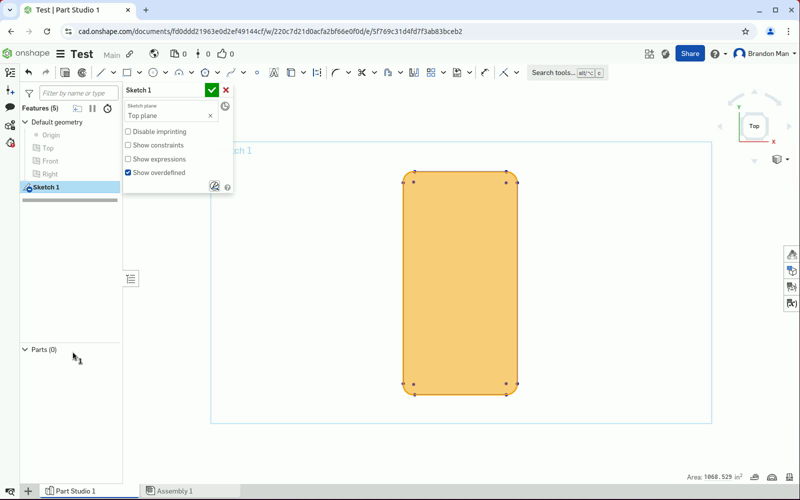
key(shift+y)
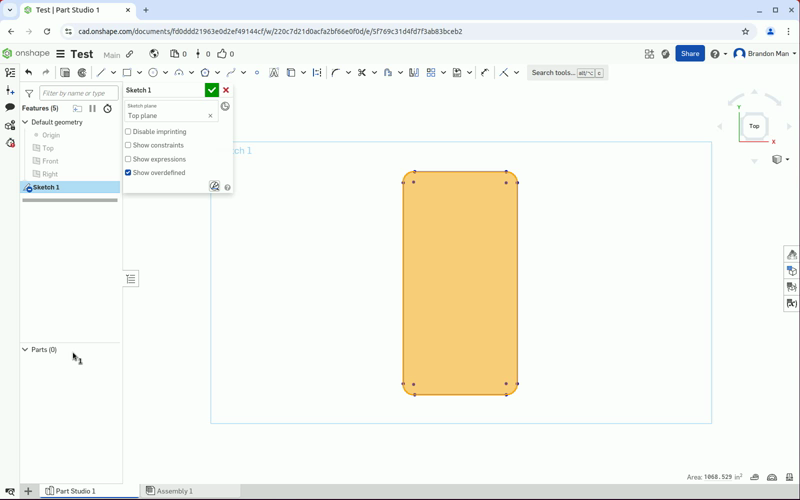
key(shift+e)
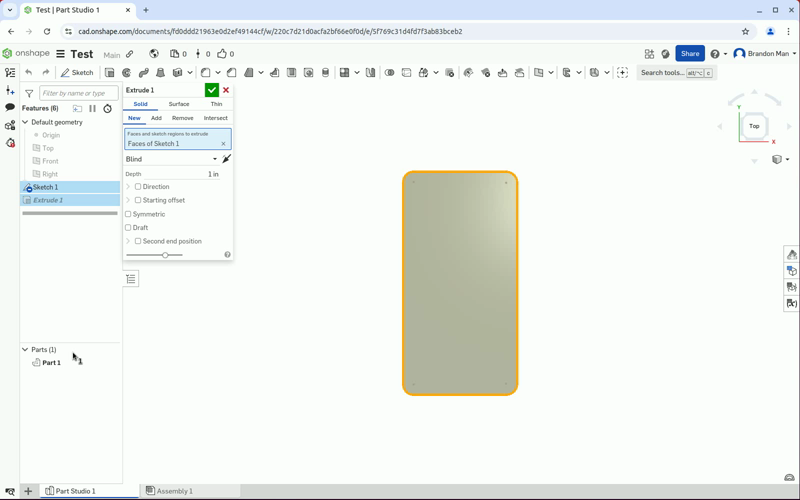
mouse_move(143, 106)
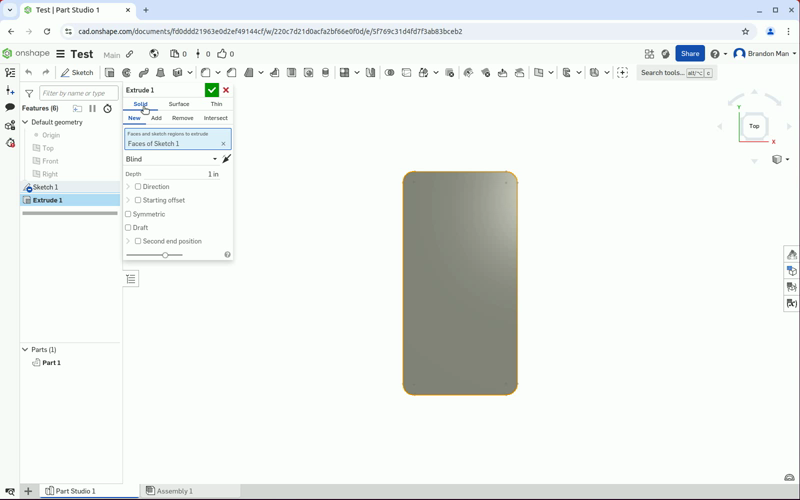
click(143, 106)
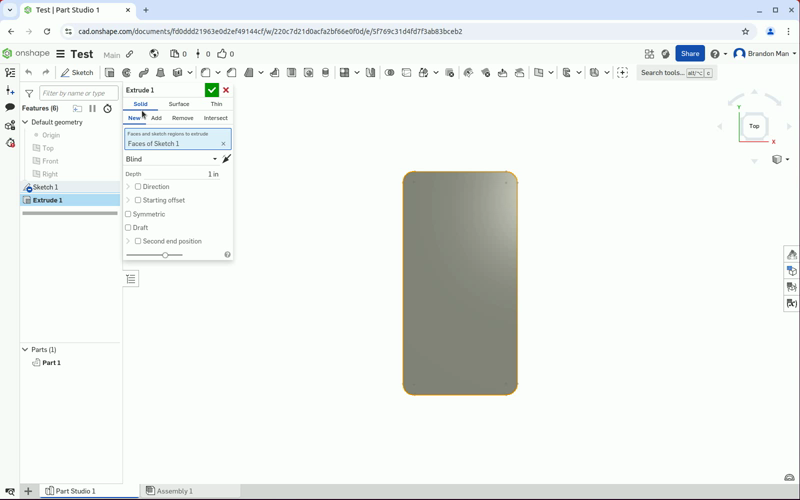
mouse_move(137, 120)
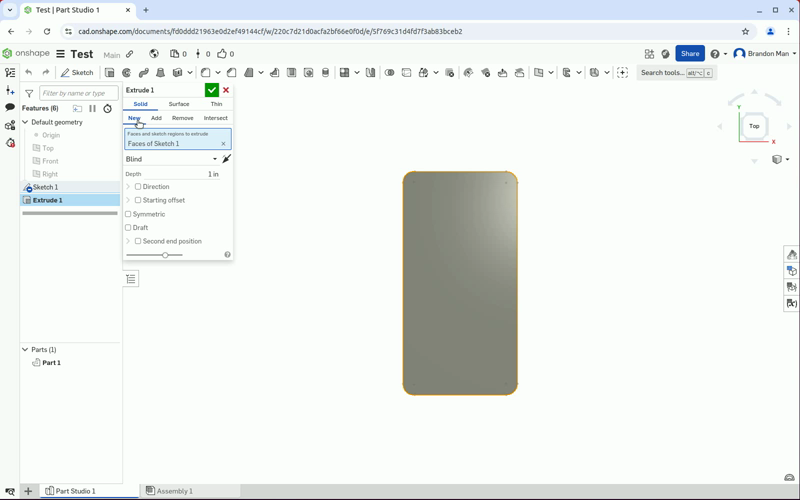
click(137, 120)
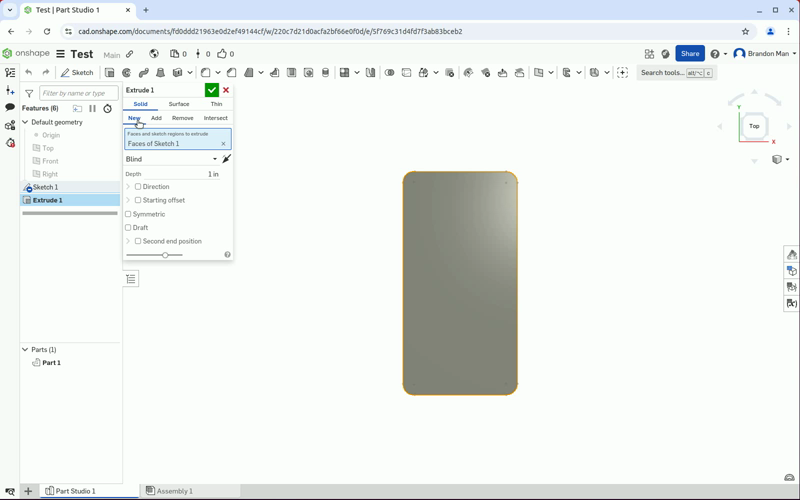
key(tab, 4)
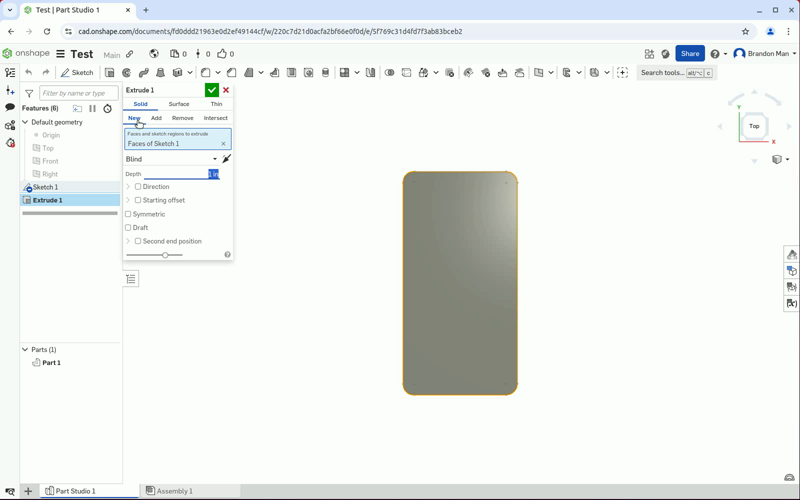
text(0.963)
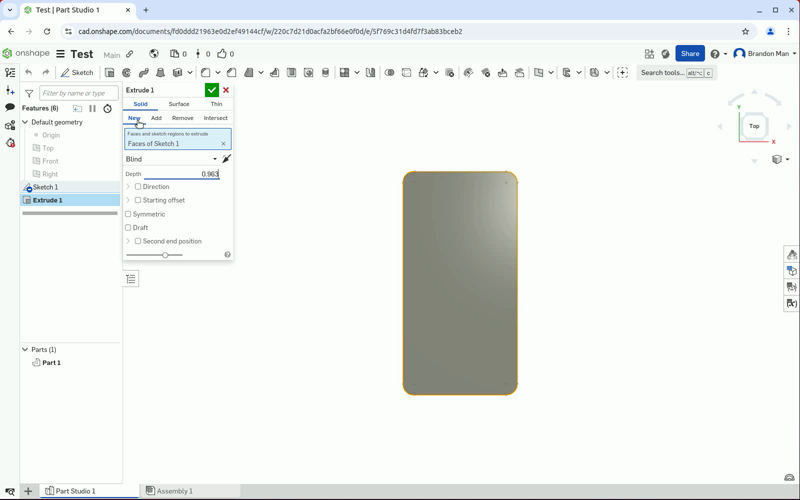
key(enter)
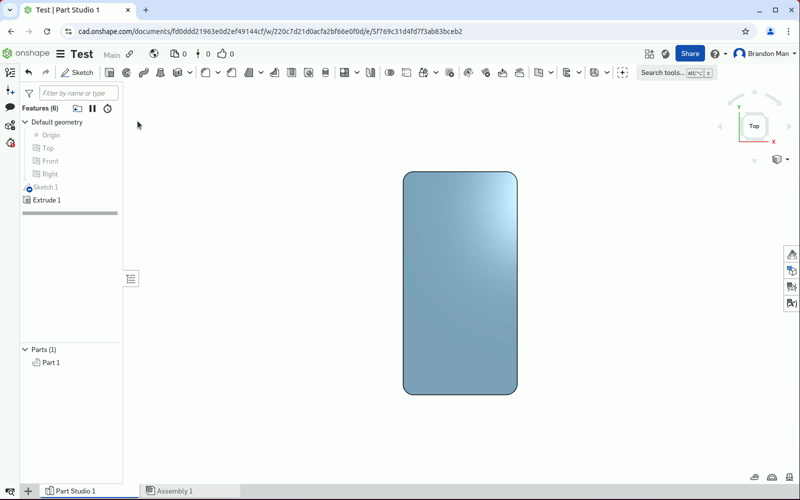
key(shift+h)
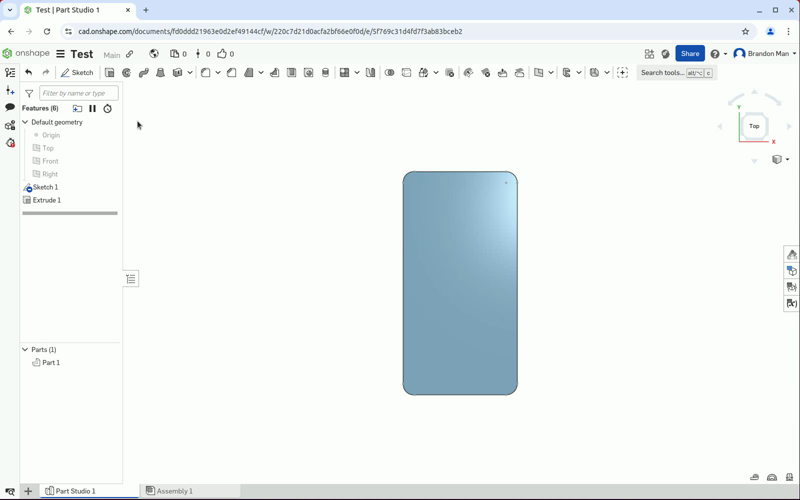
key(shift+h)
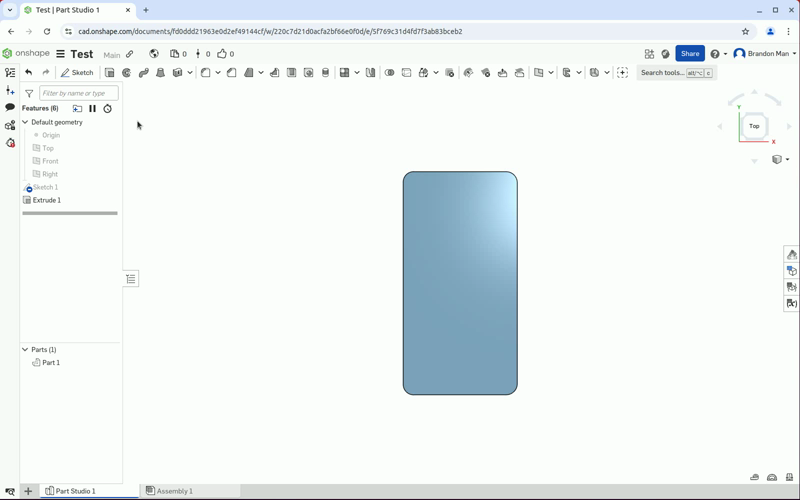
mouse_move(73, 189)
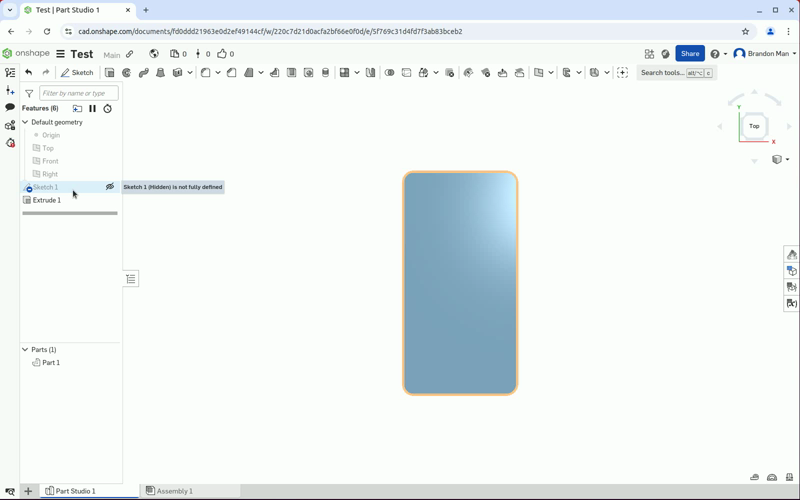
click(73, 189)
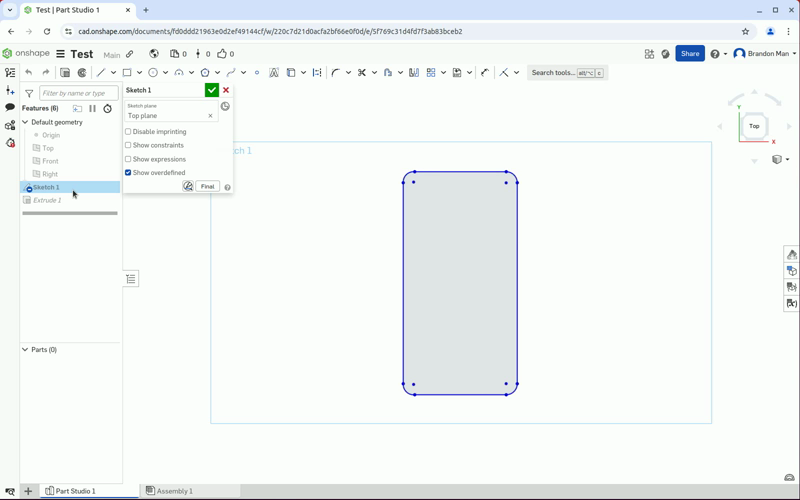
mouse_move(229, 92)
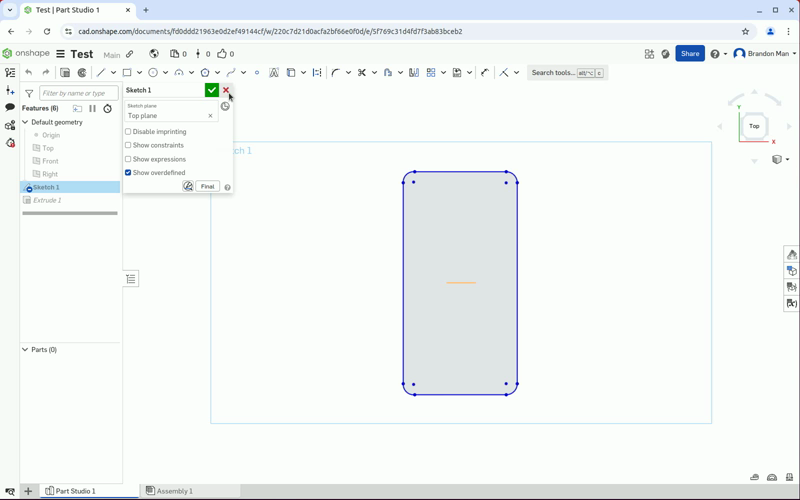
click(229, 92)
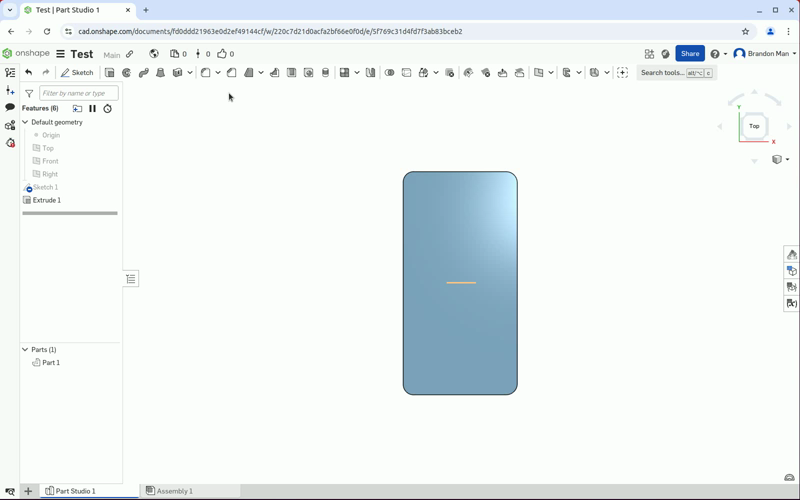
mouse_move(541, 75)
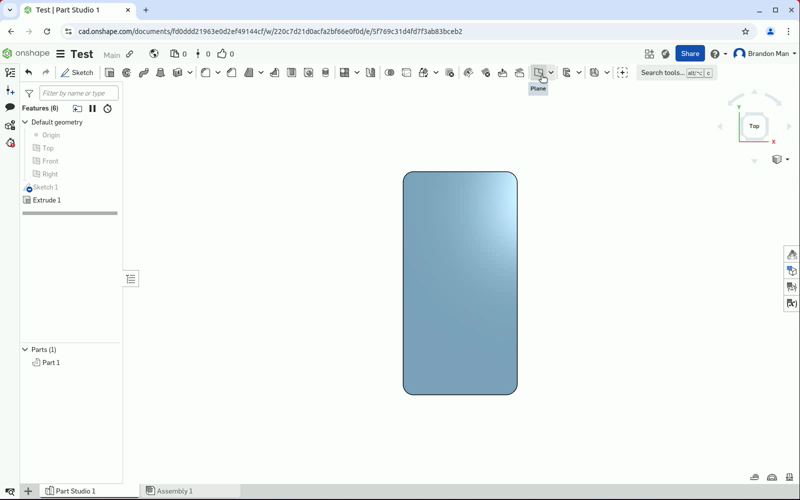
click(541, 75)
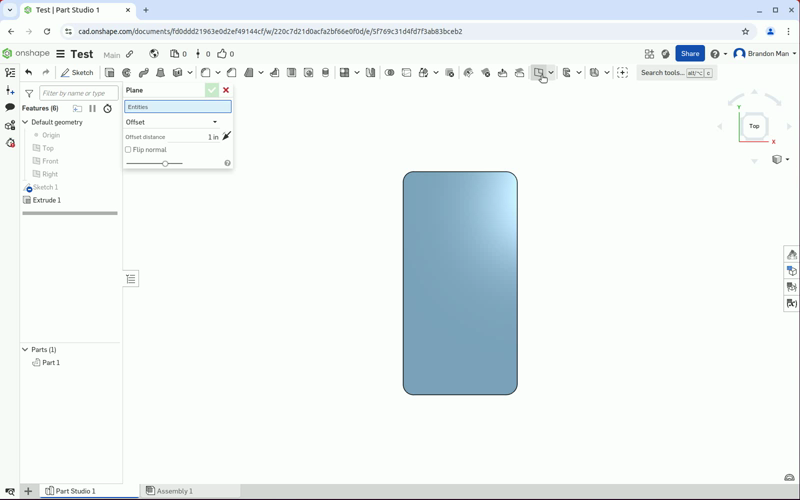
mouse_move(73, 150)
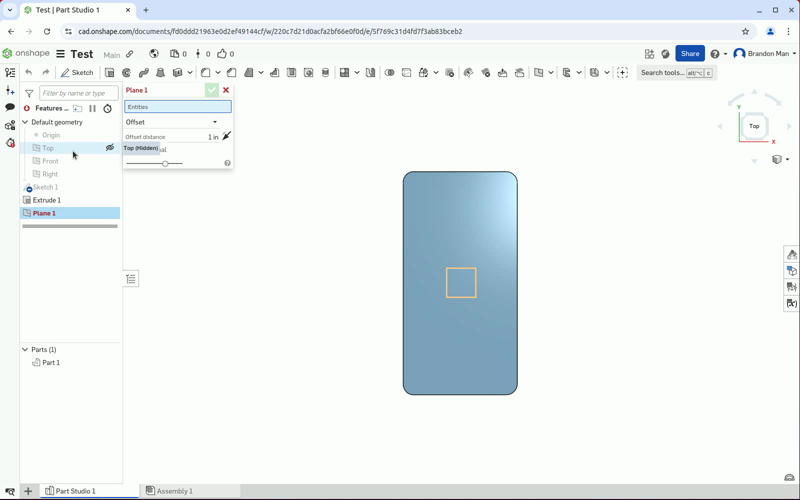
click(73, 150)
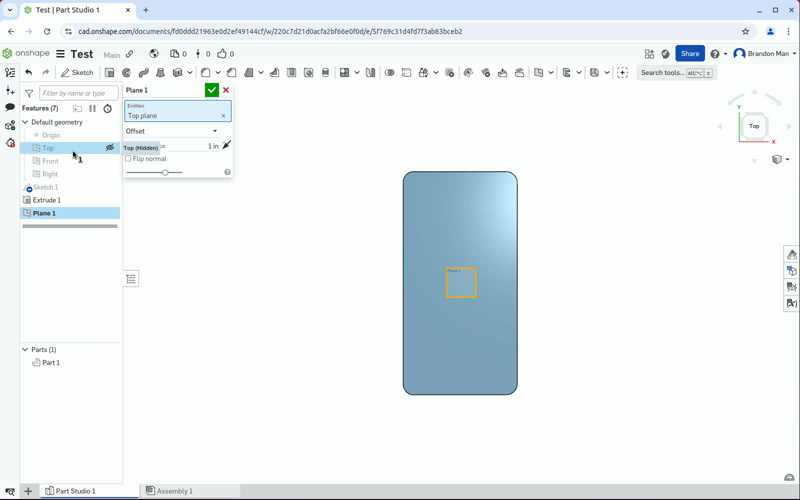
key(tab, 2)
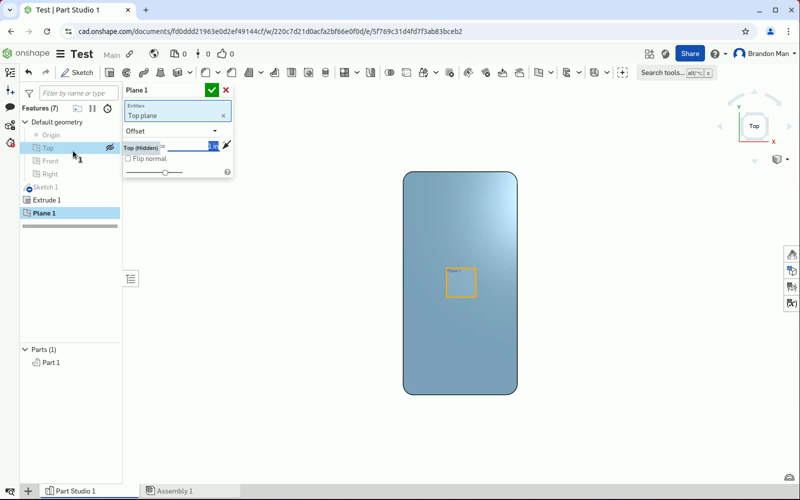
text(0.955)
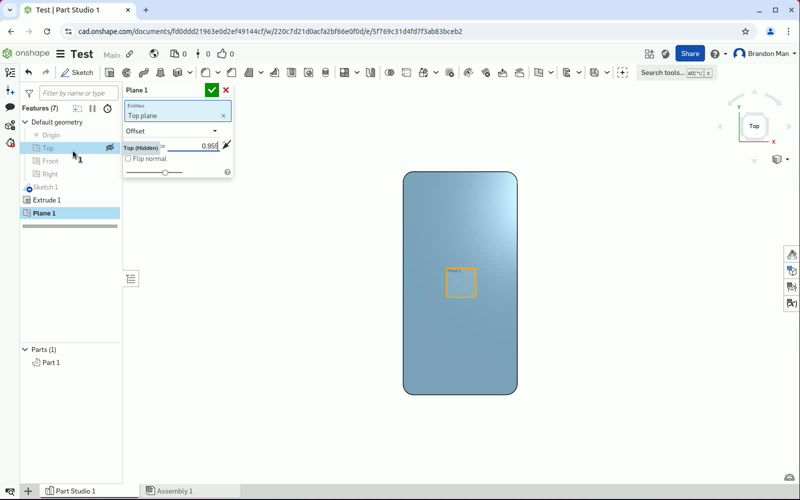
key(enter, 2)
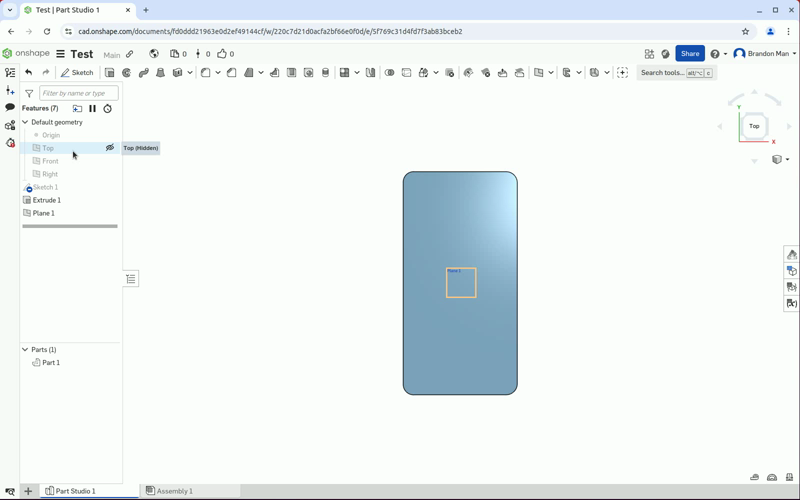
key(shift+s)
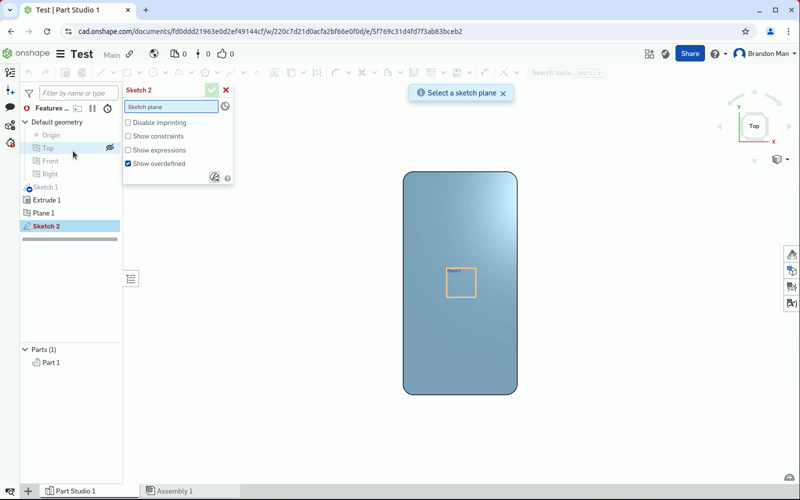
mouse_move(73, 215)
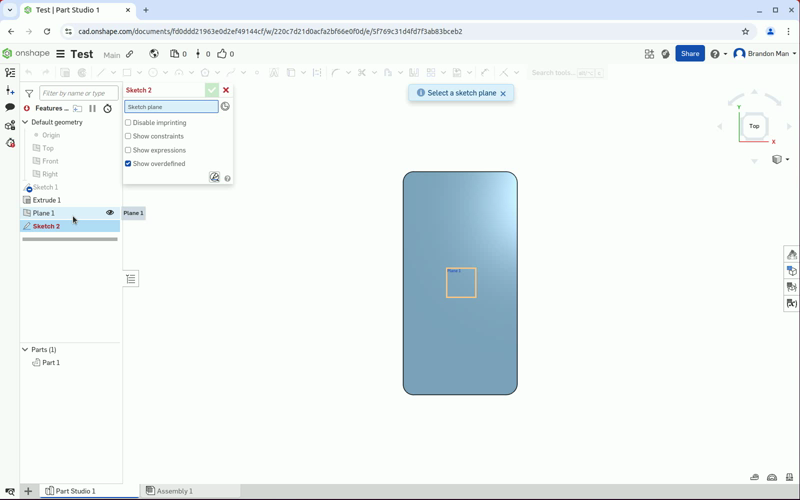
click(73, 215)
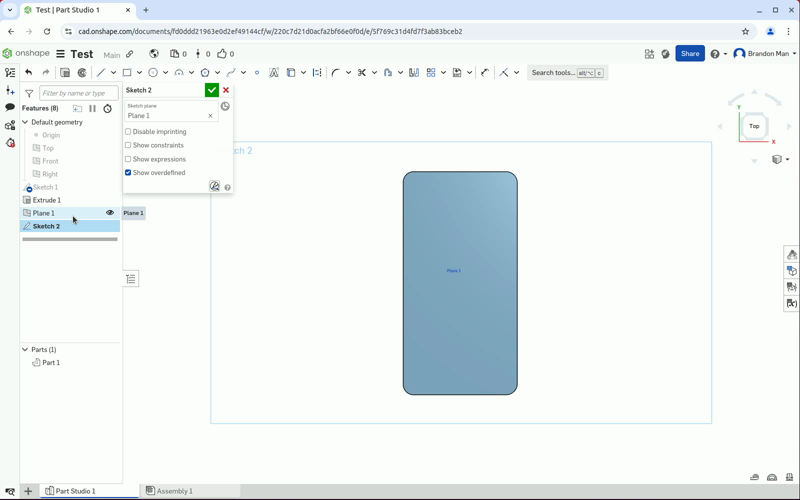
mouse_move(73, 352)
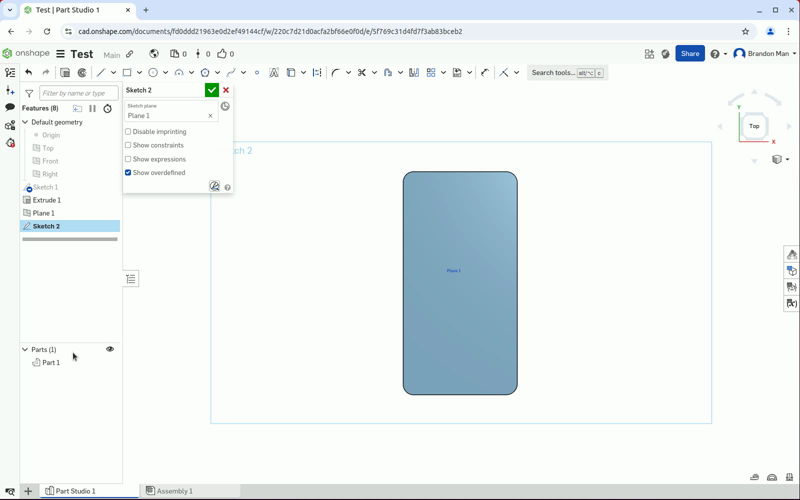
key(y)
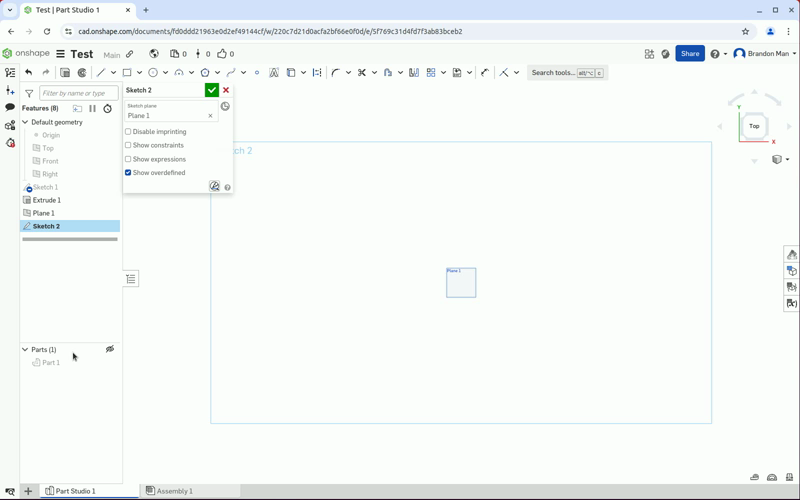
key(c)
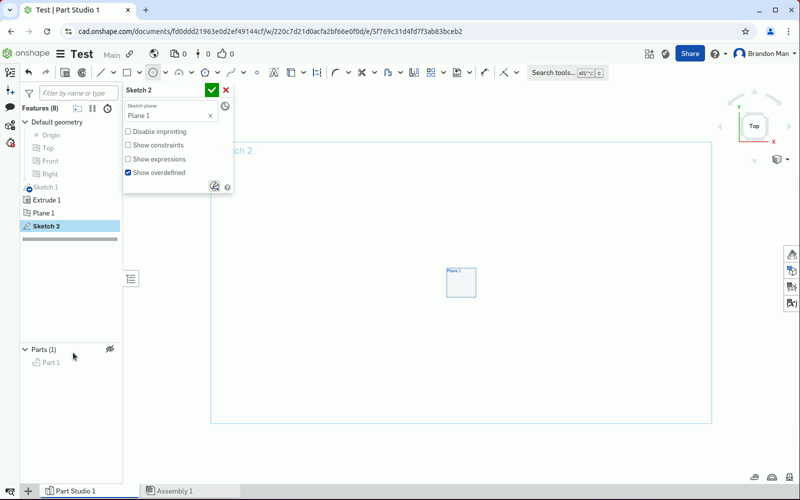
key_down(shift)
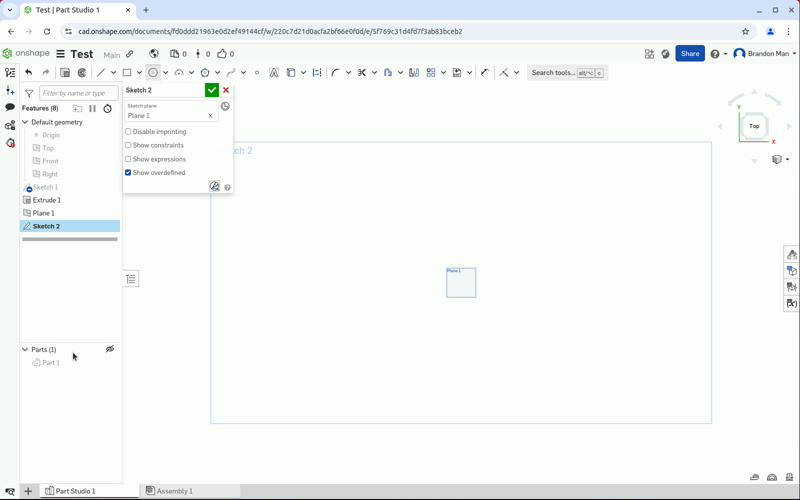
mouse_move(433, 226)
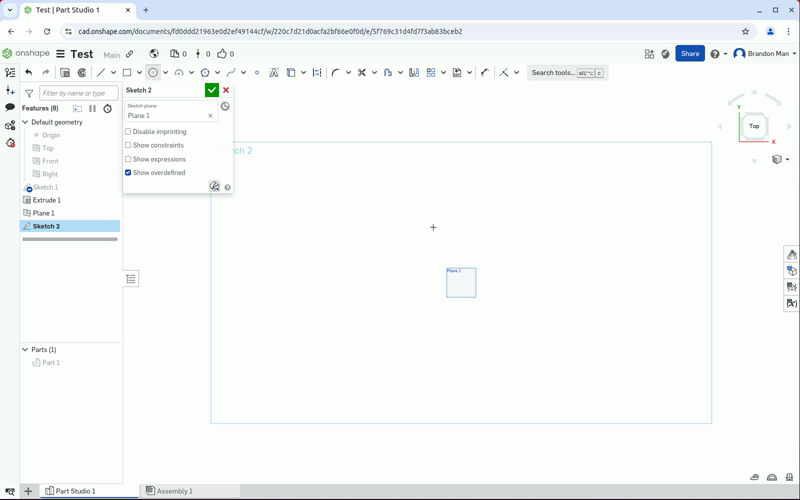
click(433, 226)
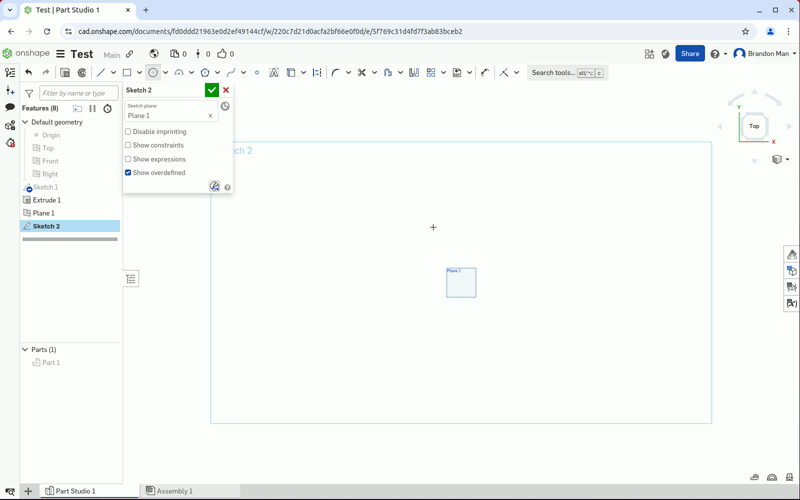
key_up(shift)
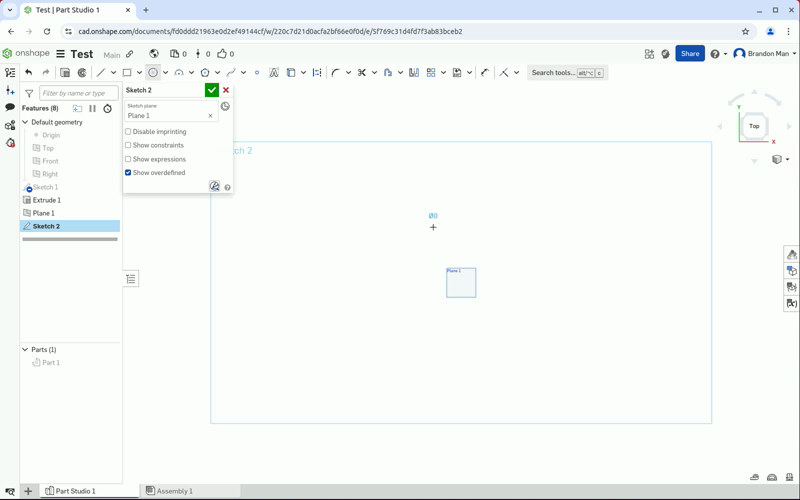
mouse_move(440, 226)
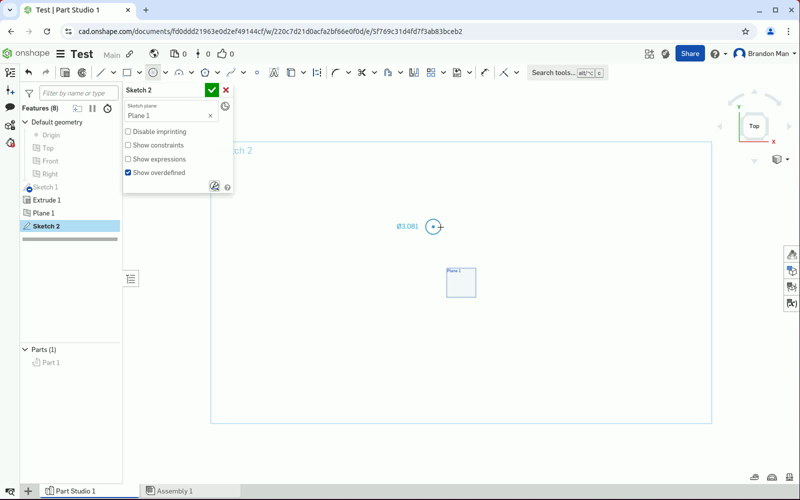
click(440, 226)
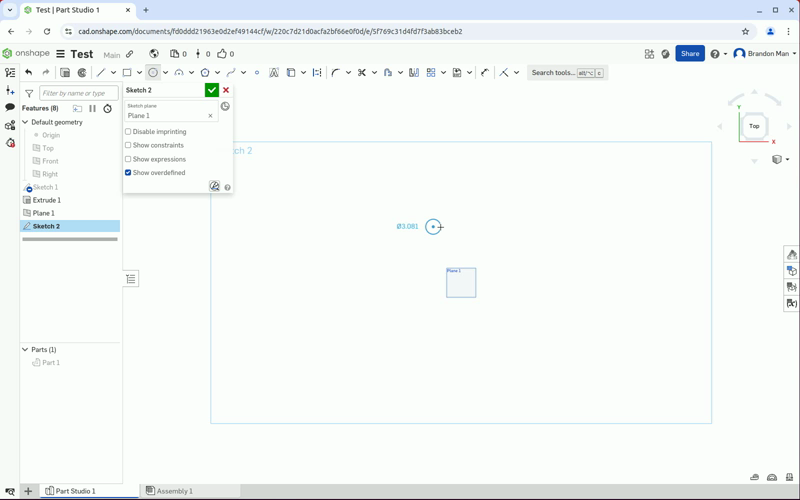
key(esc)
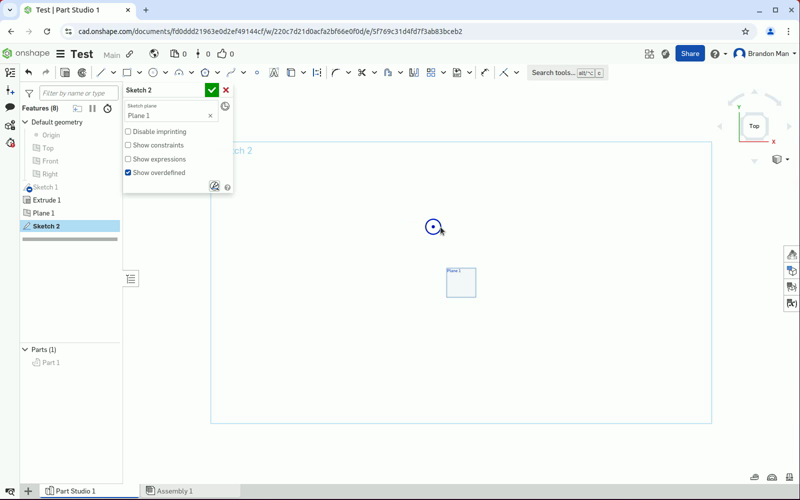
mouse_move(436, 224)
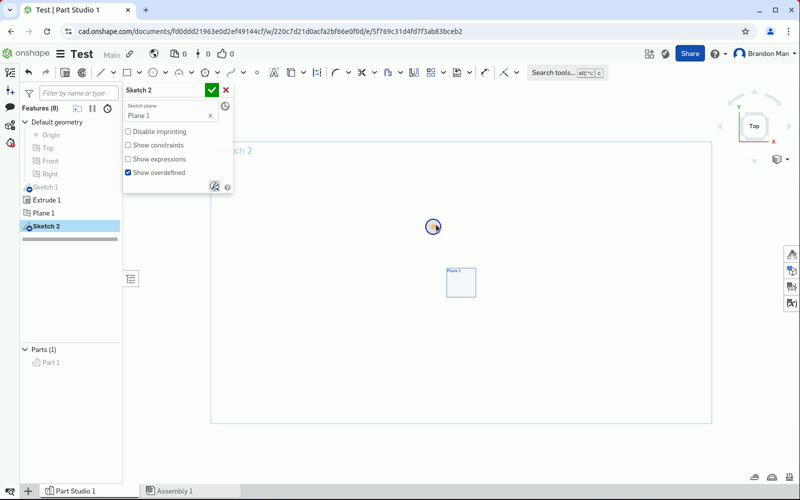
scroll(6)
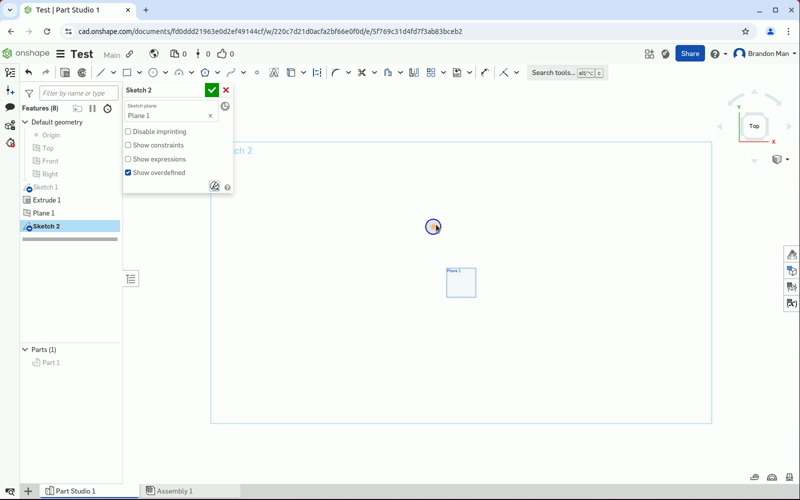
scroll(6)
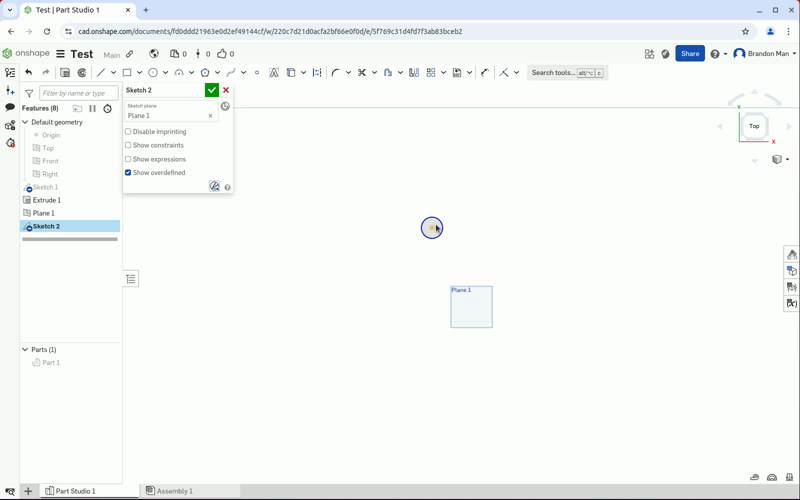
scroll(6)
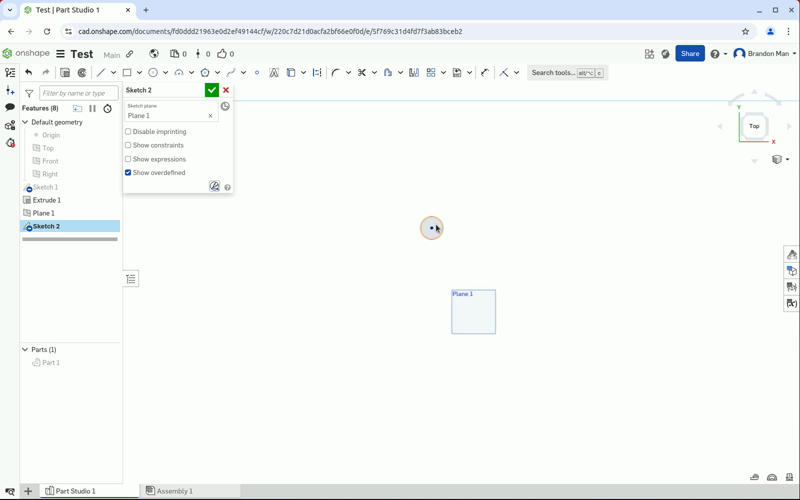
scroll(6)
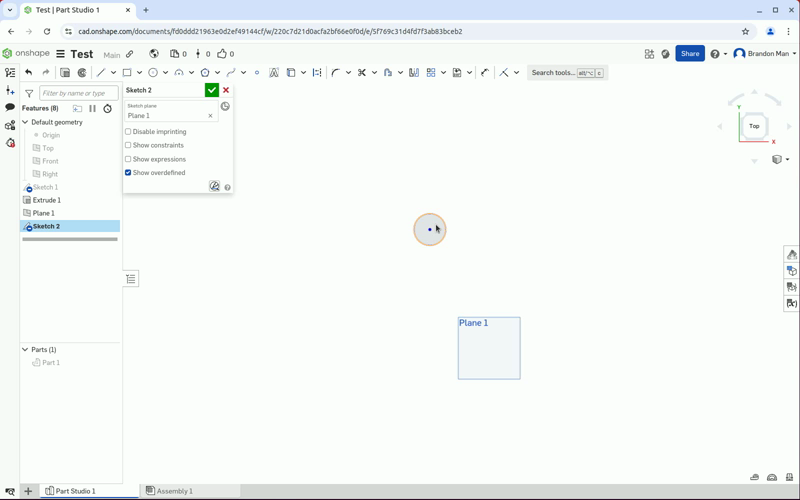
scroll(6)
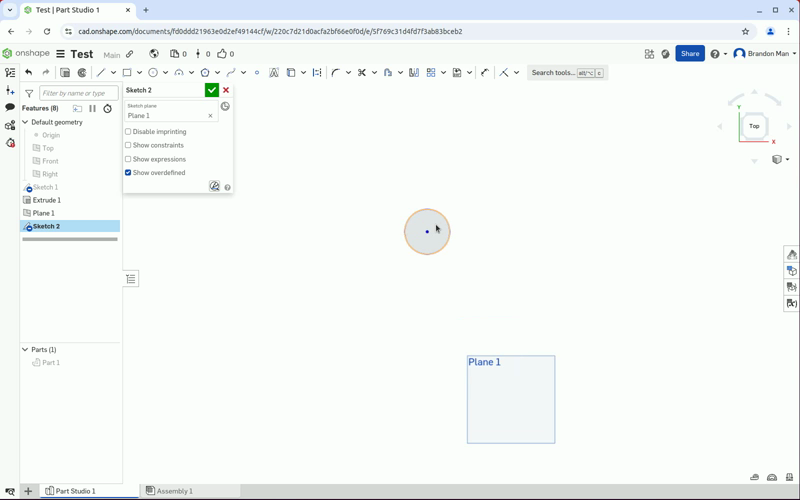
scroll(6)
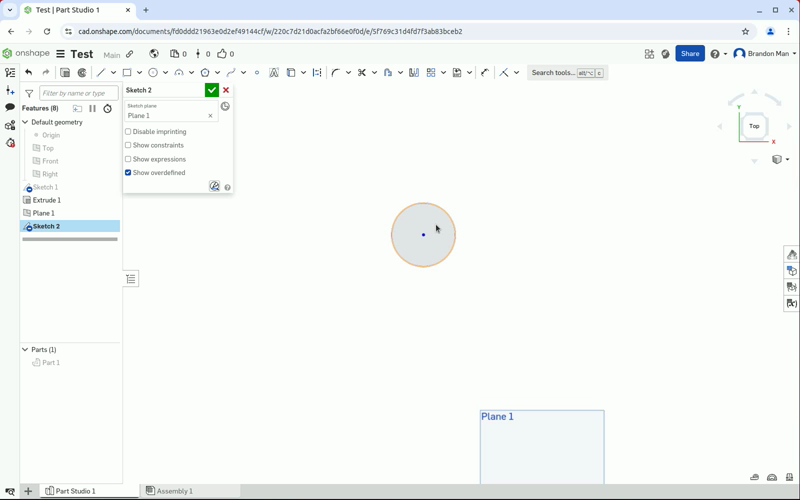
scroll(6)
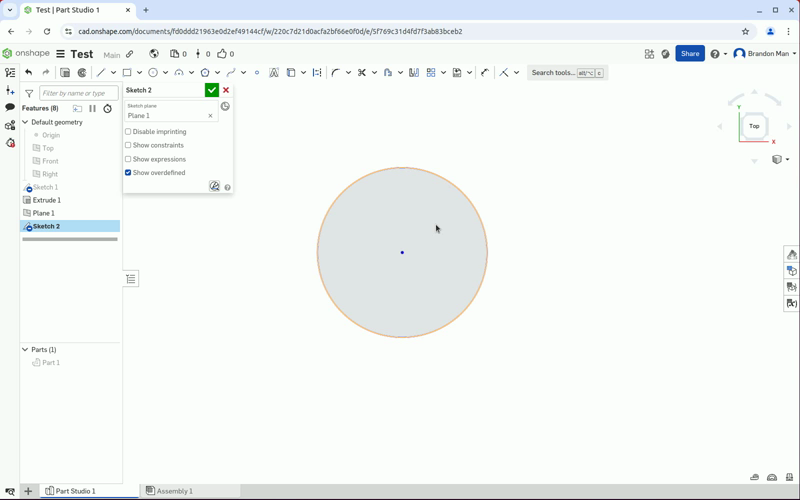
click(436, 224)
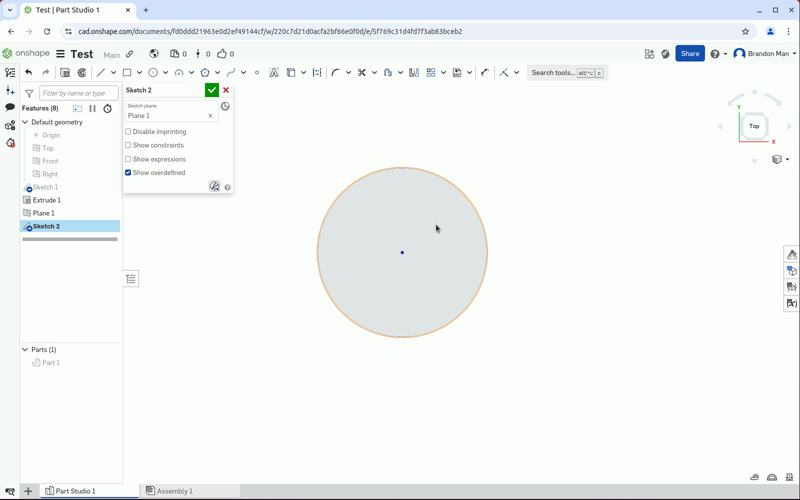
scroll(-6)
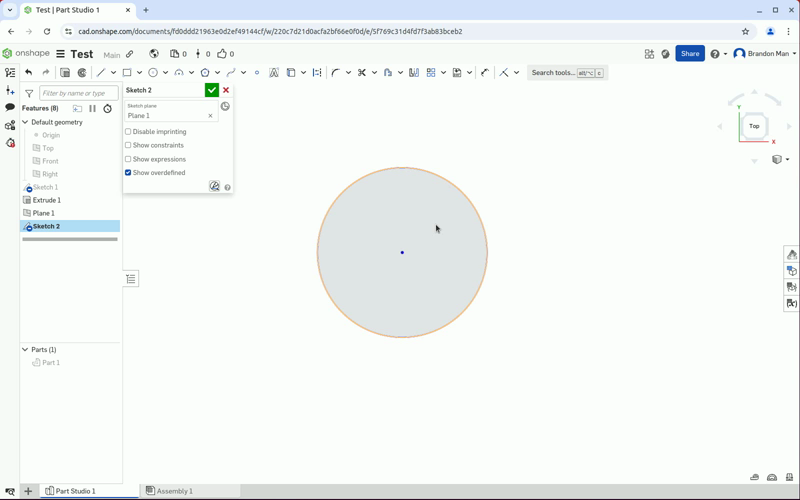
scroll(-6)
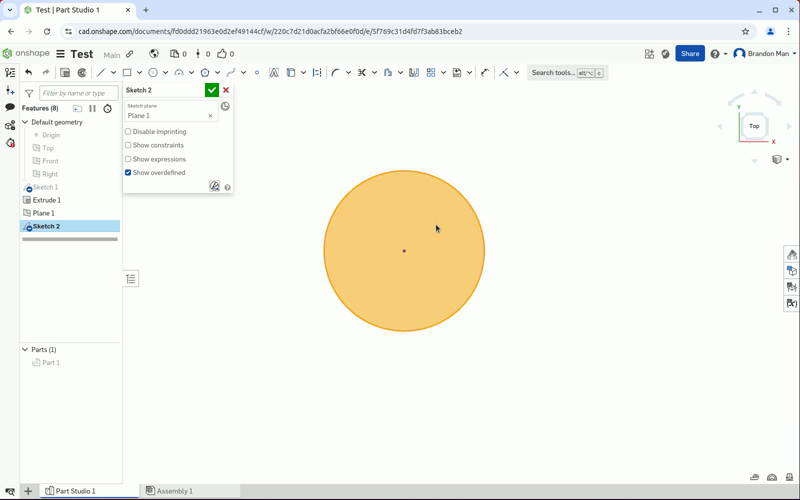
scroll(-6)
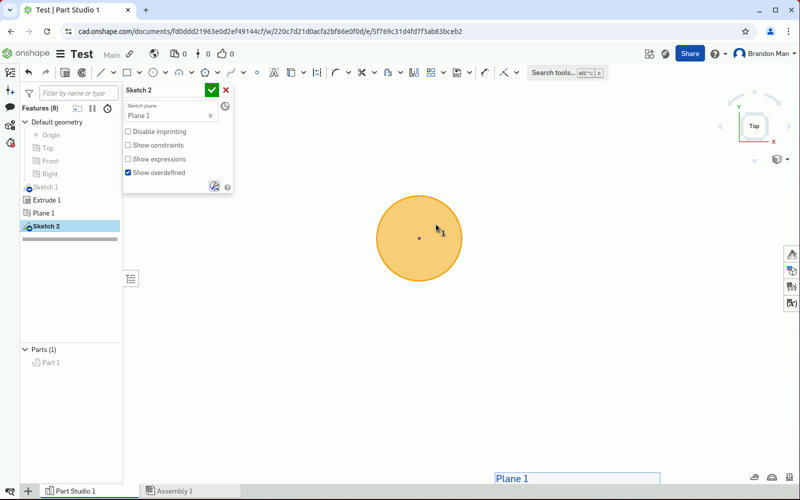
scroll(-6)
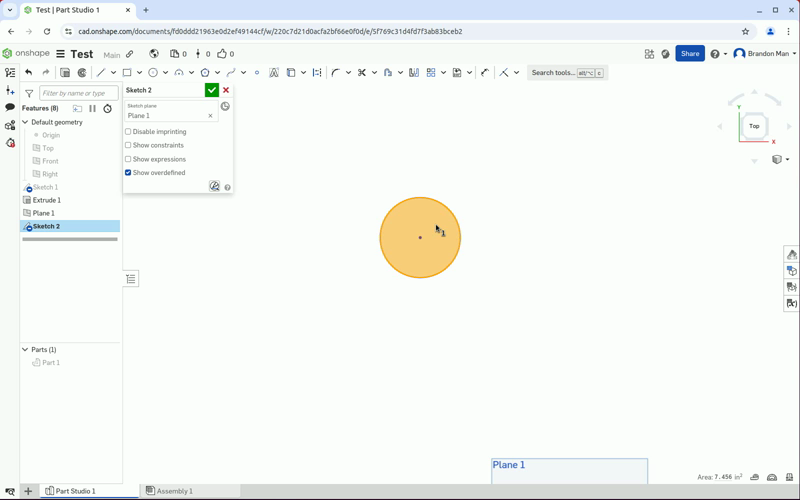
scroll(-6)
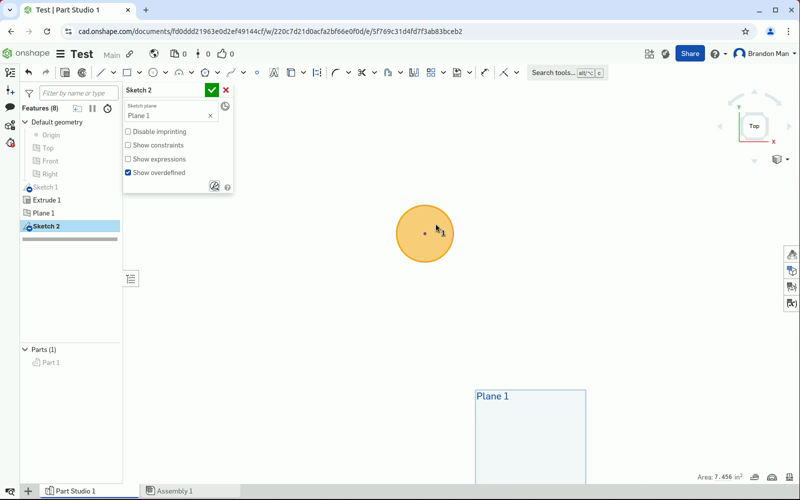
scroll(-6)
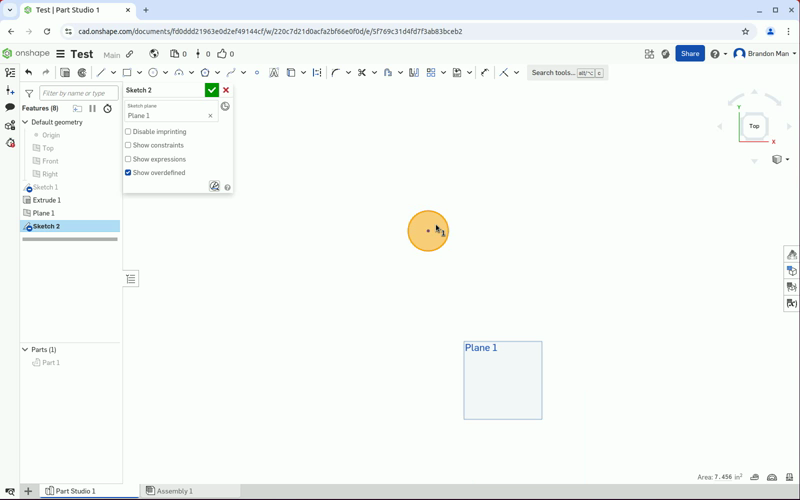
scroll(-6)
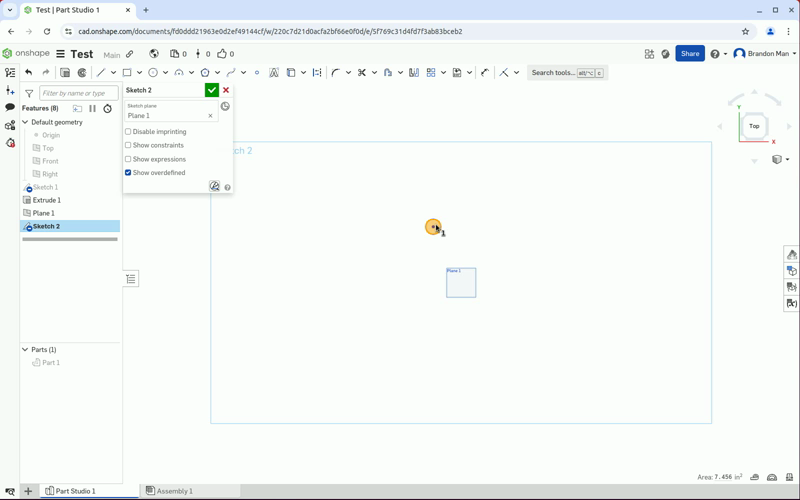
mouse_move(73, 352)
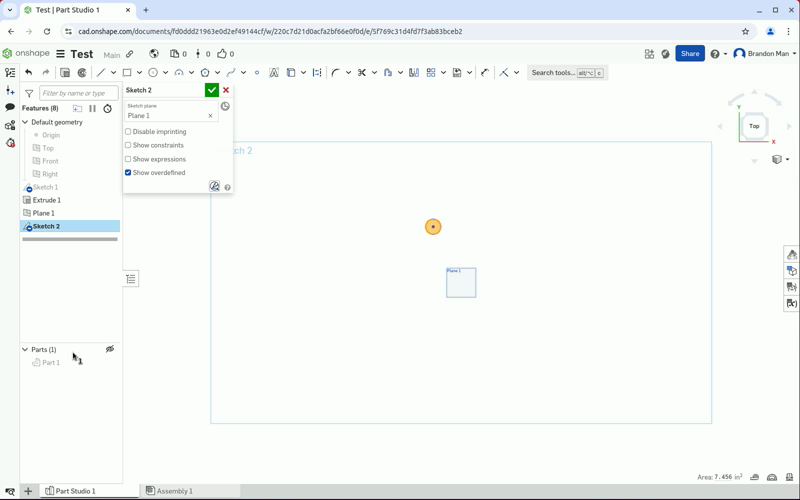
key(shift+y)
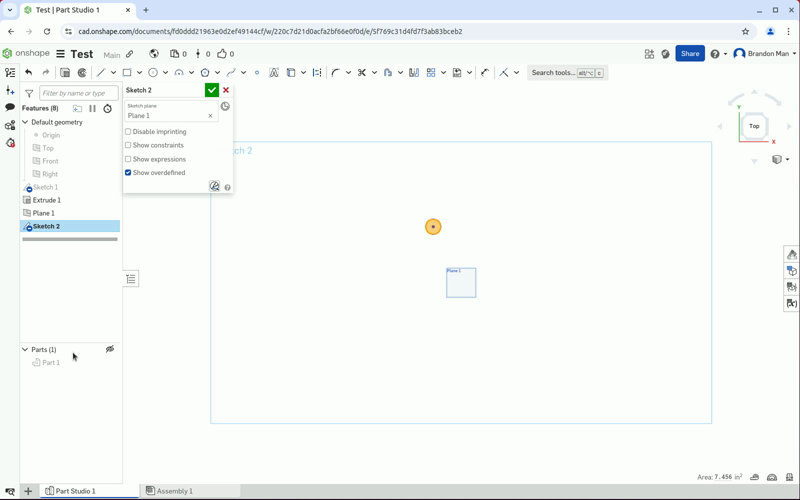
key(shift+e)
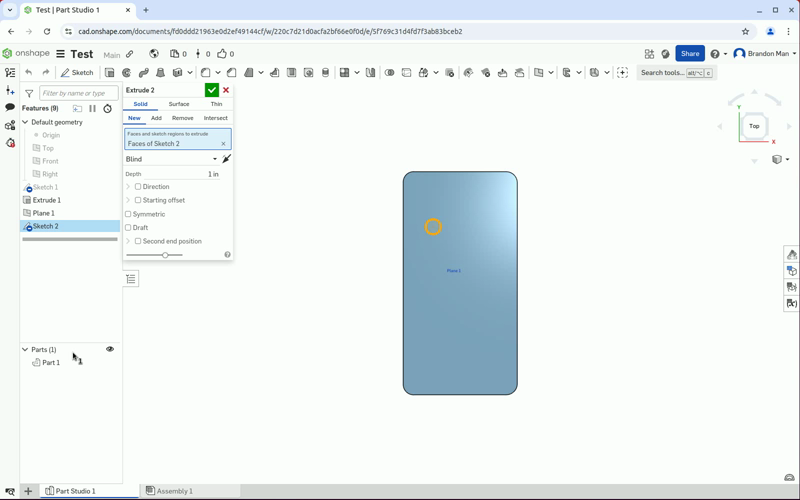
mouse_move(143, 106)
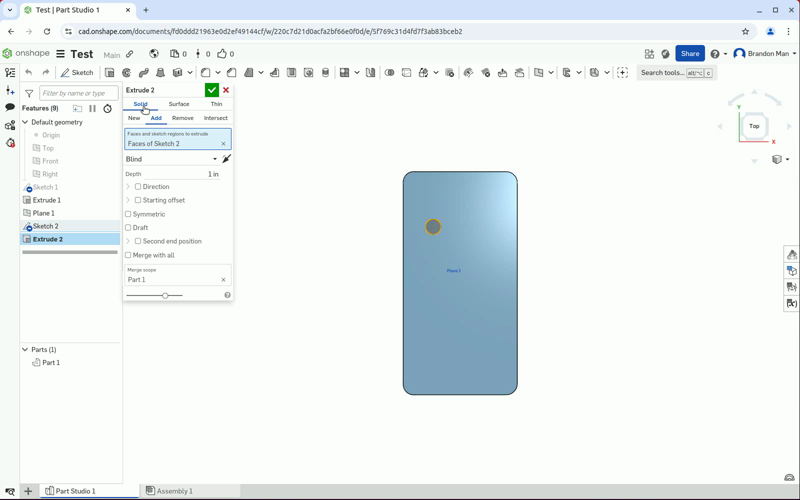
click(143, 106)
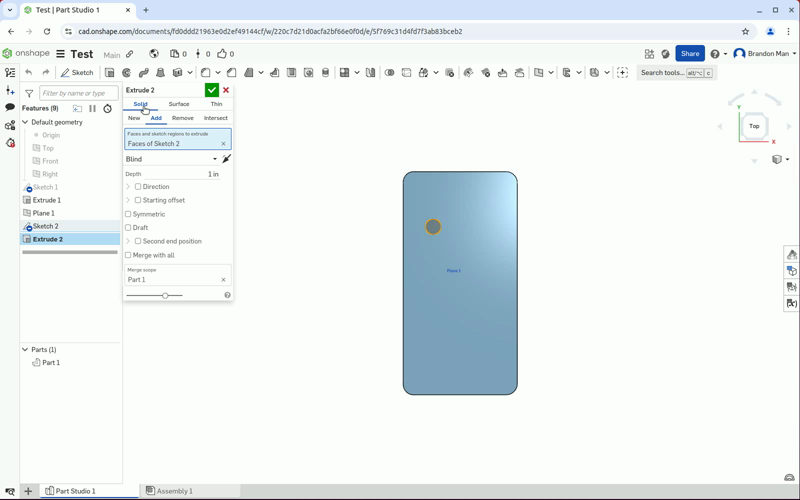
mouse_move(186, 120)
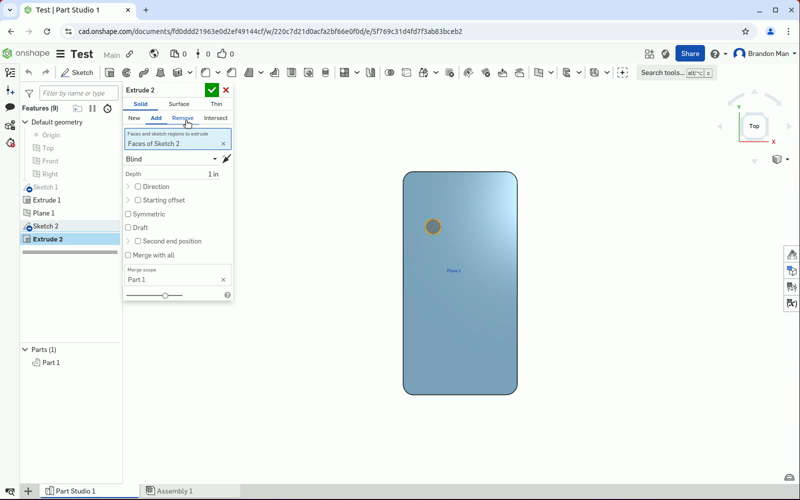
click(186, 120)
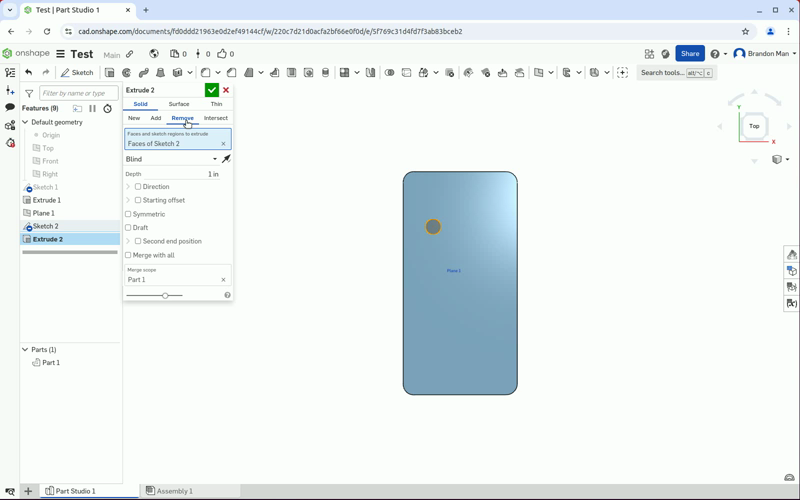
key(tab, 4)
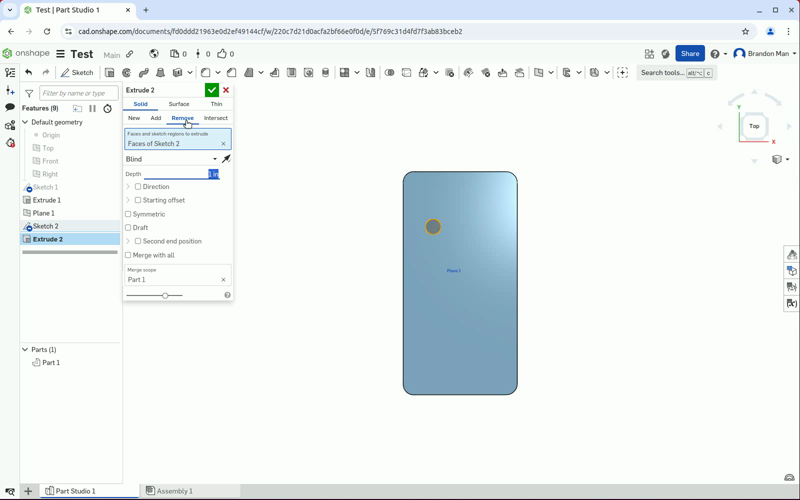
text(11.554)
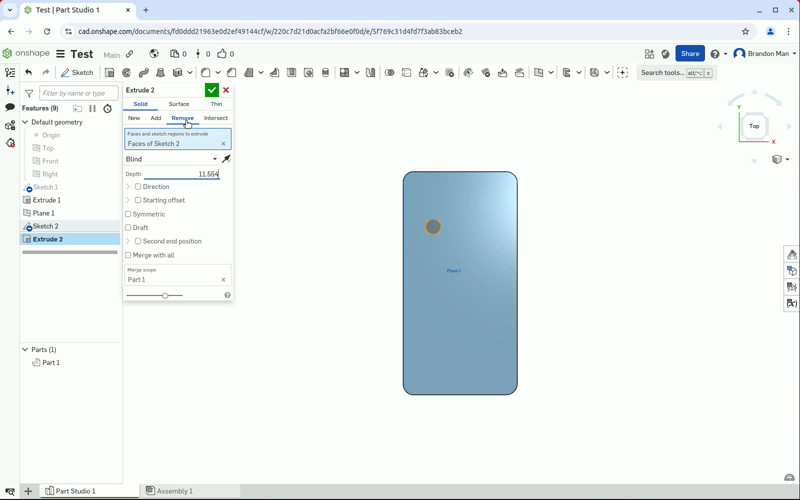
key(tab, 6)
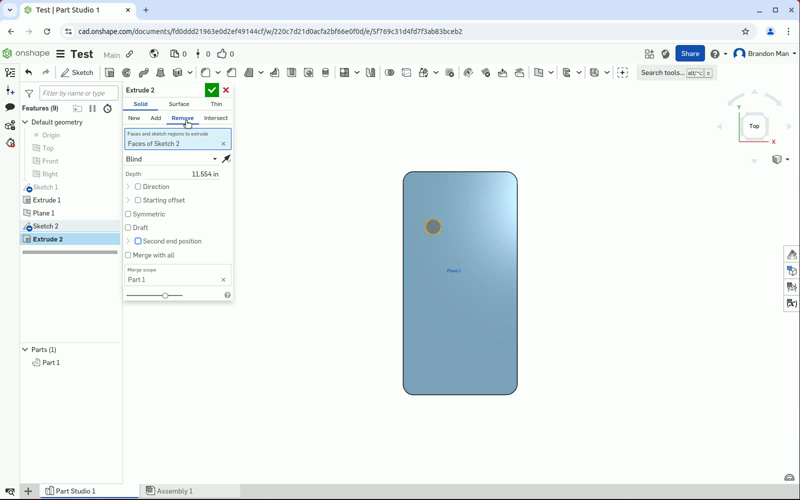
key(space)
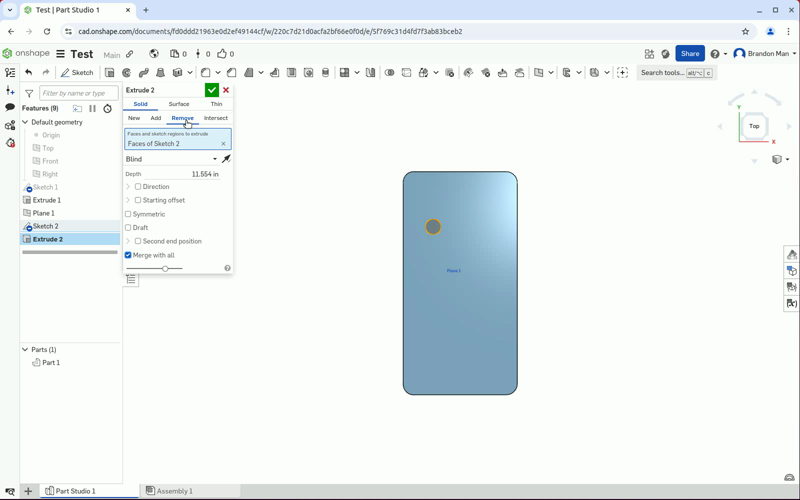
key(enter)
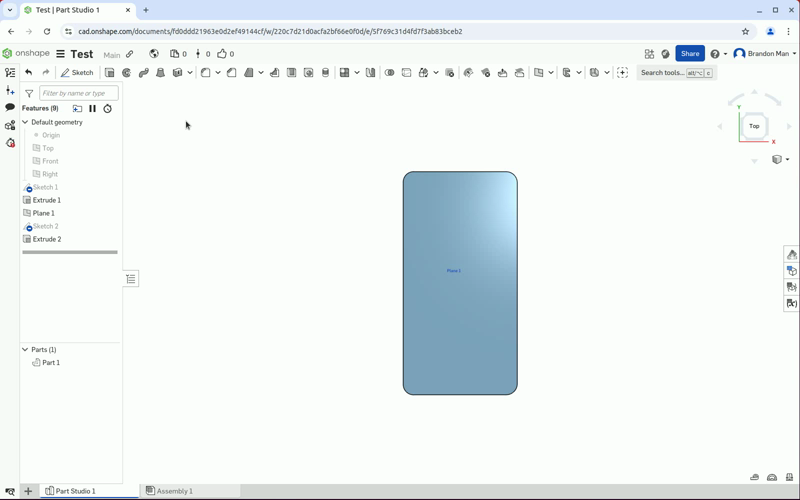
key(shift+h)
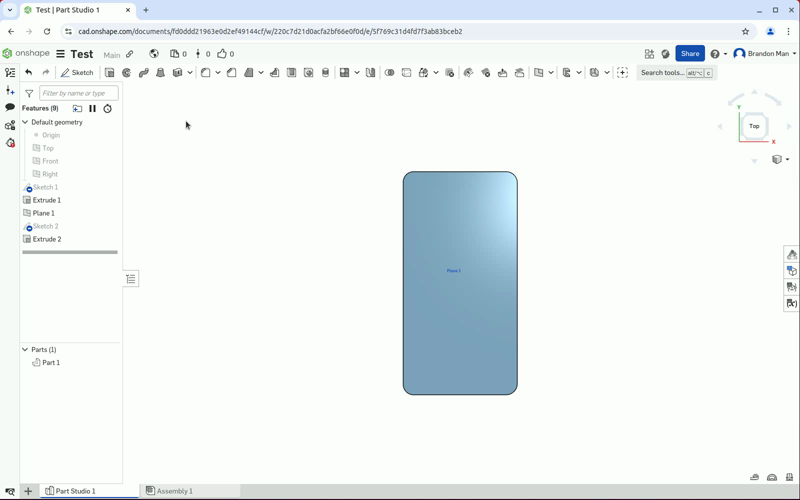
key(shift+h)
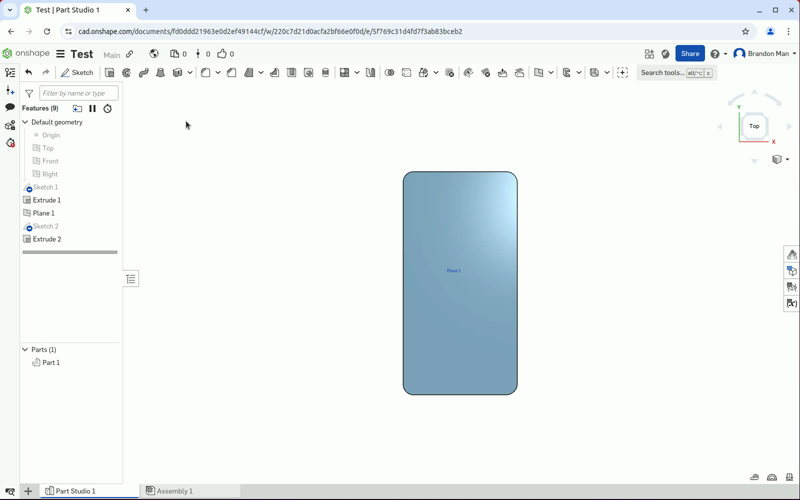
mouse_move(73, 189)
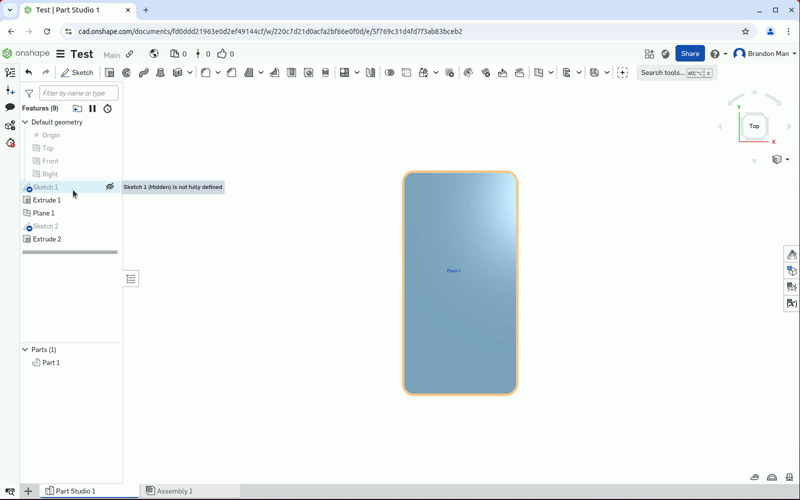
click(73, 189)
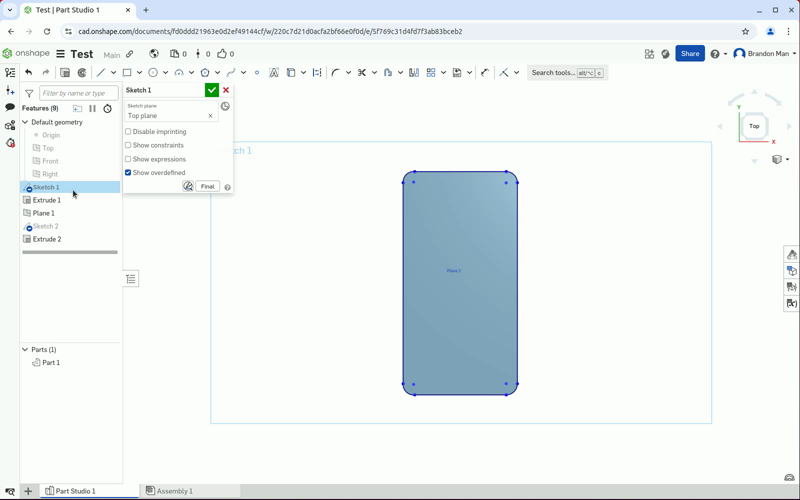
mouse_move(229, 92)
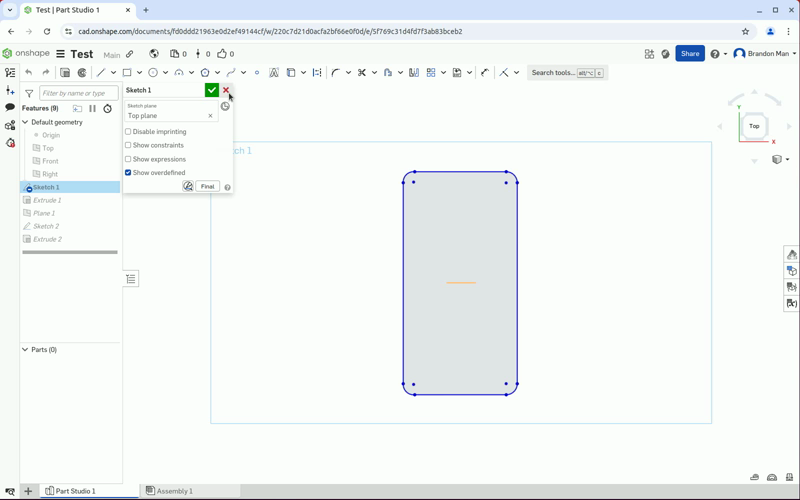
click(229, 92)
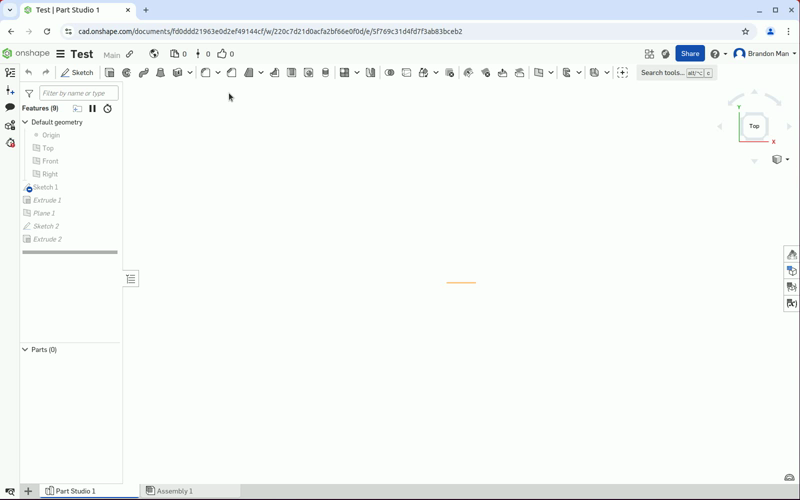
key(shift+s)
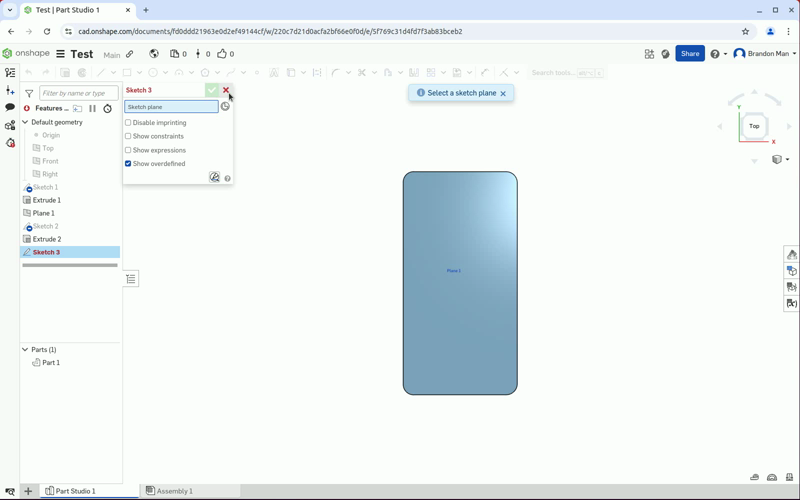
mouse_move(73, 215)
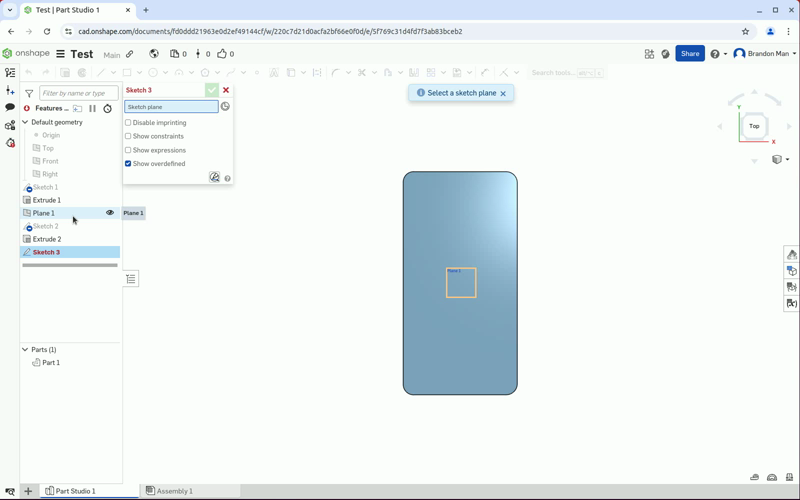
click(73, 215)
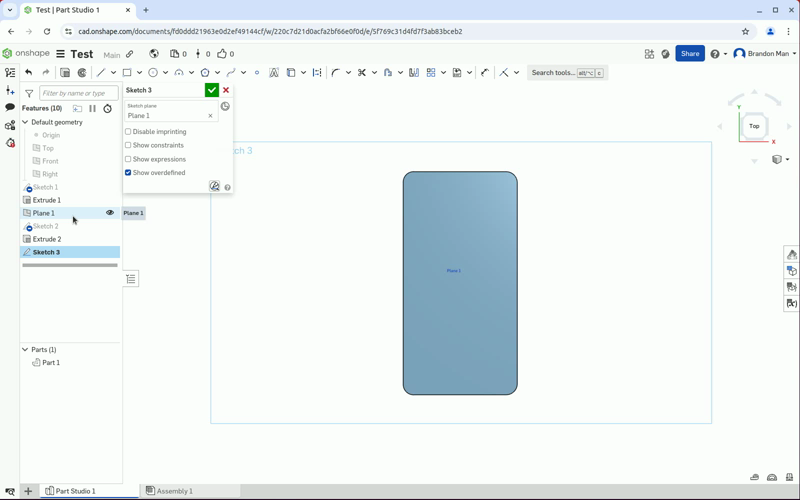
mouse_move(73, 352)
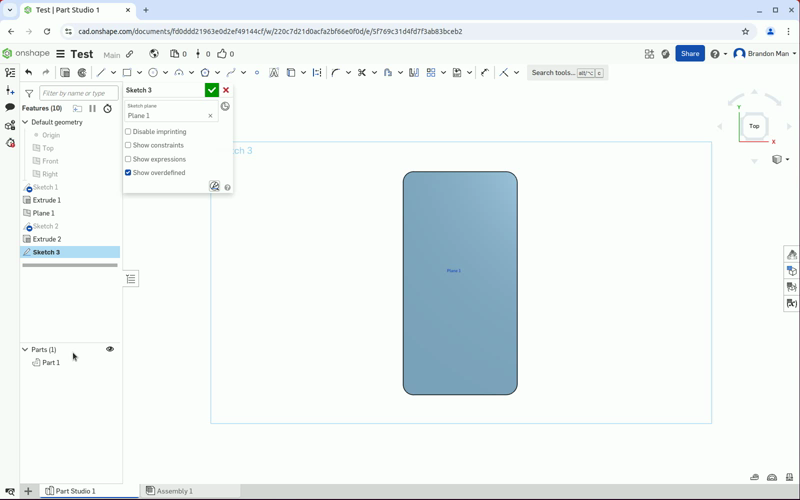
key(y)
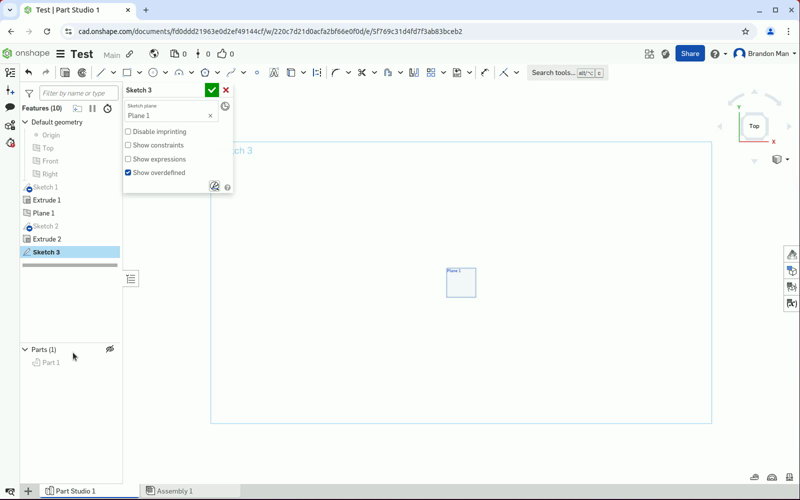
key(c)
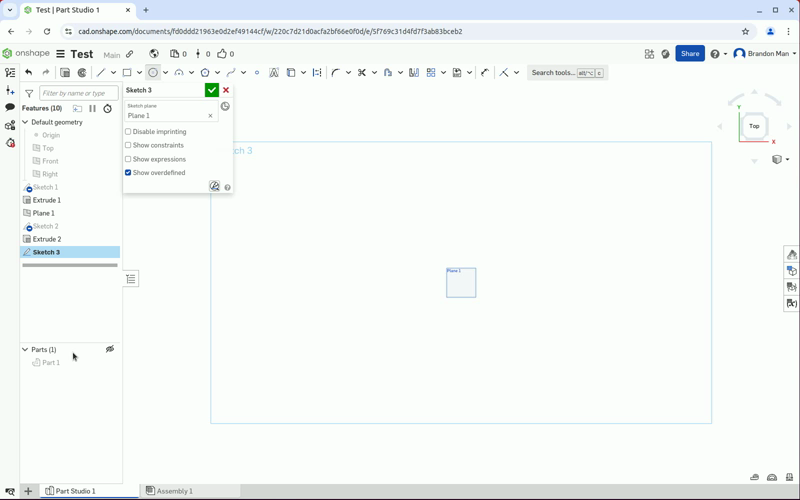
key_down(shift)
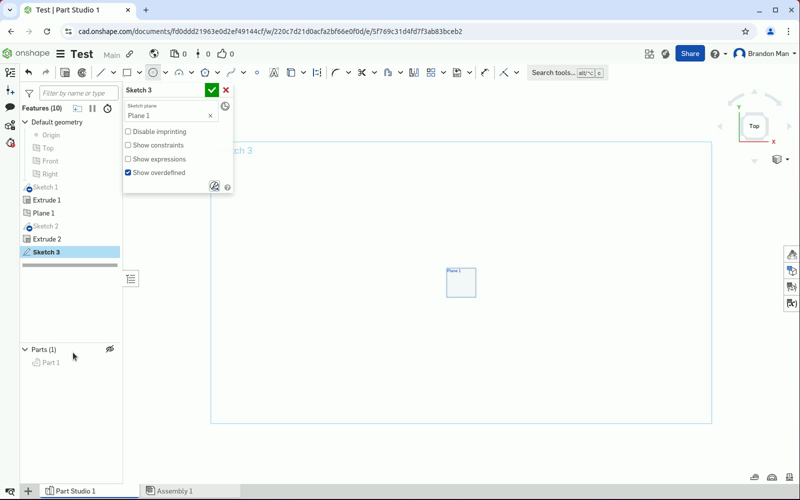
mouse_move(489, 226)
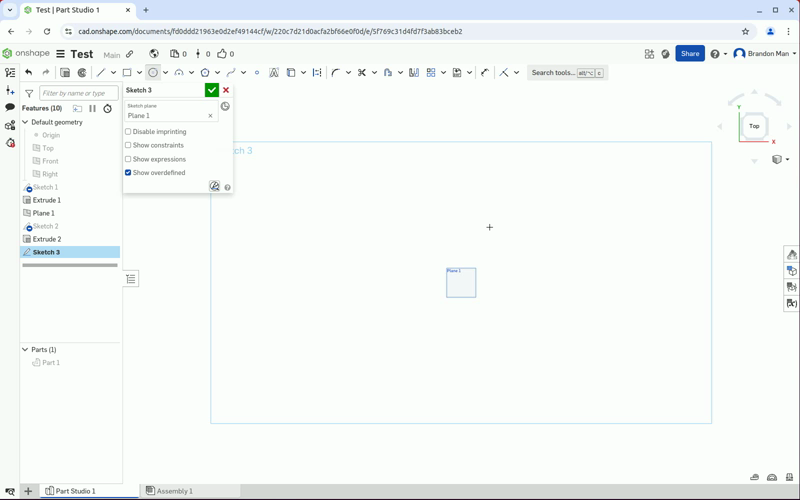
click(489, 226)
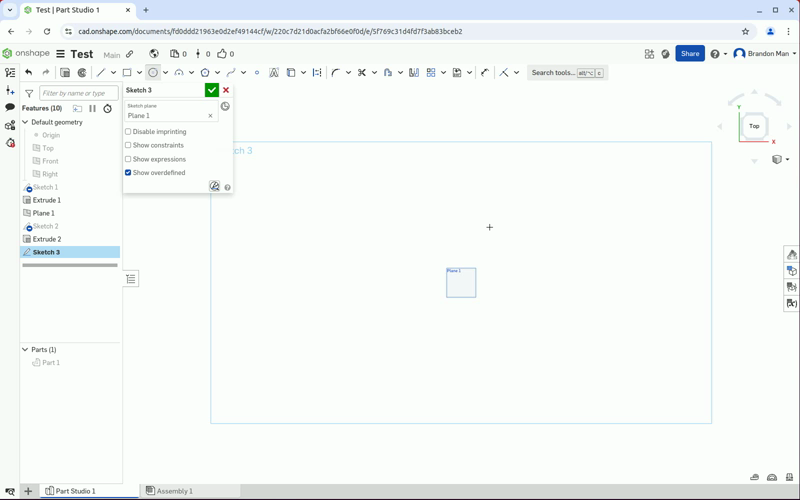
key_up(shift)
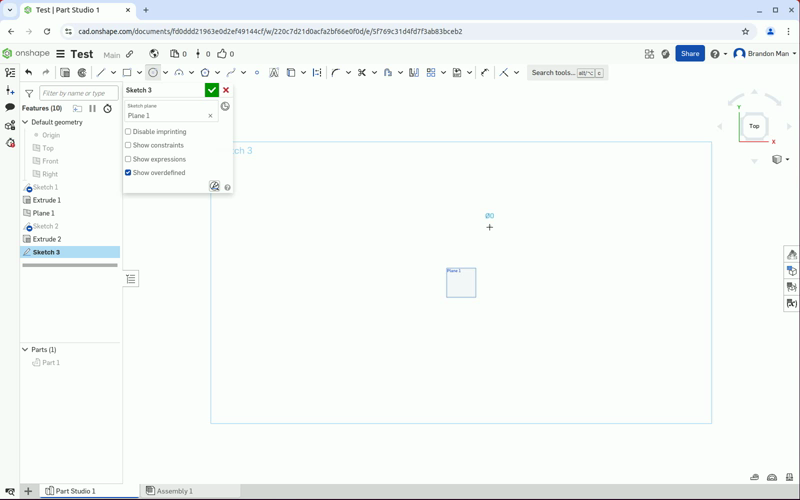
mouse_move(497, 226)
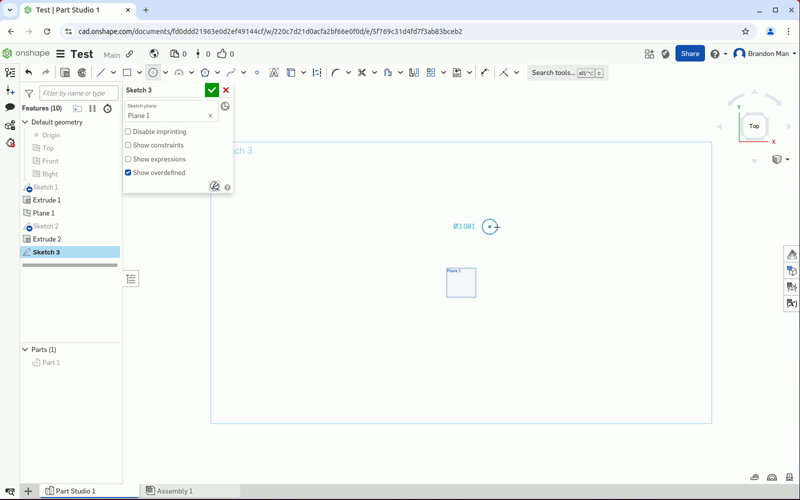
click(497, 226)
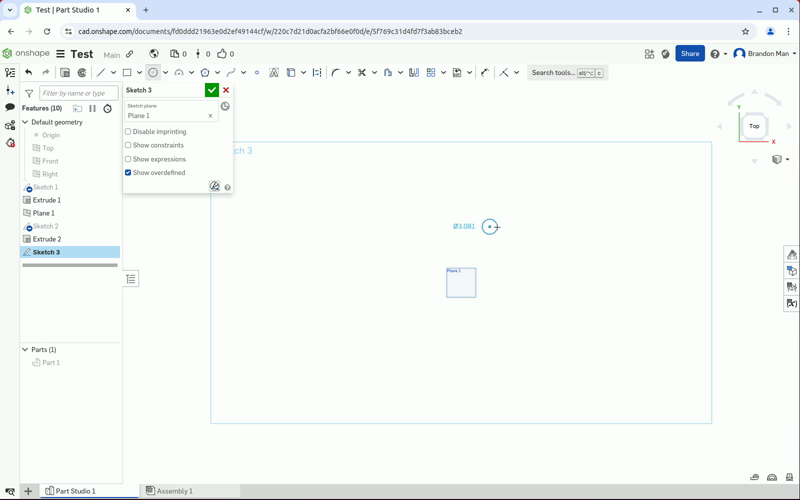
key(esc)
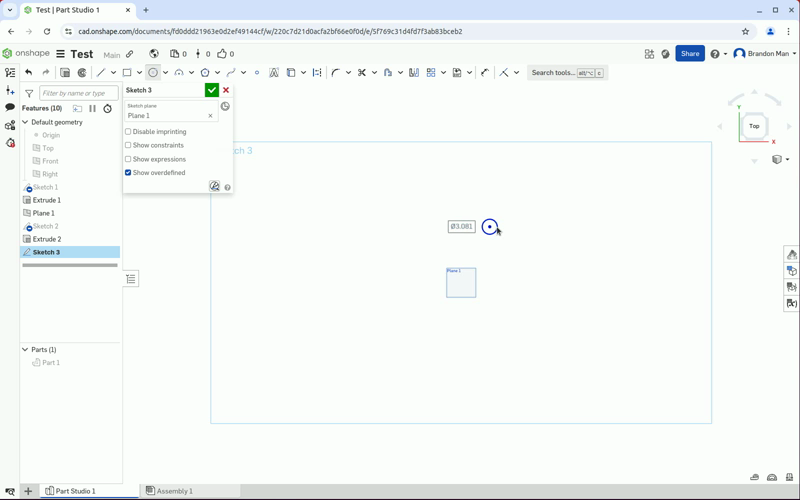
mouse_move(490, 226)
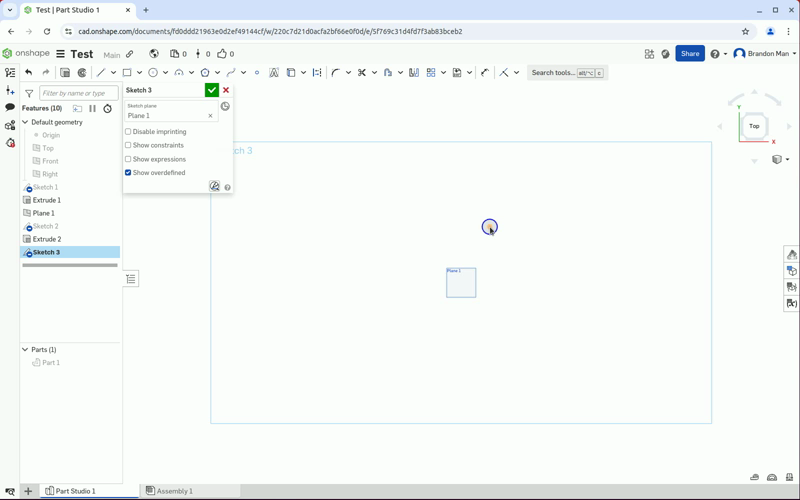
scroll(6)
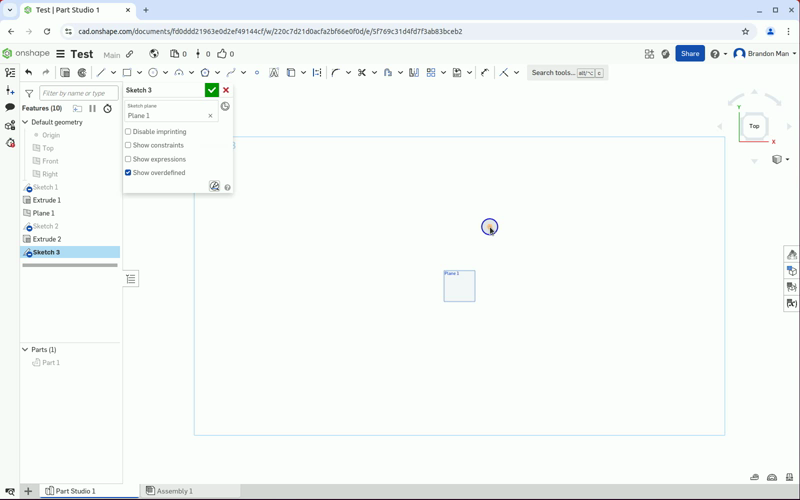
scroll(6)
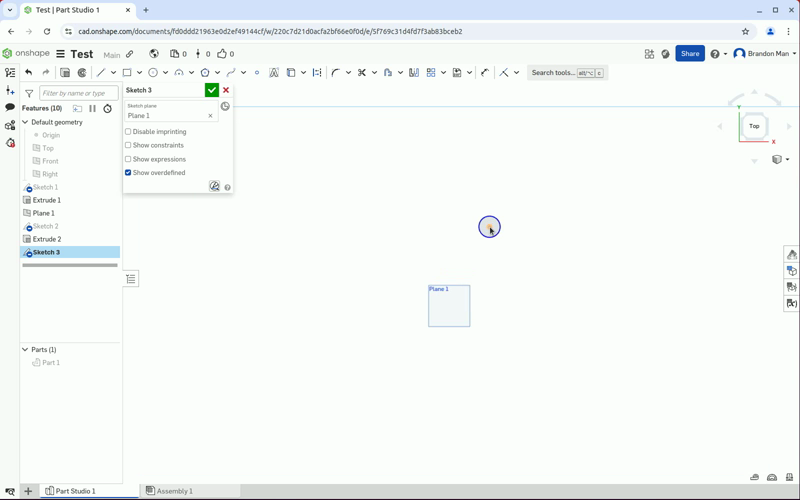
scroll(6)
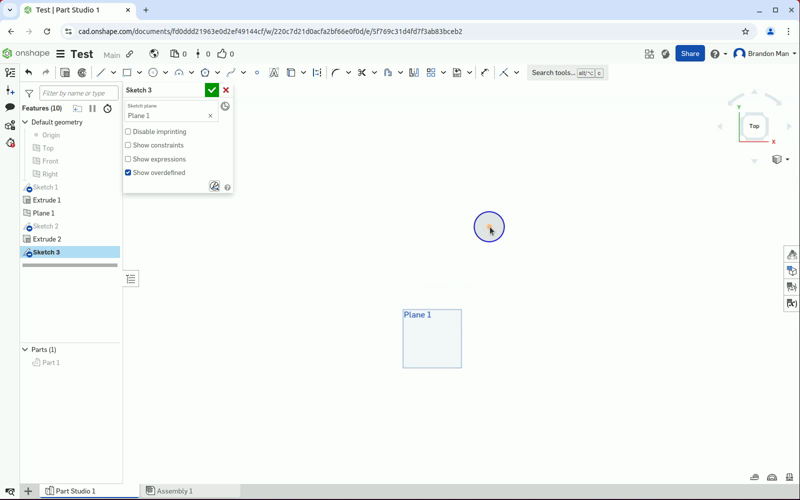
scroll(6)
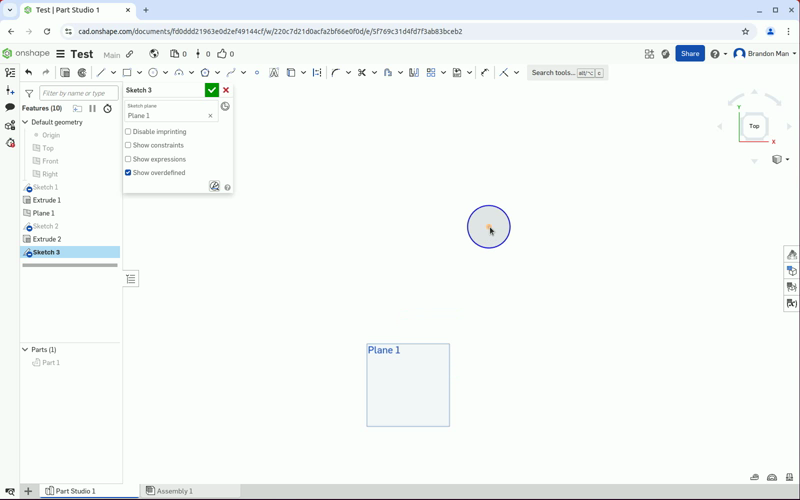
scroll(6)
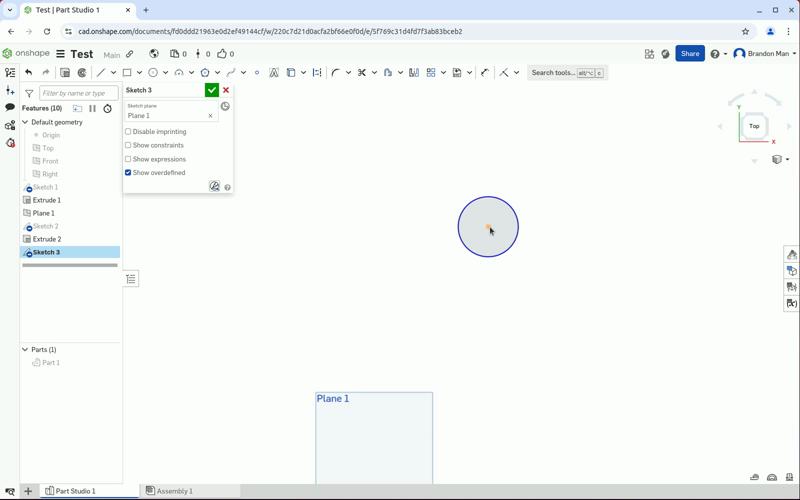
scroll(6)
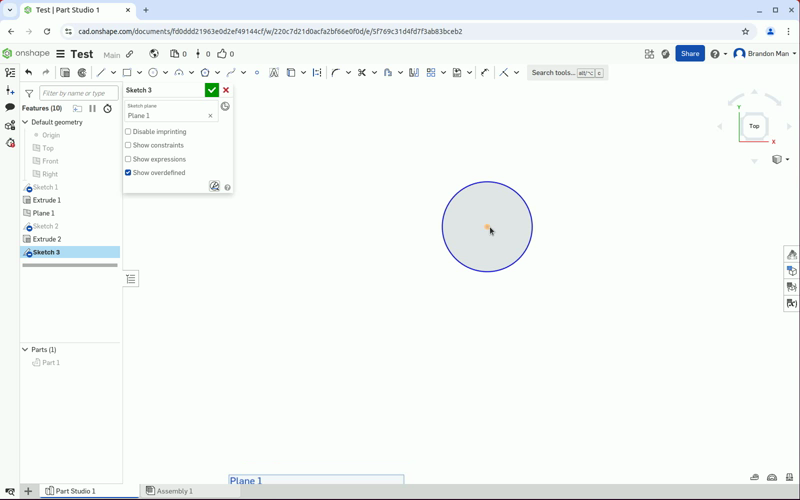
scroll(6)
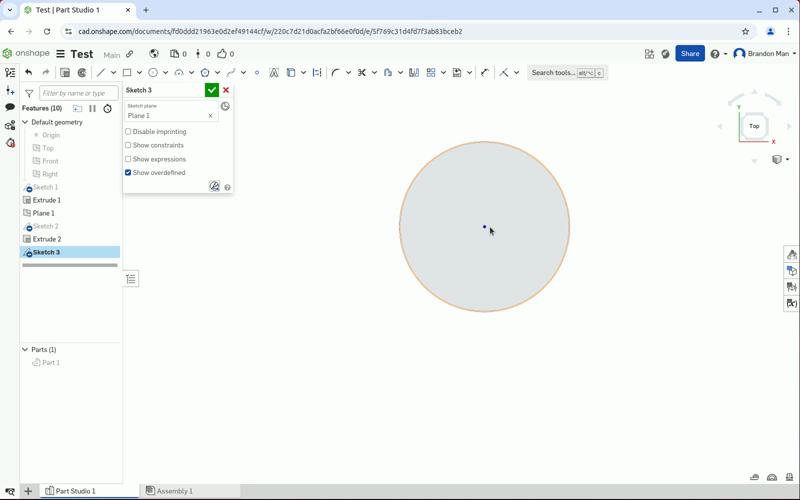
click(490, 226)
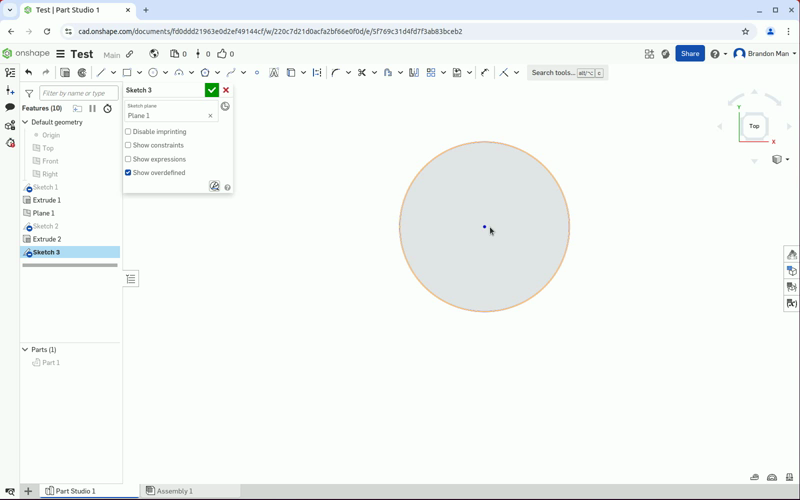
scroll(-6)
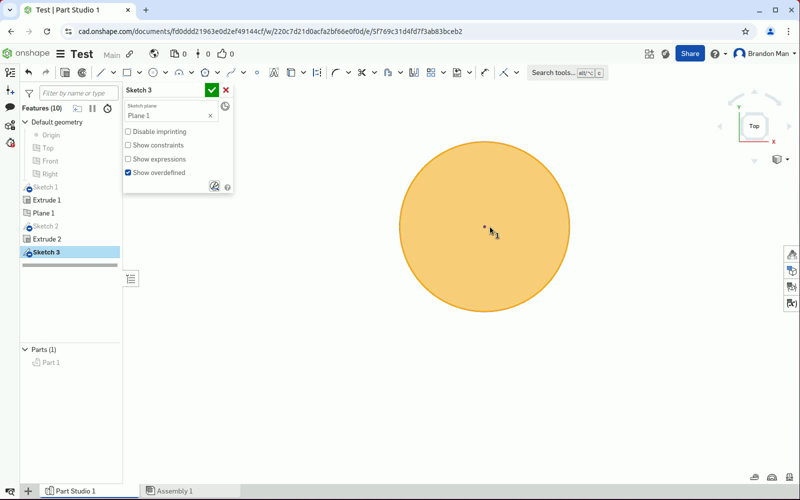
scroll(-6)
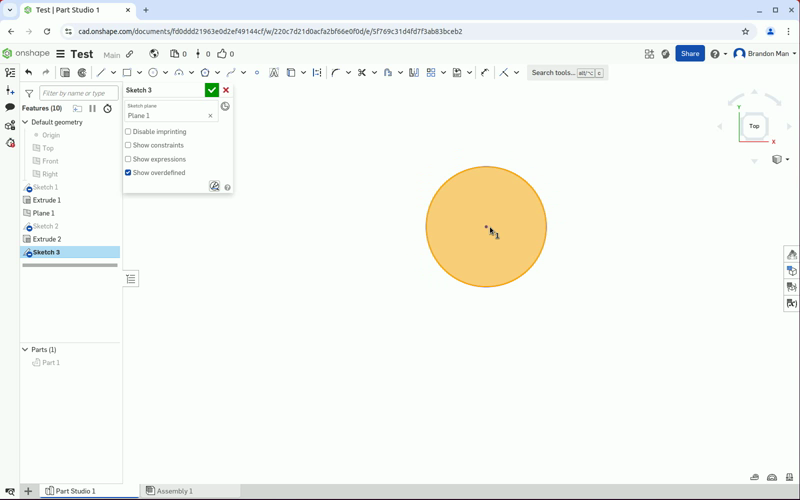
scroll(-6)
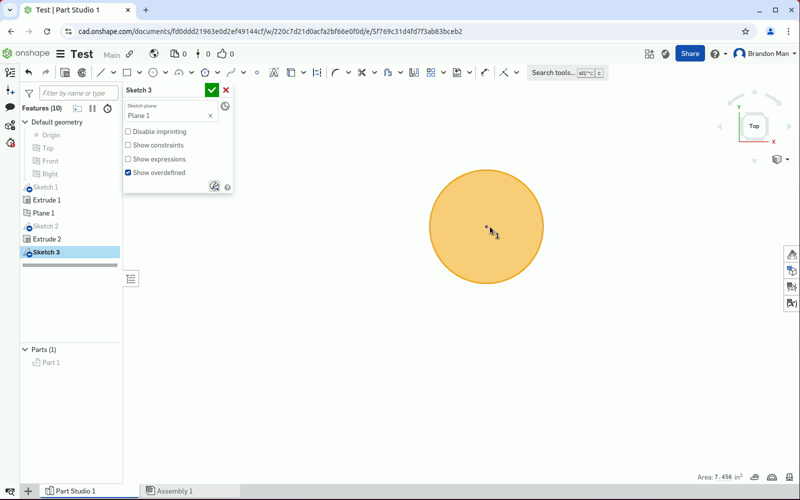
scroll(-6)
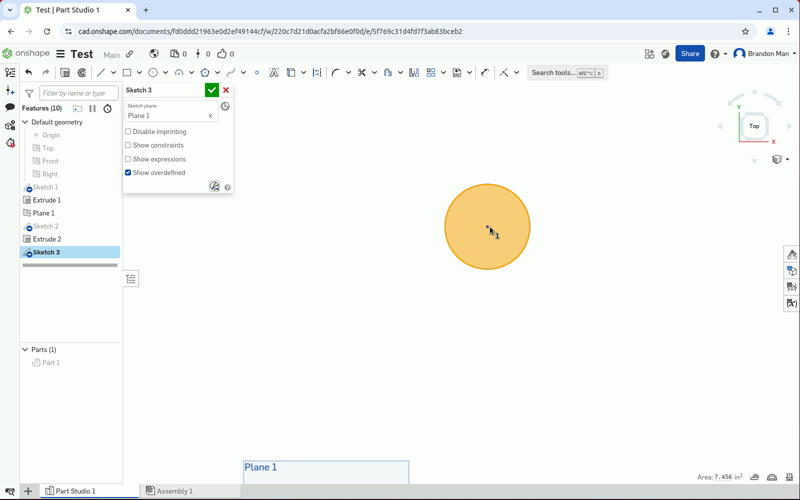
scroll(-6)
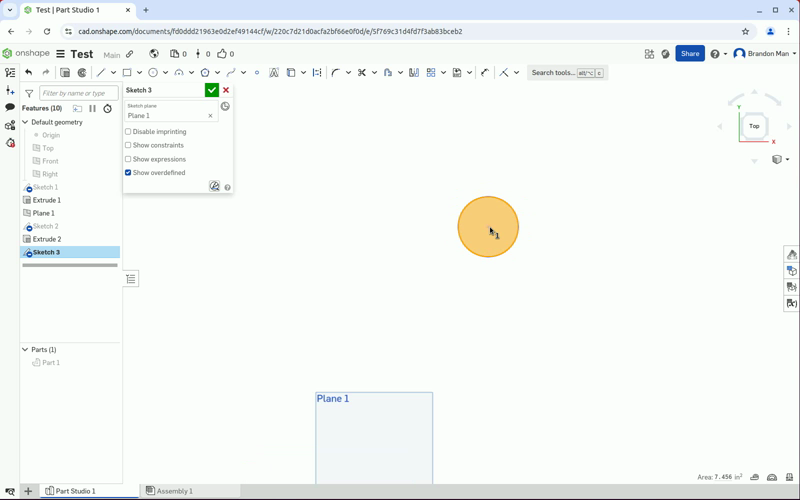
scroll(-6)
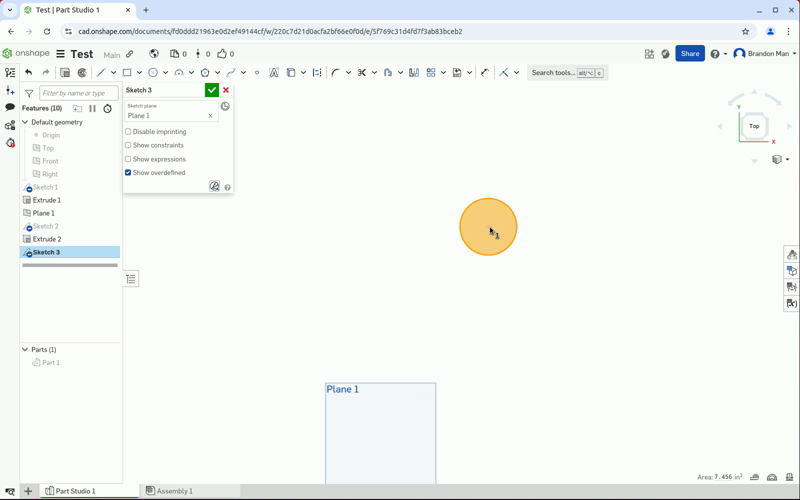
scroll(-6)
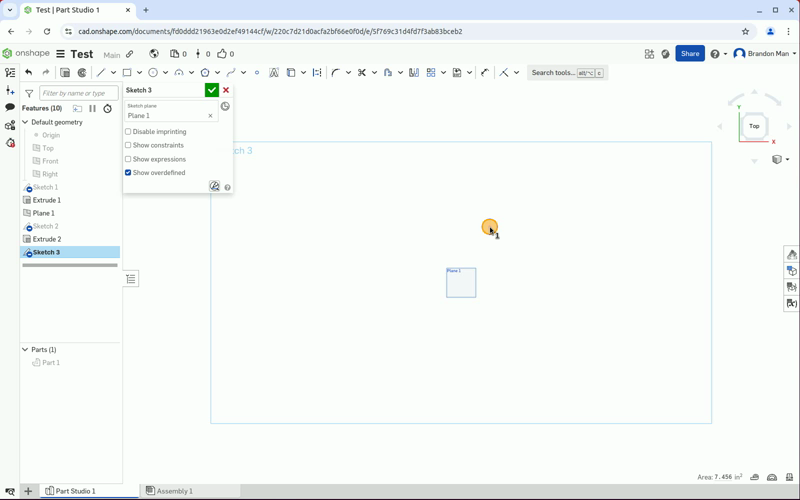
mouse_move(73, 352)
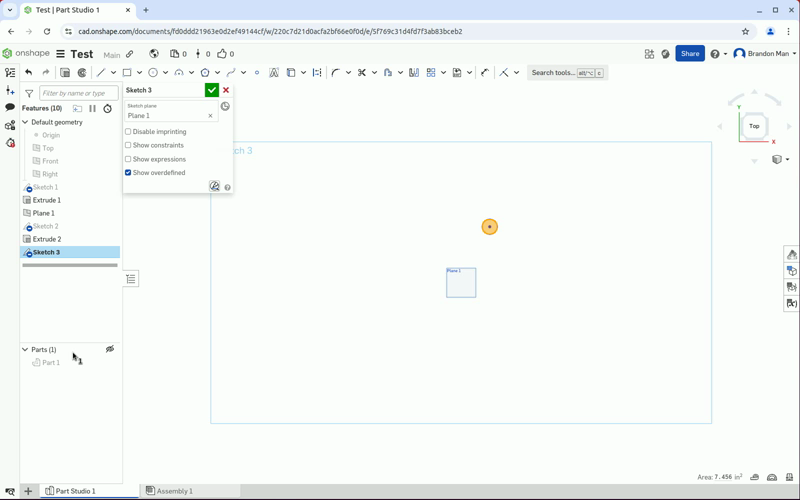
key(shift+y)
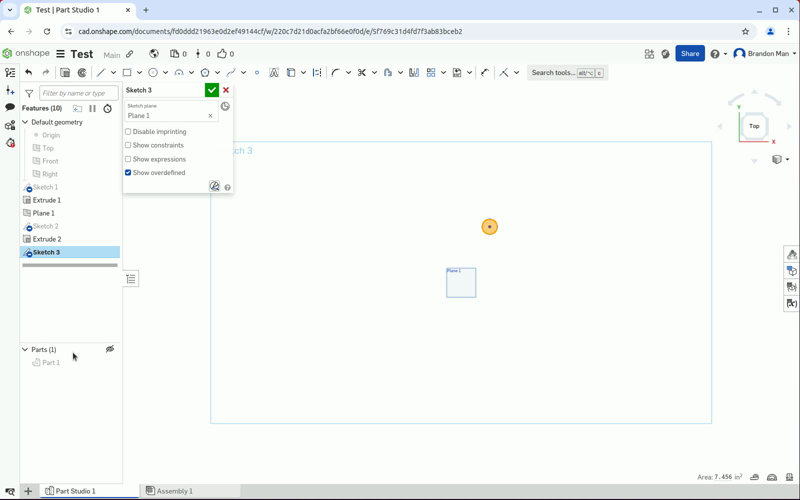
key(shift+e)
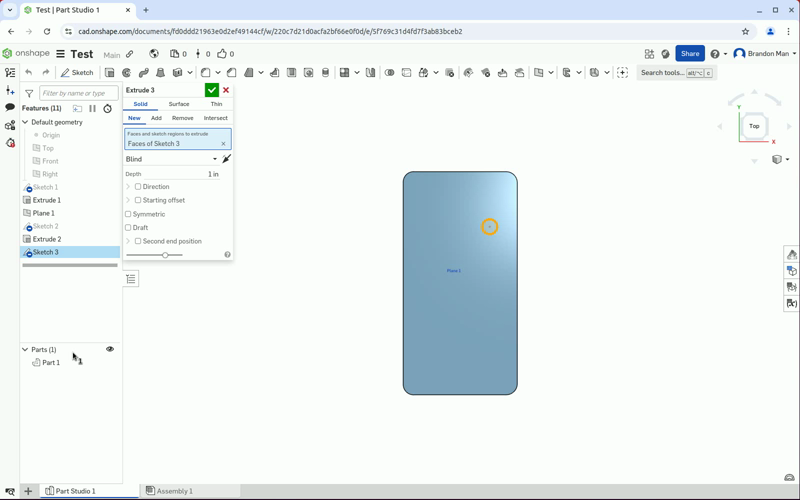
mouse_move(143, 106)
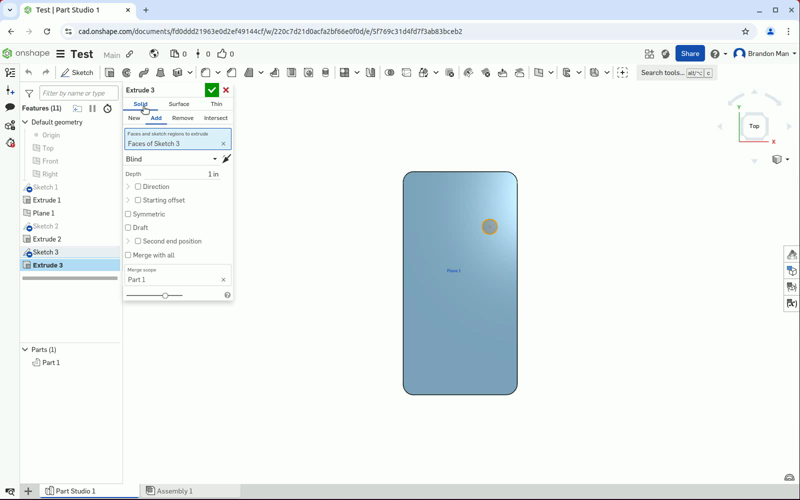
click(143, 106)
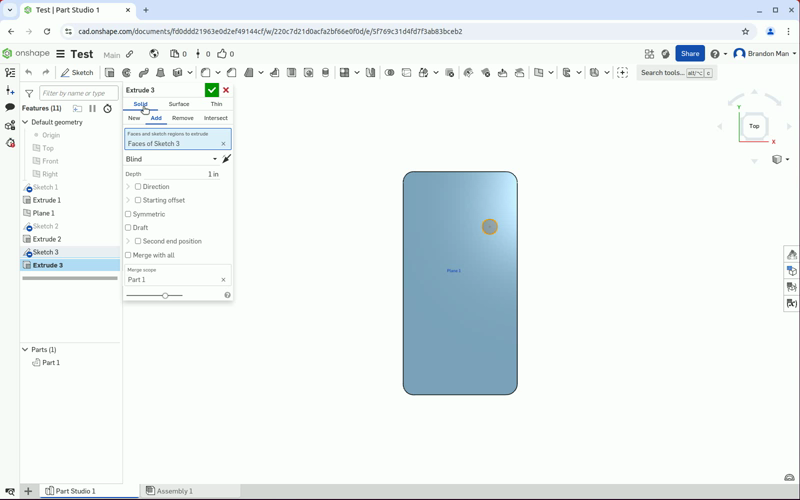
mouse_move(186, 120)
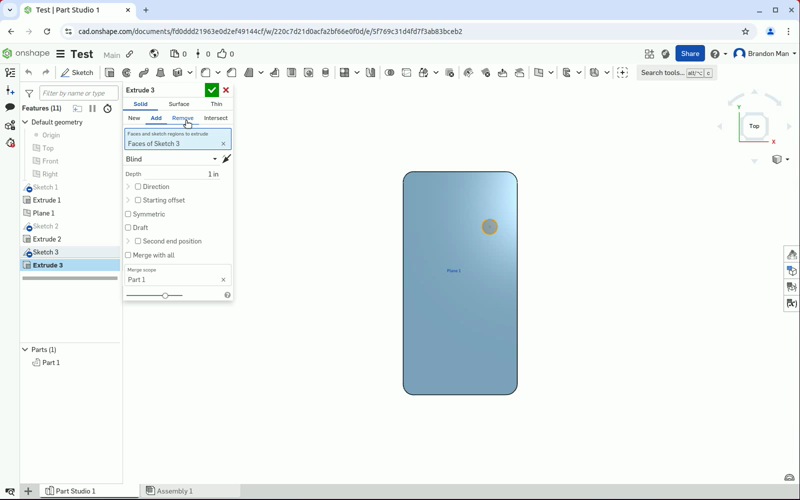
click(186, 120)
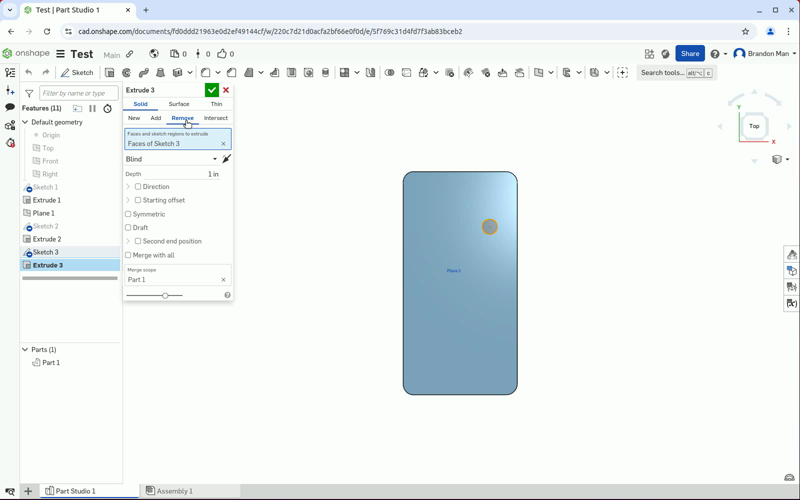
key(tab, 4)
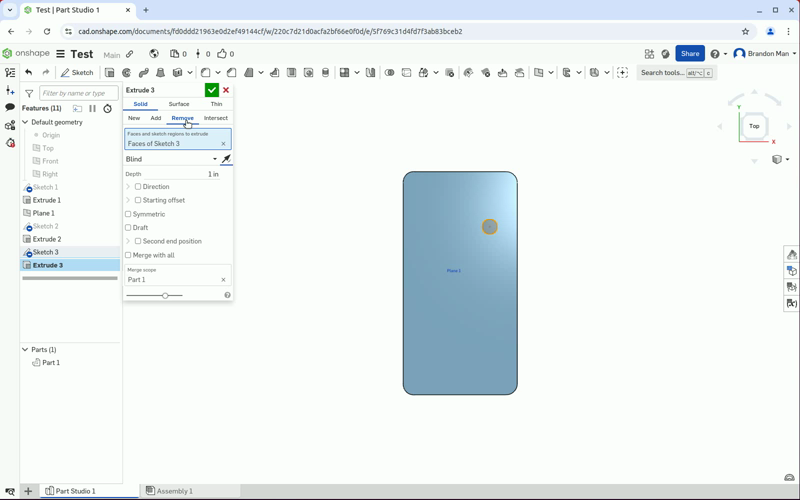
text(11.554)
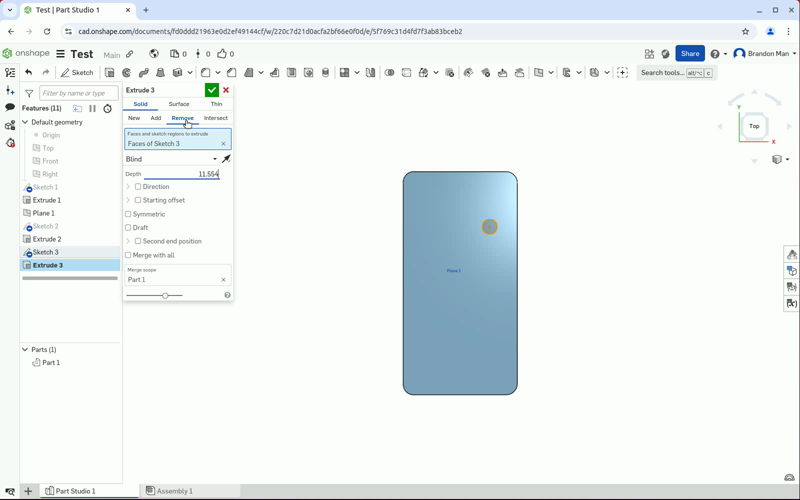
key(tab, 6)
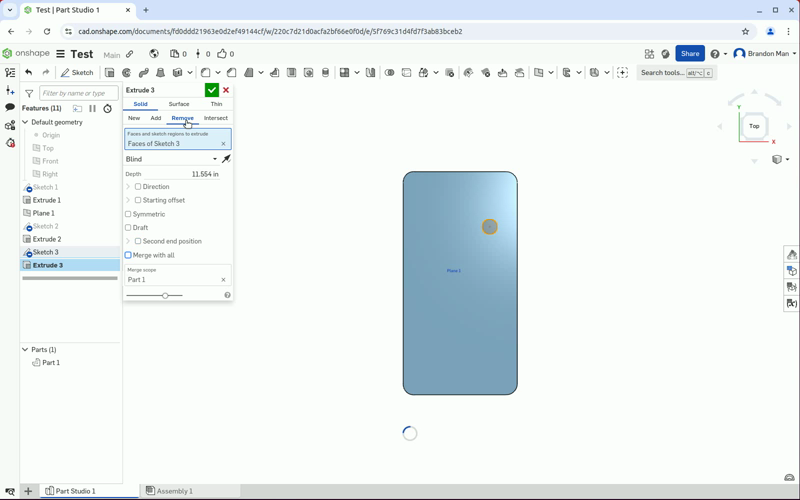
key(space)
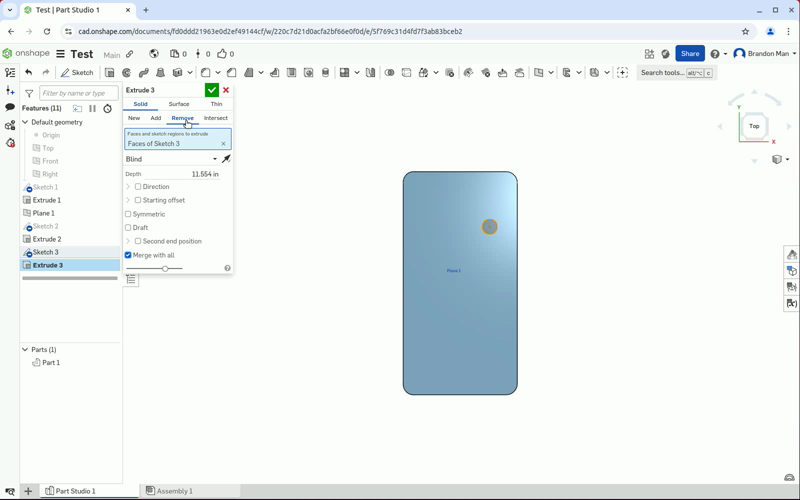
key(enter)
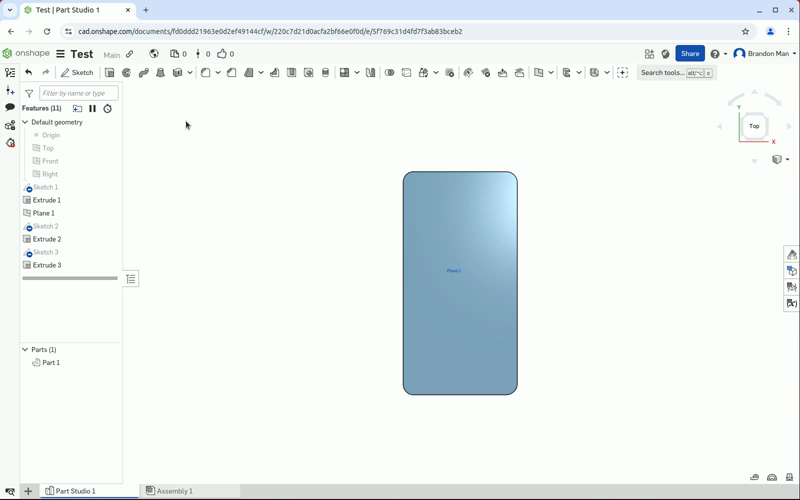
key(shift+h)
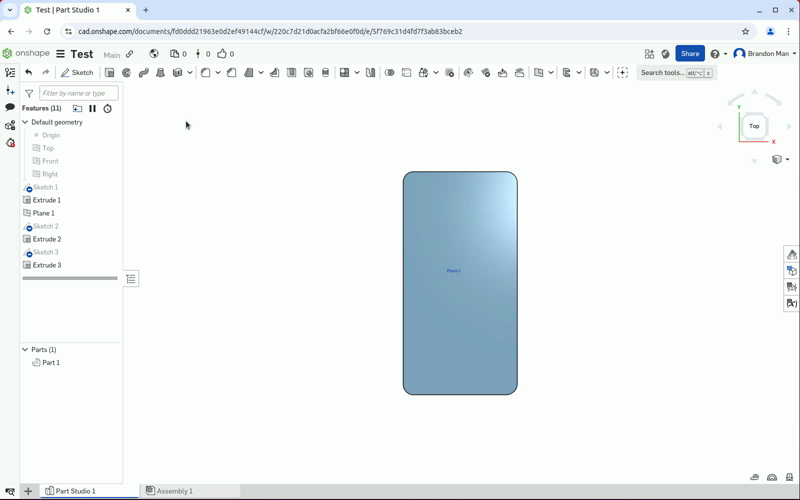
key(shift+h)
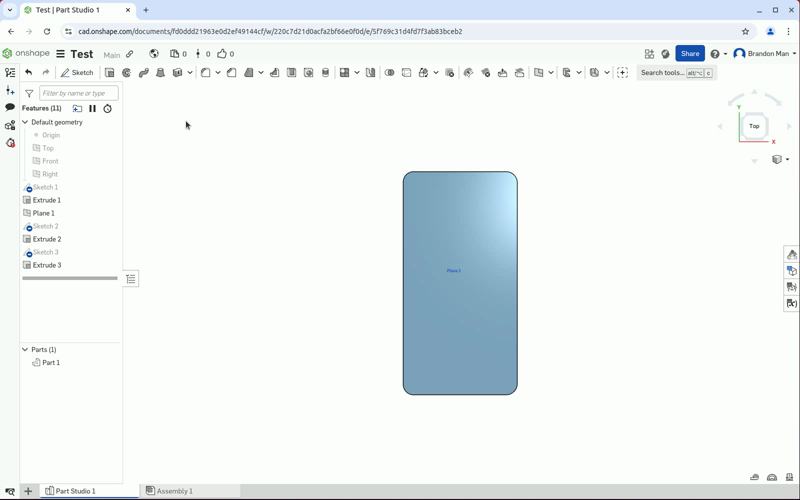
mouse_move(73, 189)
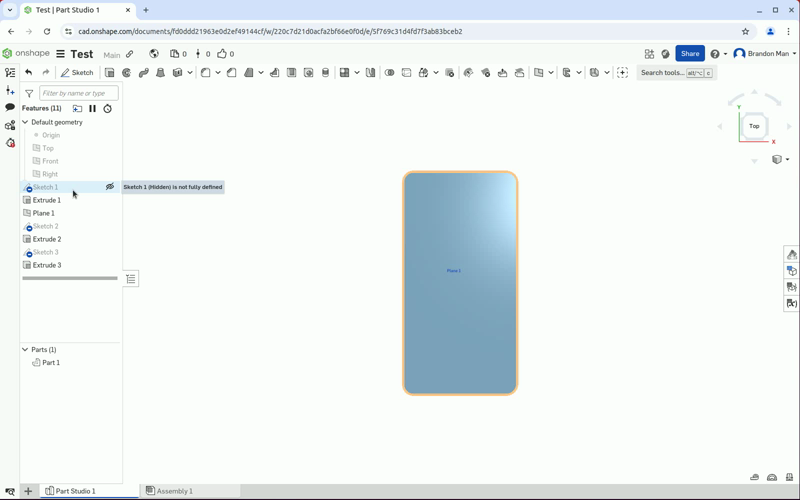
click(73, 189)
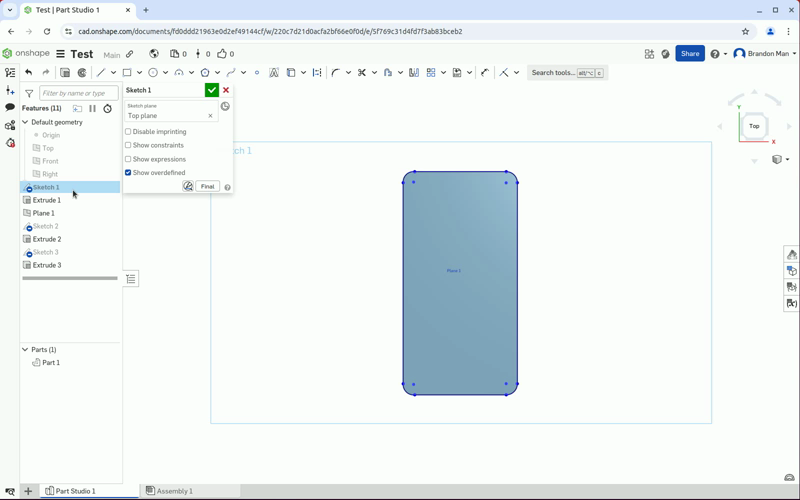
mouse_move(229, 92)
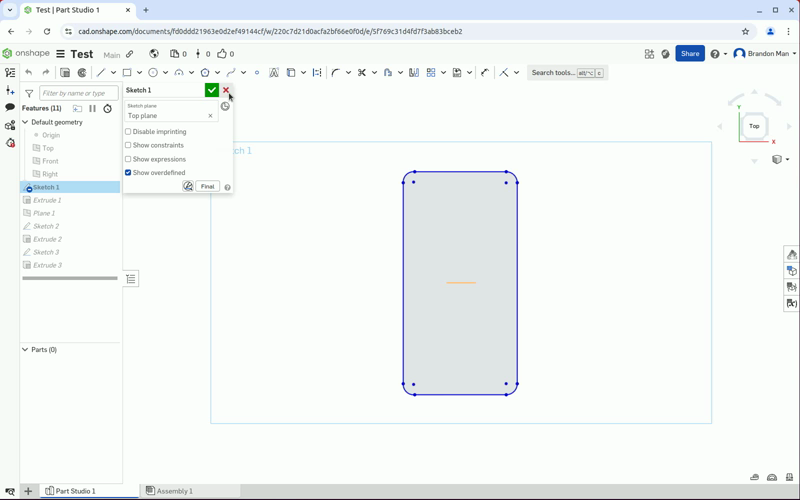
click(229, 92)
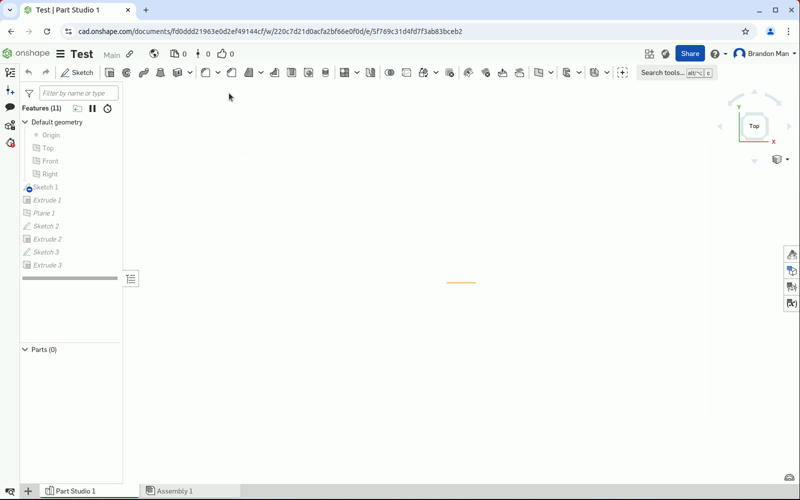
key(shift+s)
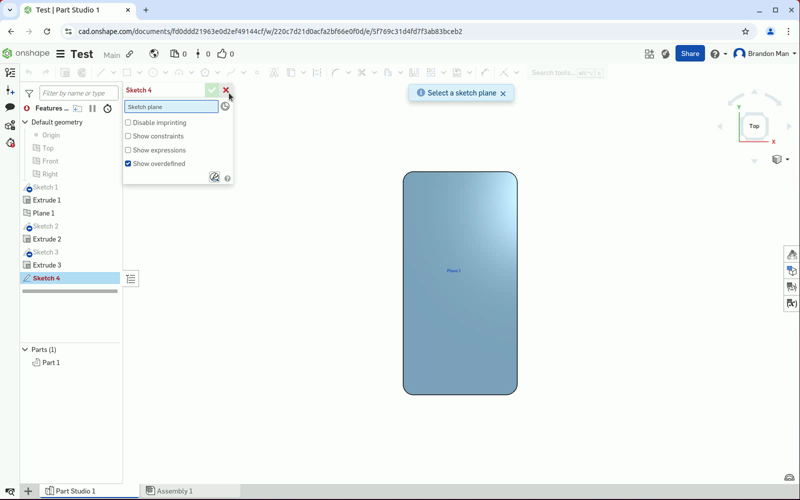
mouse_move(73, 215)
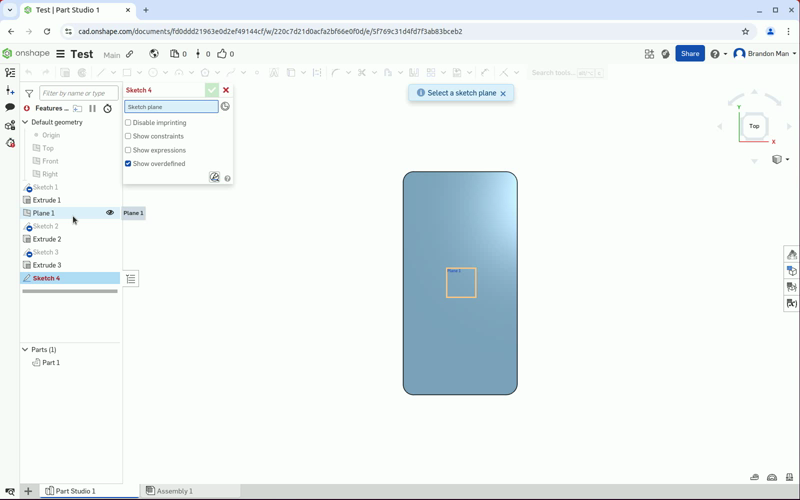
click(73, 215)
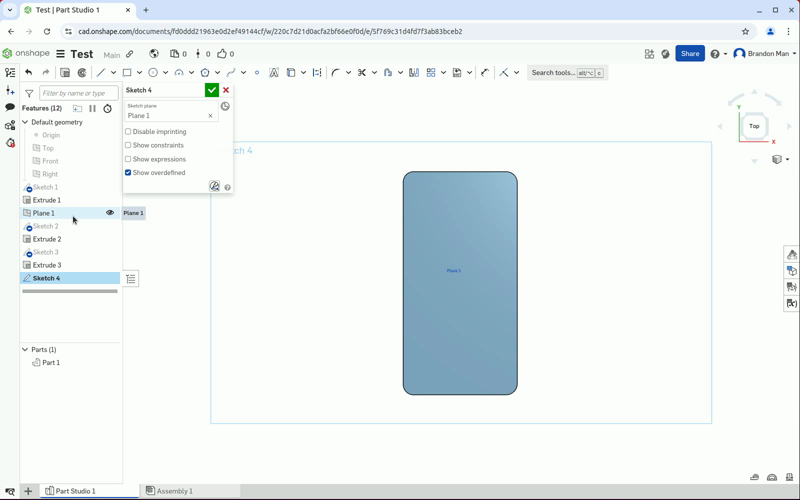
mouse_move(73, 352)
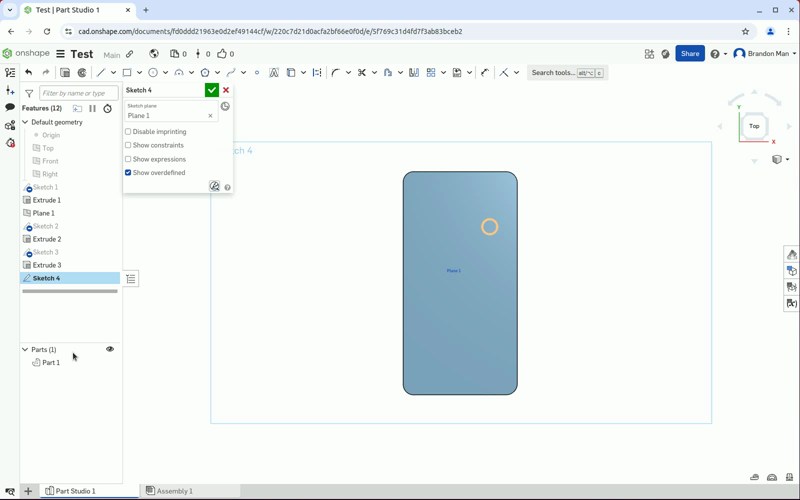
key(y)
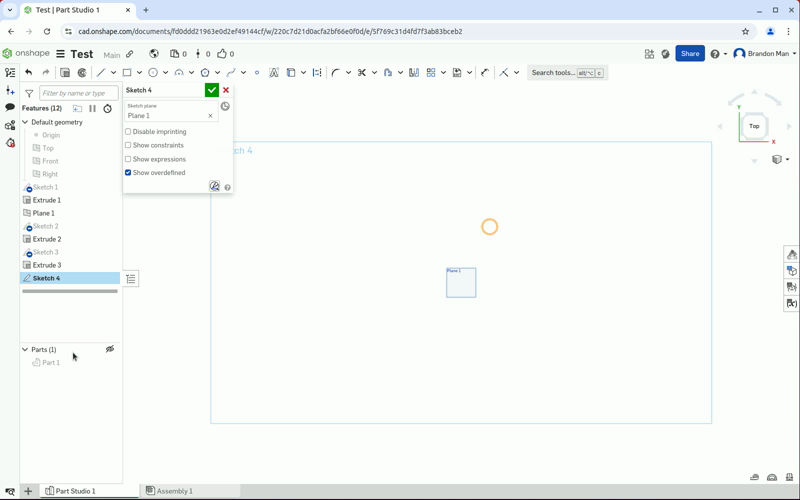
key(c)
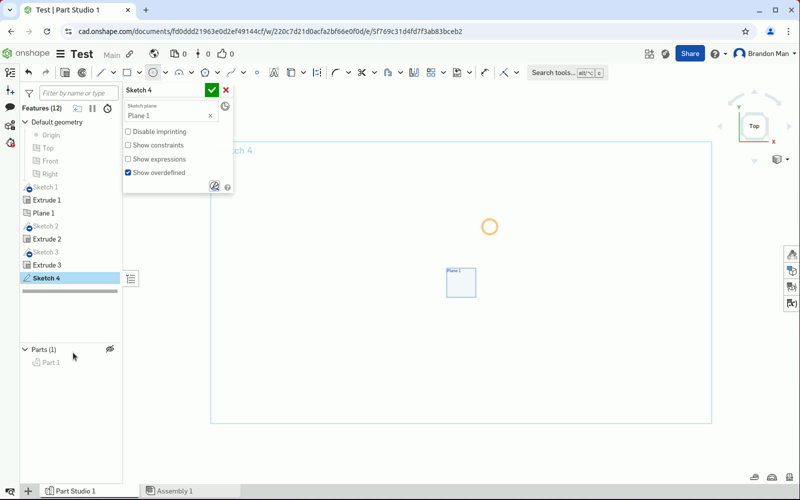
key_down(shift)
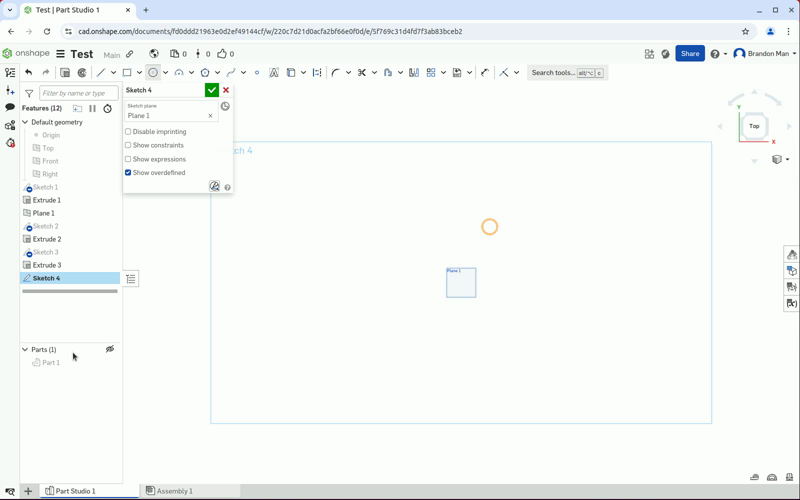
mouse_move(433, 339)
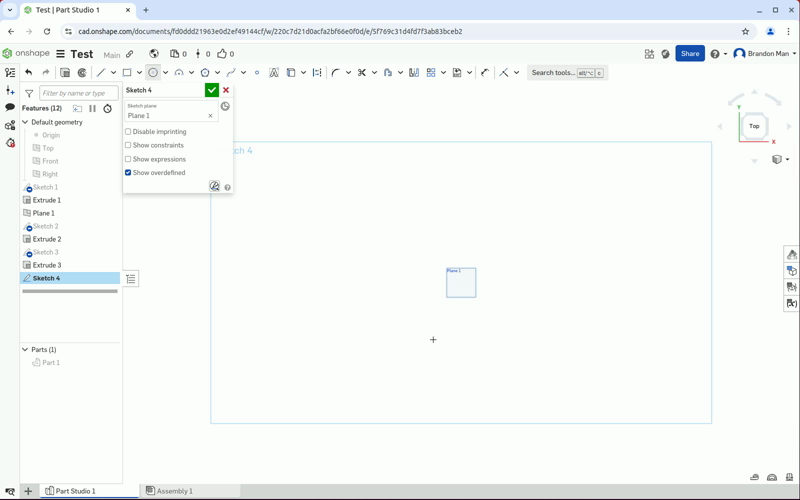
click(433, 339)
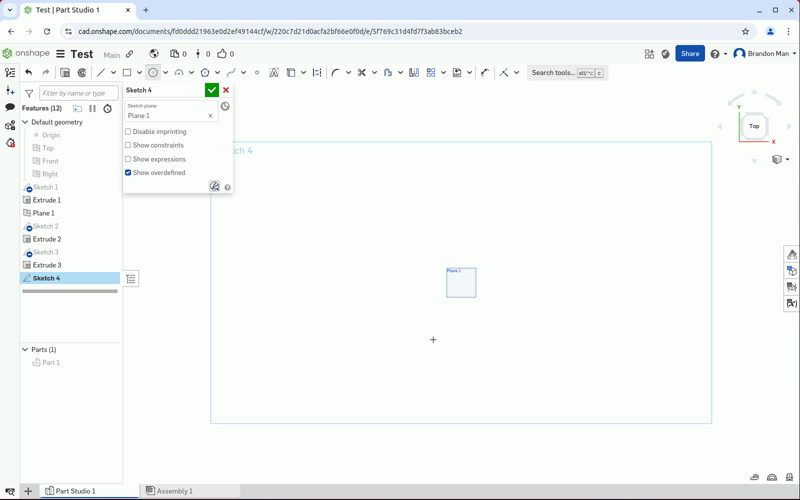
key_up(shift)
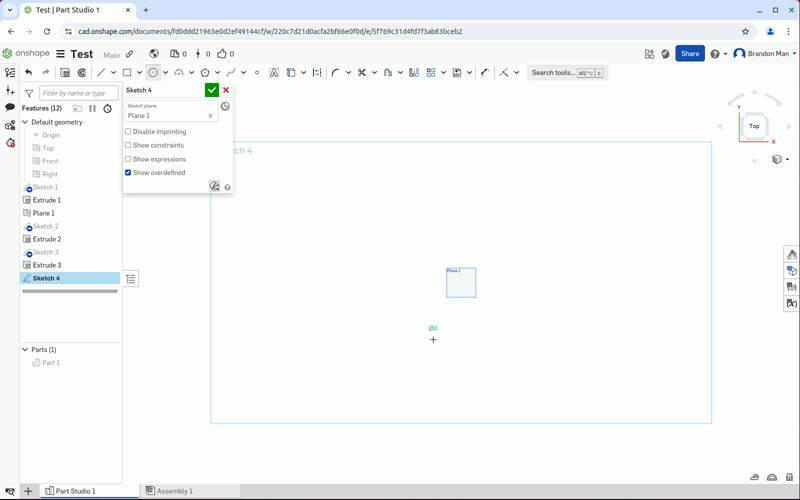
mouse_move(440, 339)
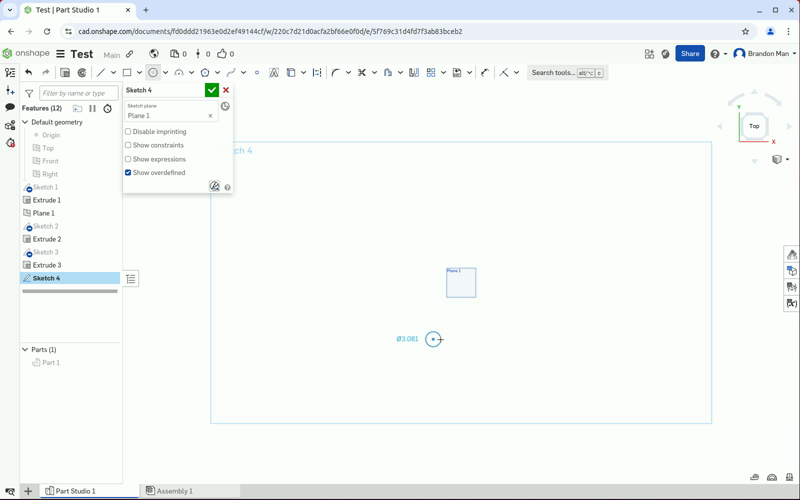
click(440, 339)
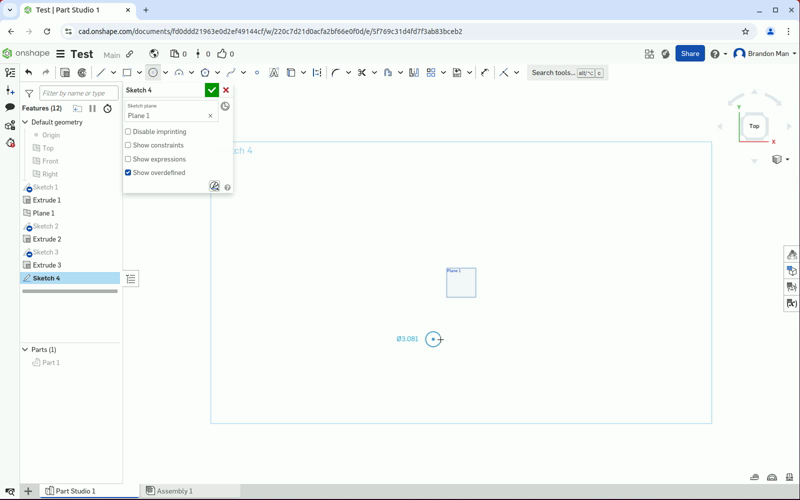
key(esc)
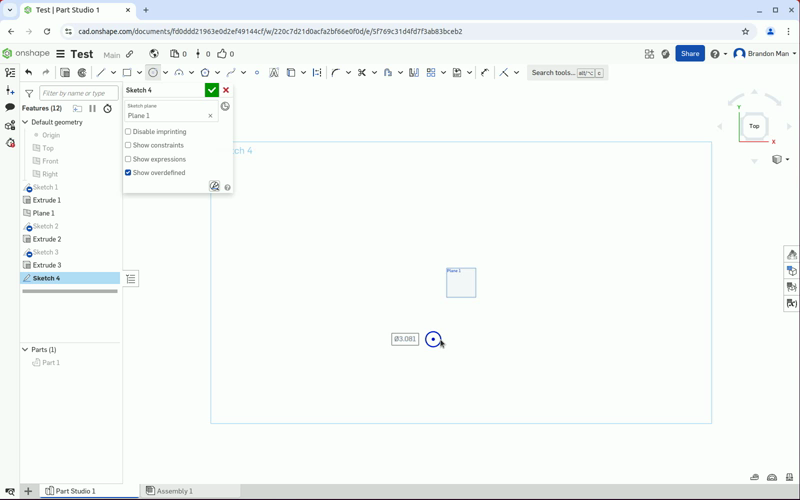
mouse_move(430, 341)
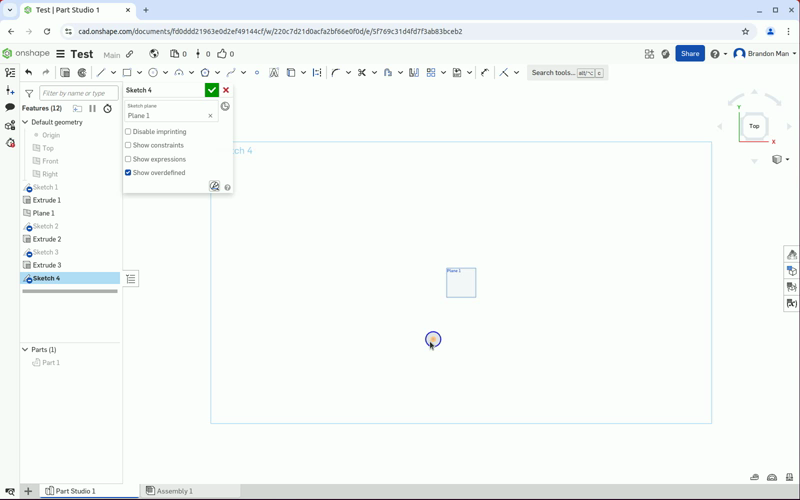
scroll(6)
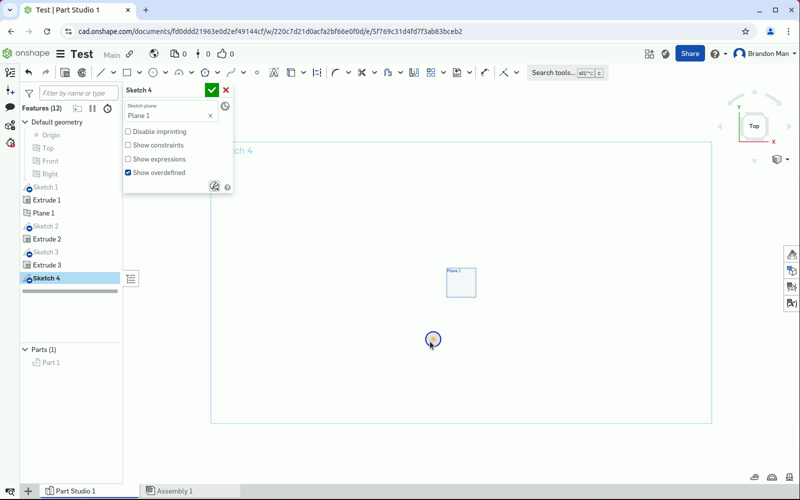
scroll(6)
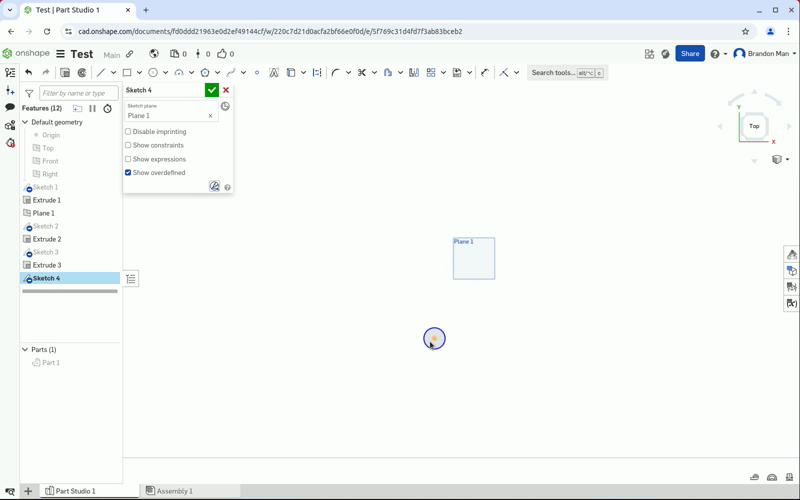
scroll(6)
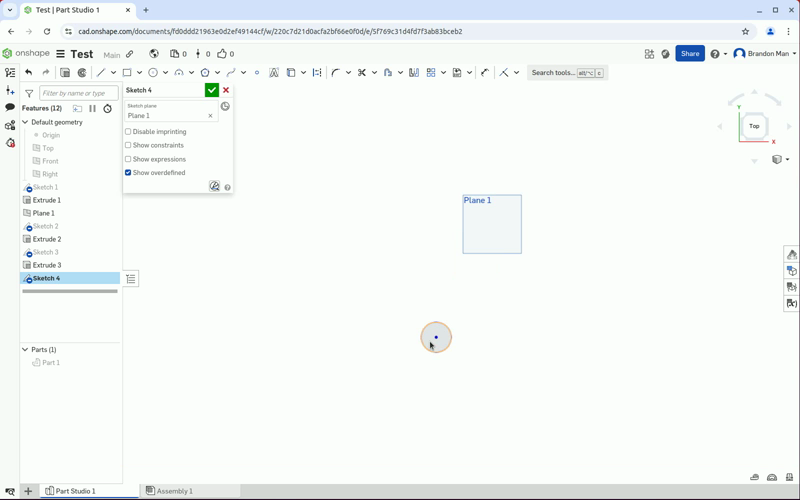
scroll(6)
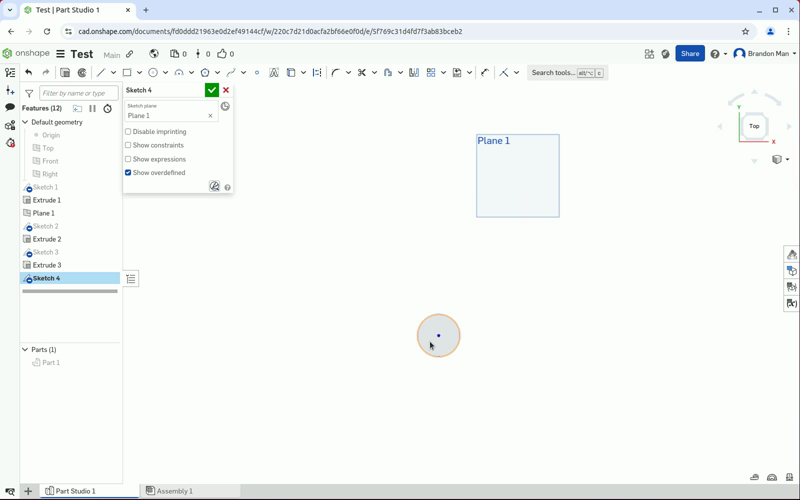
scroll(6)
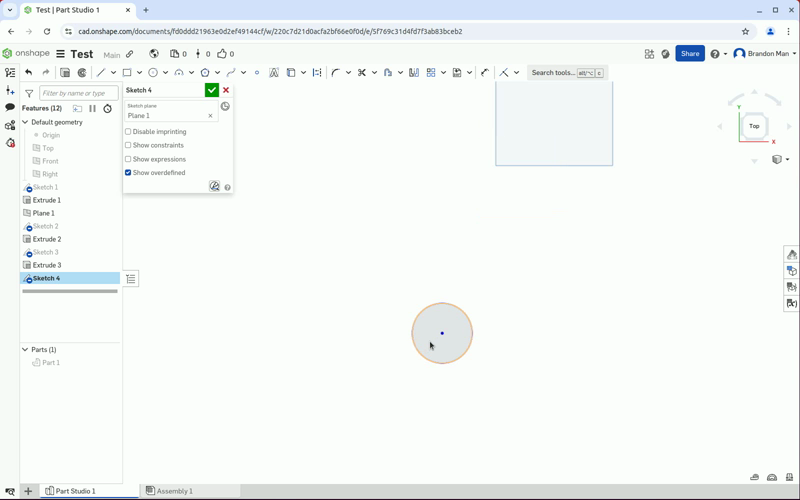
scroll(6)
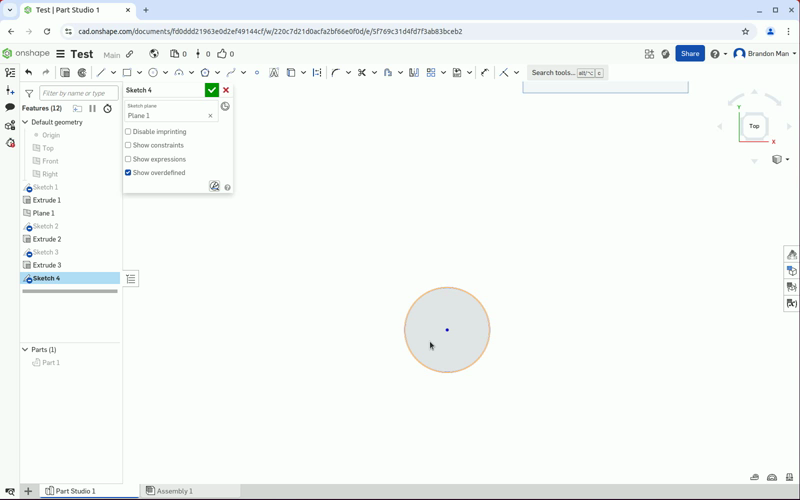
scroll(6)
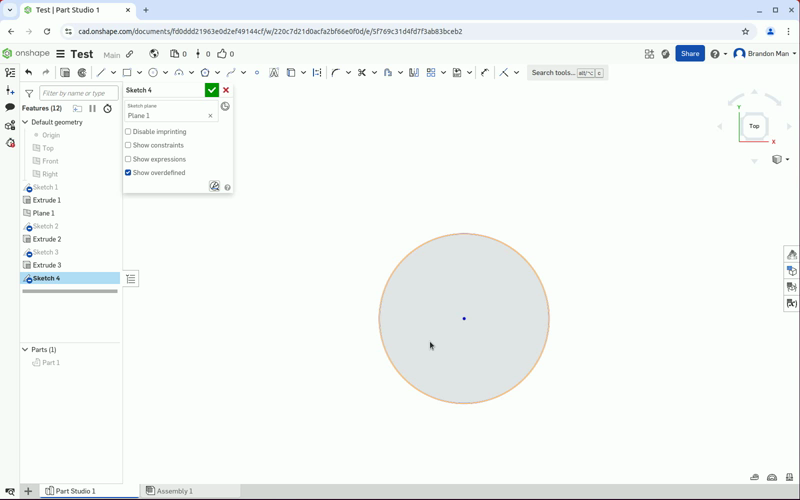
click(430, 341)
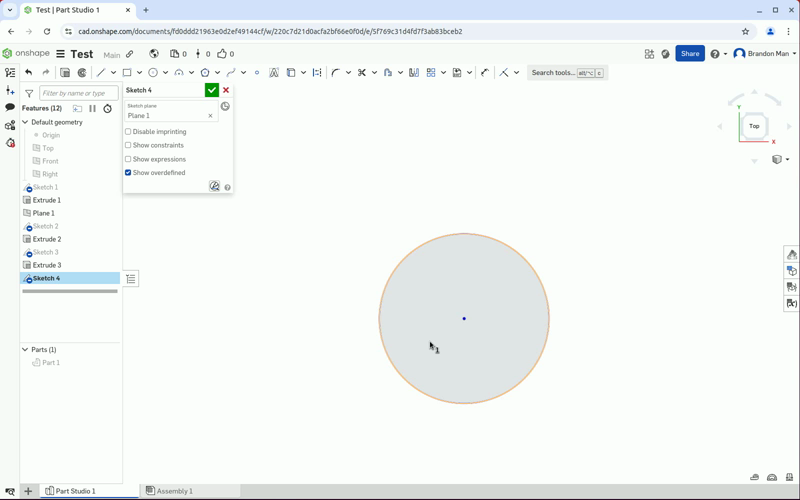
scroll(-6)
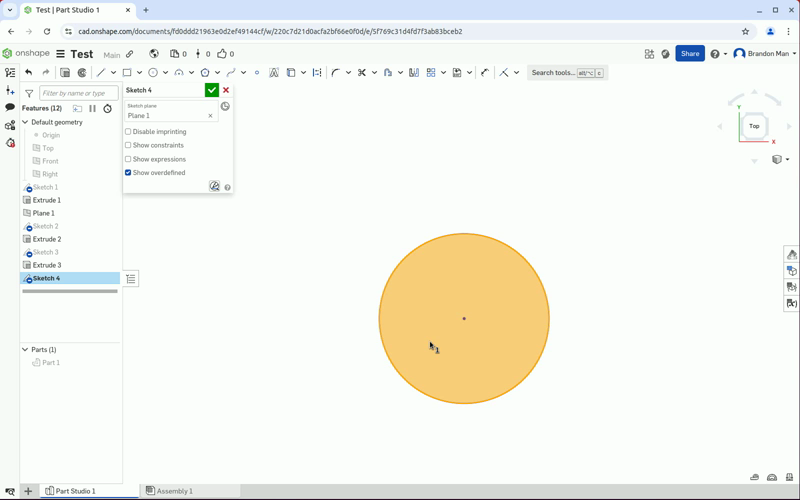
scroll(-6)
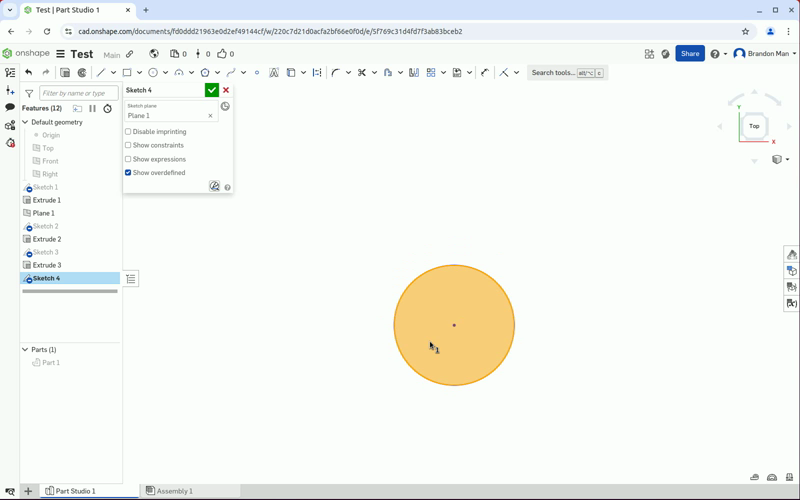
scroll(-6)
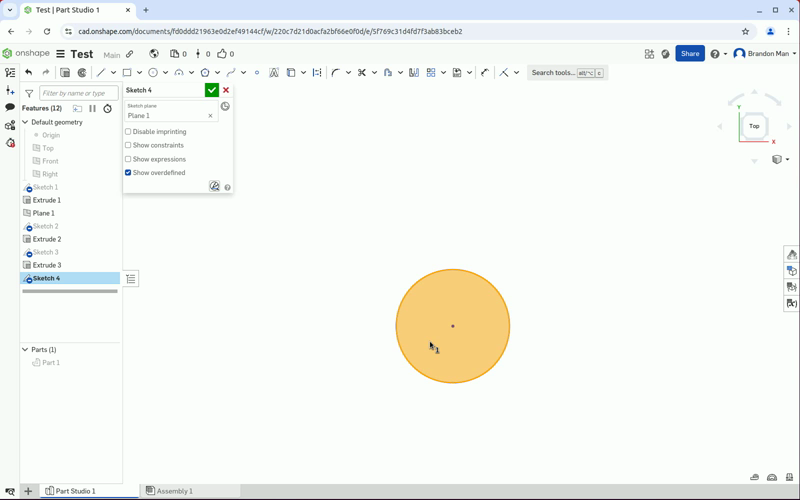
scroll(-6)
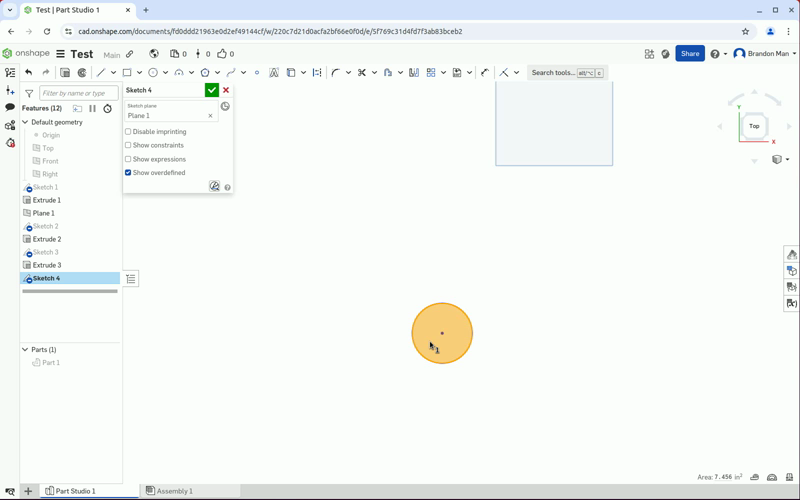
scroll(-6)
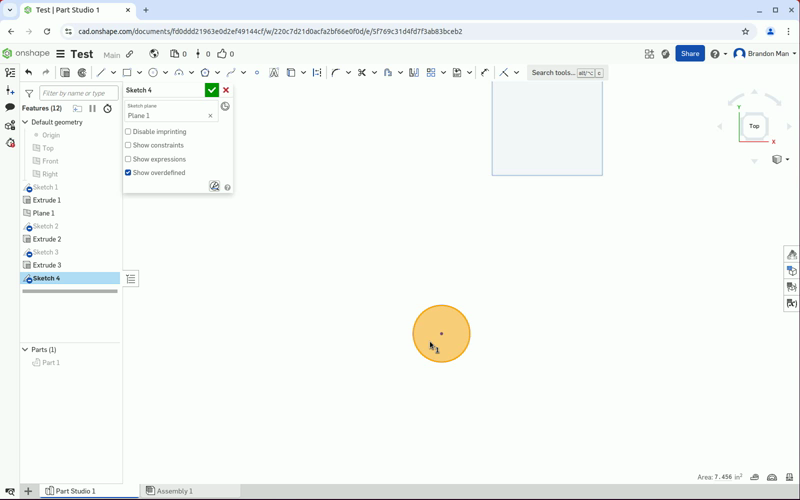
scroll(-6)
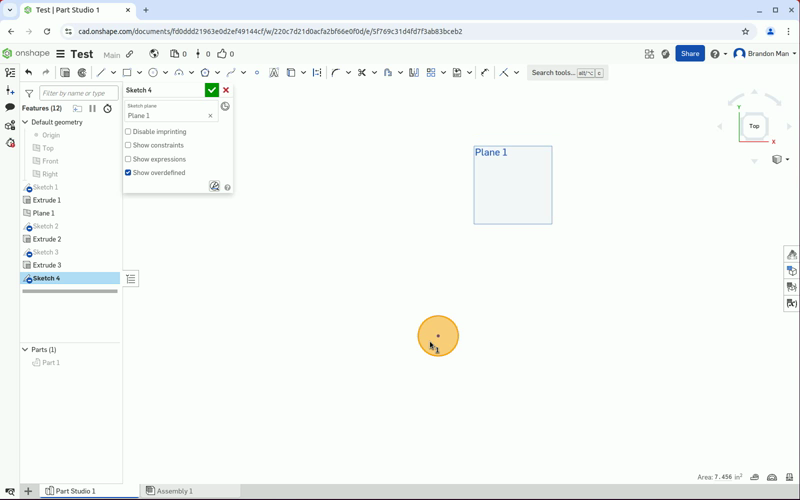
scroll(-6)
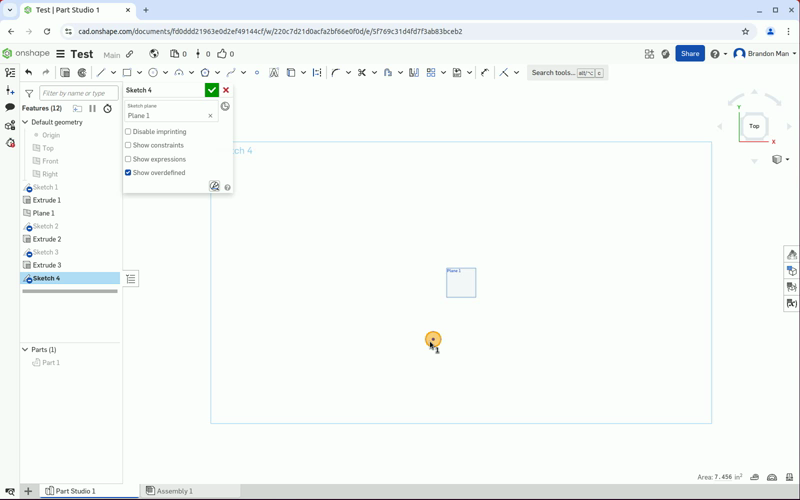
mouse_move(73, 352)
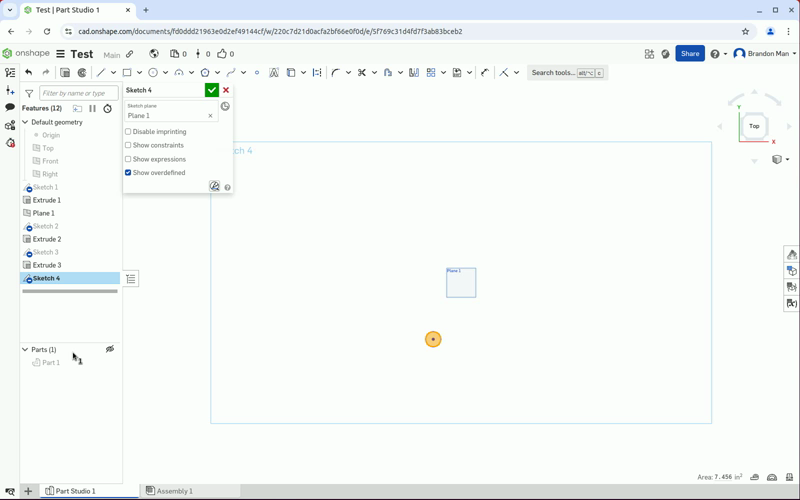
key(shift+y)
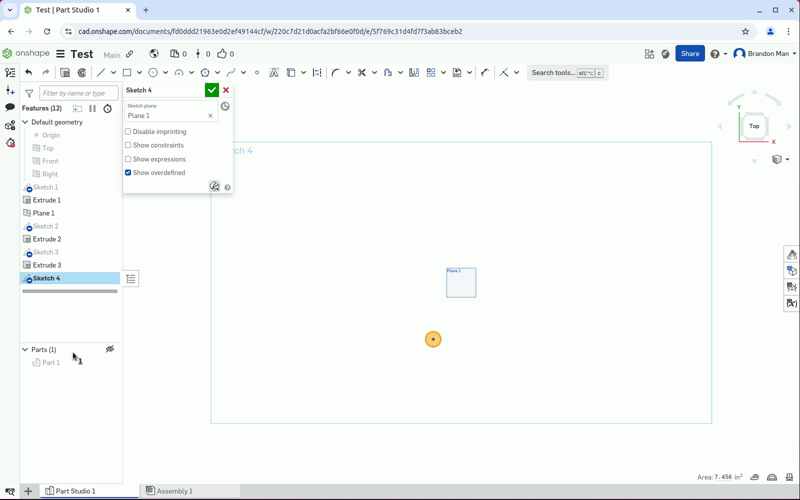
key(shift+e)
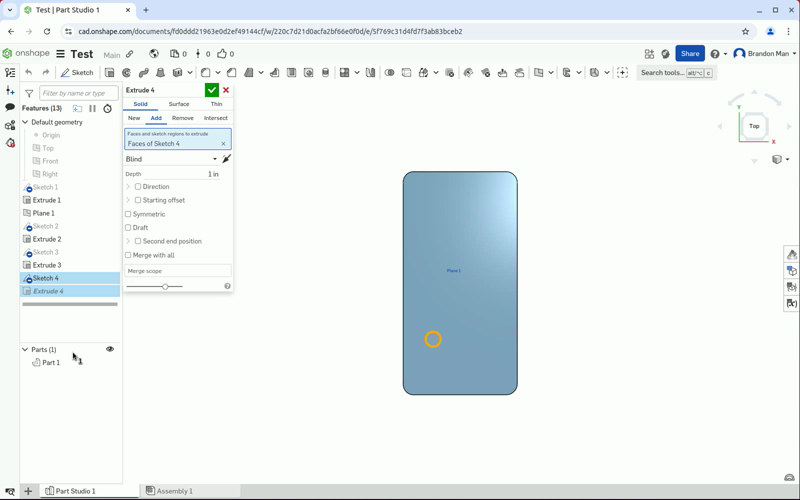
mouse_move(143, 106)
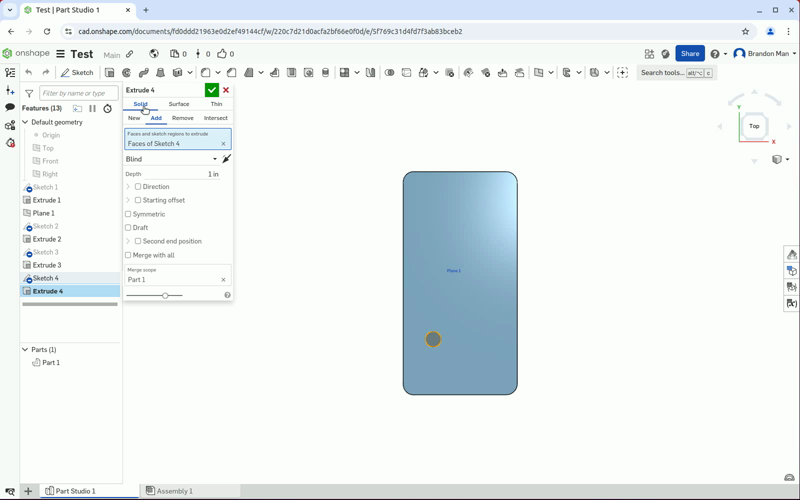
click(143, 106)
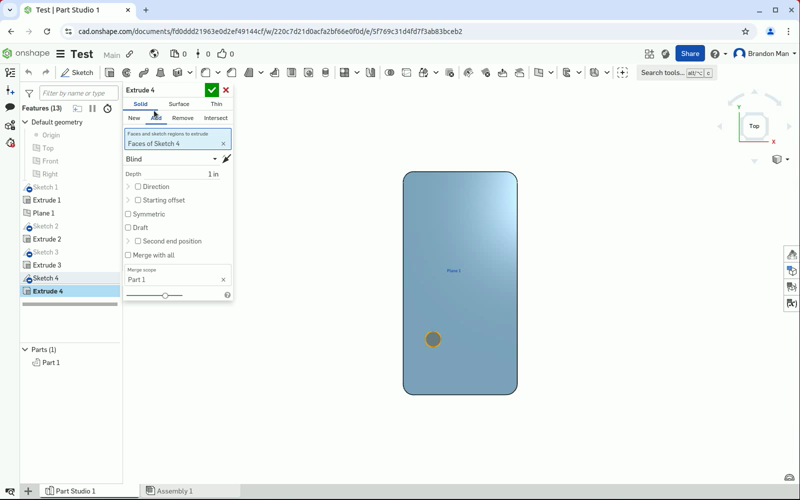
mouse_move(186, 120)
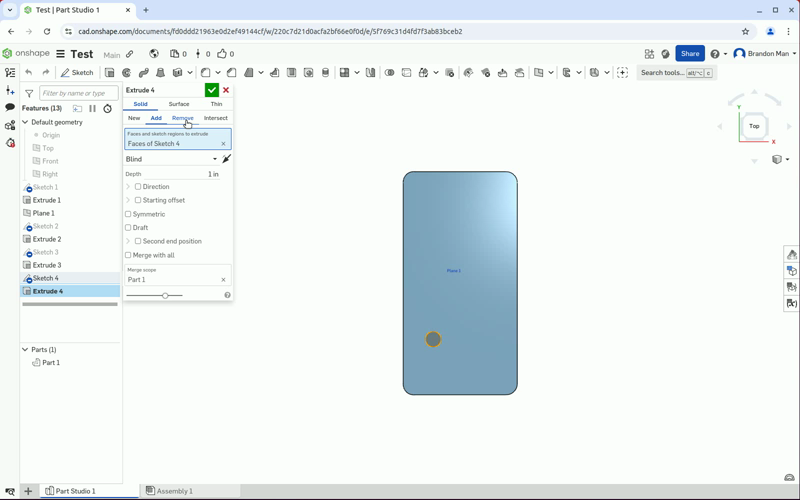
click(186, 120)
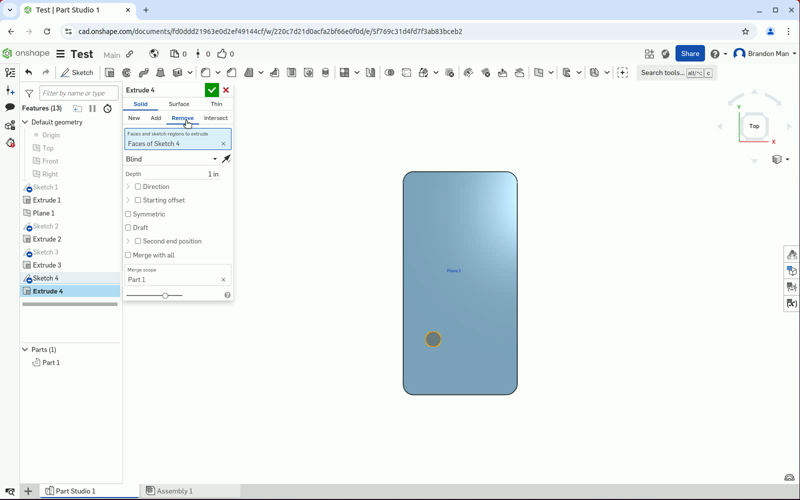
key(tab, 4)
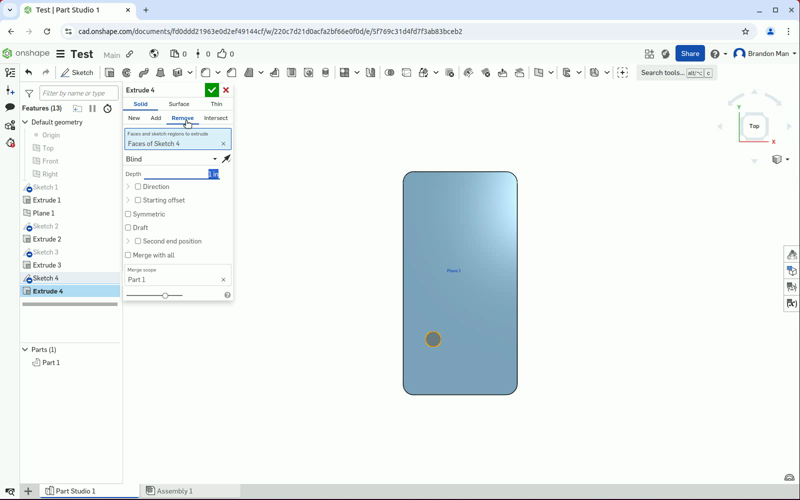
text(11.554)
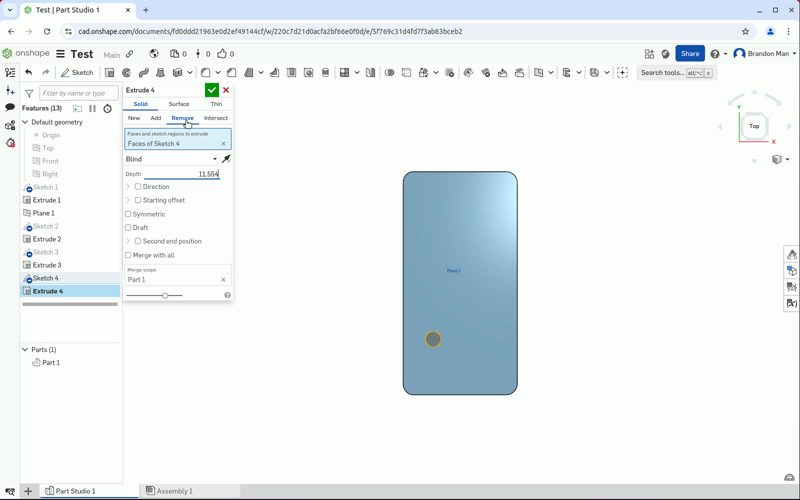
key(tab, 6)
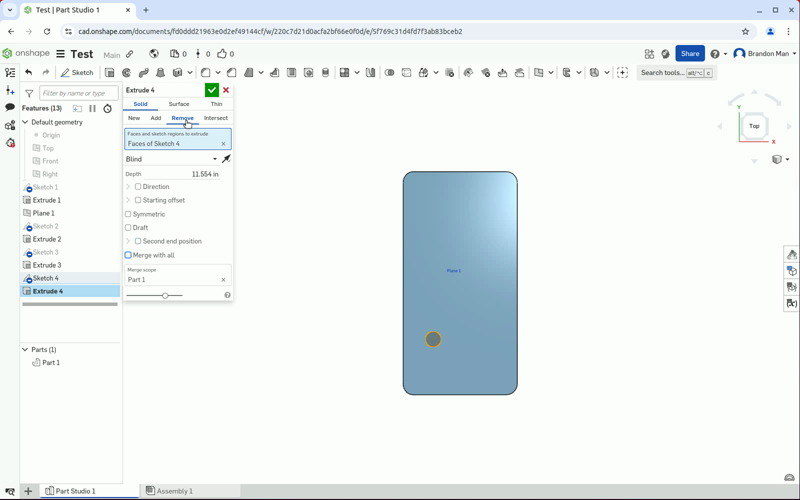
key(space)
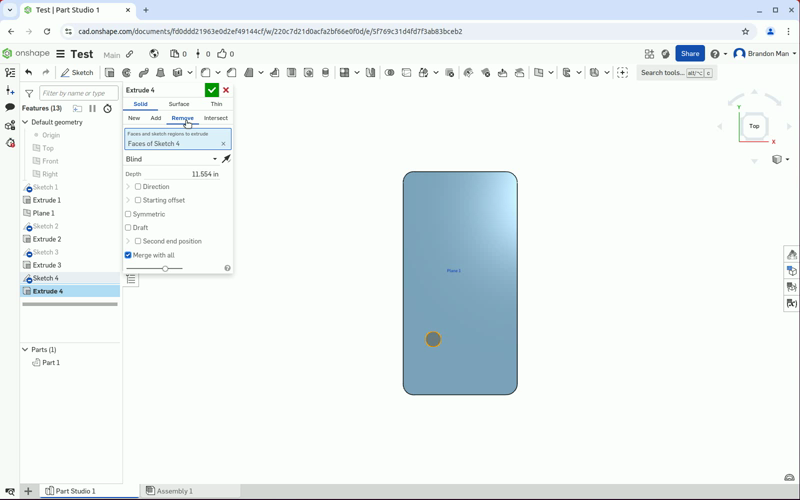
key(enter)
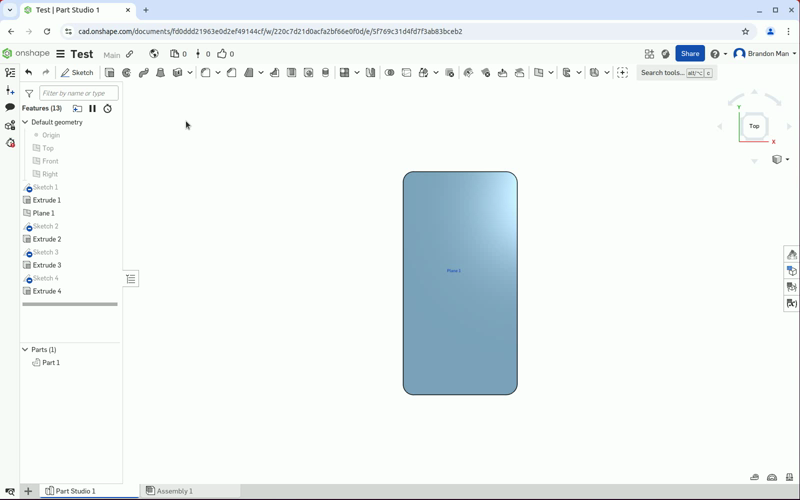
key(shift+h)
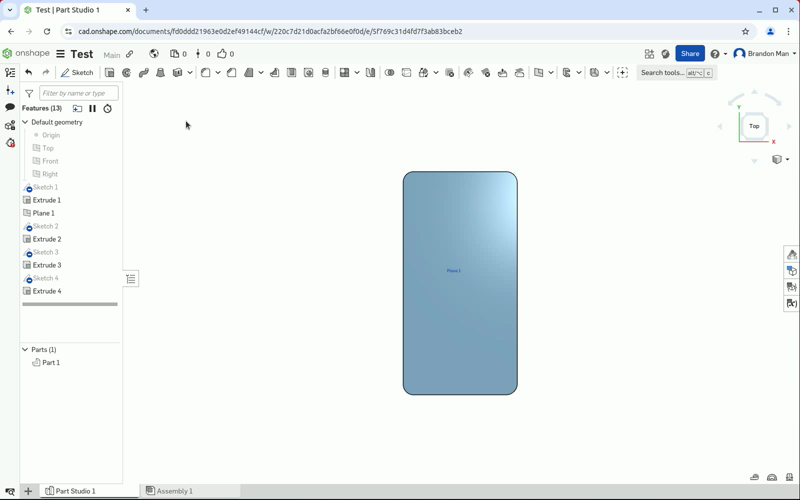
key(shift+h)
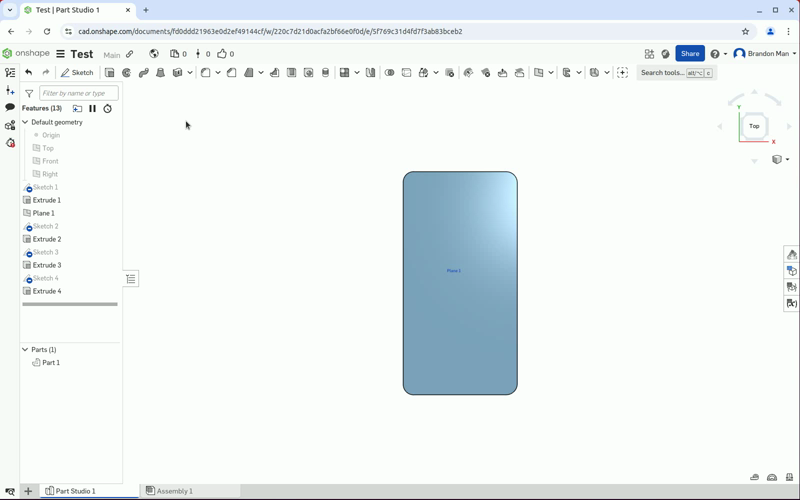
mouse_move(73, 189)
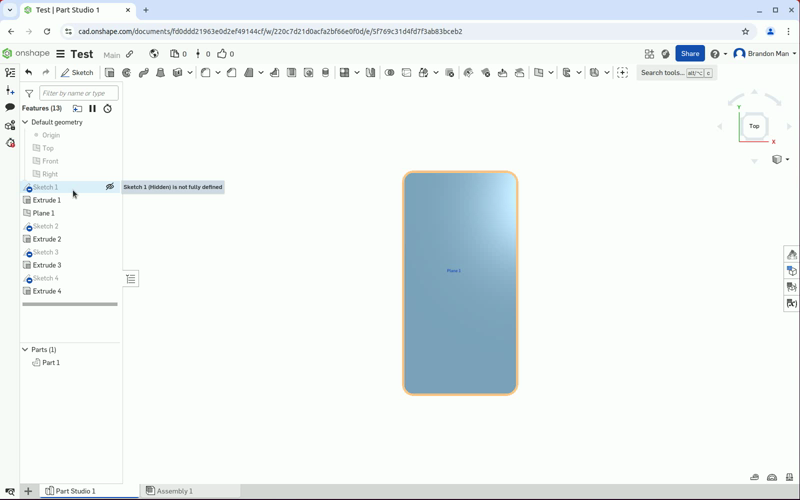
click(73, 189)
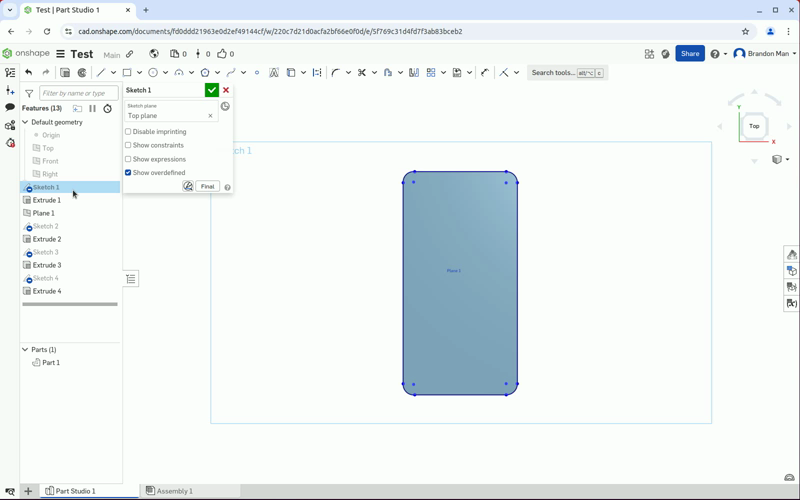
mouse_move(229, 92)
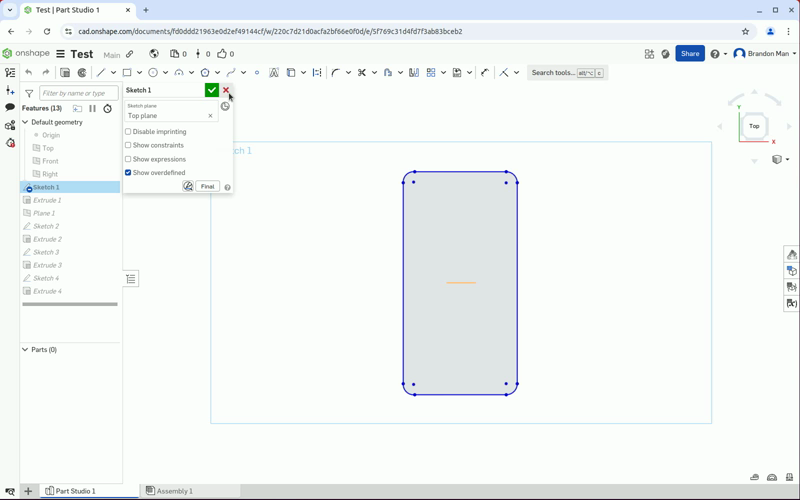
click(229, 92)
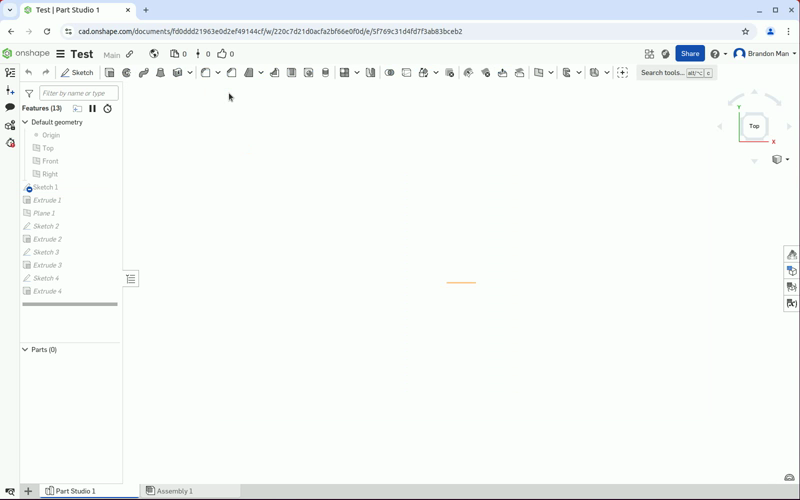
key(shift+s)
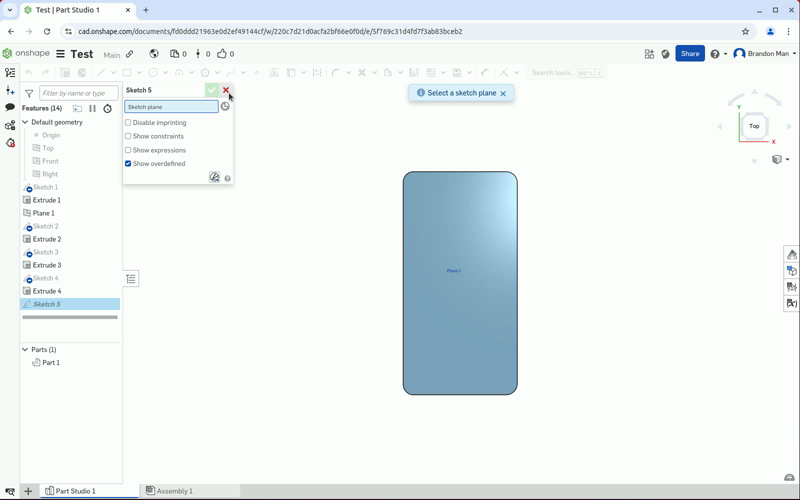
mouse_move(73, 215)
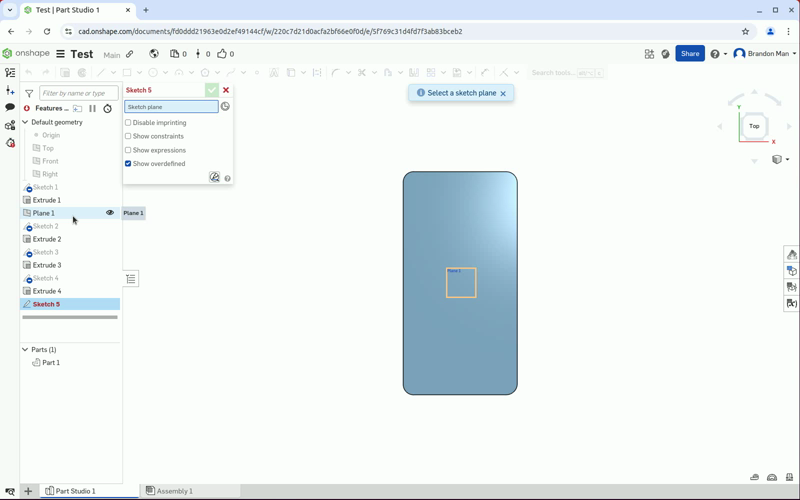
click(73, 215)
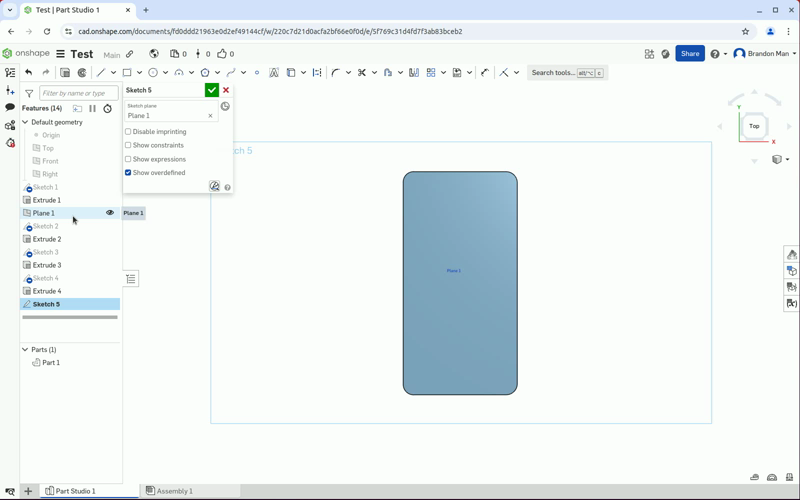
mouse_move(73, 352)
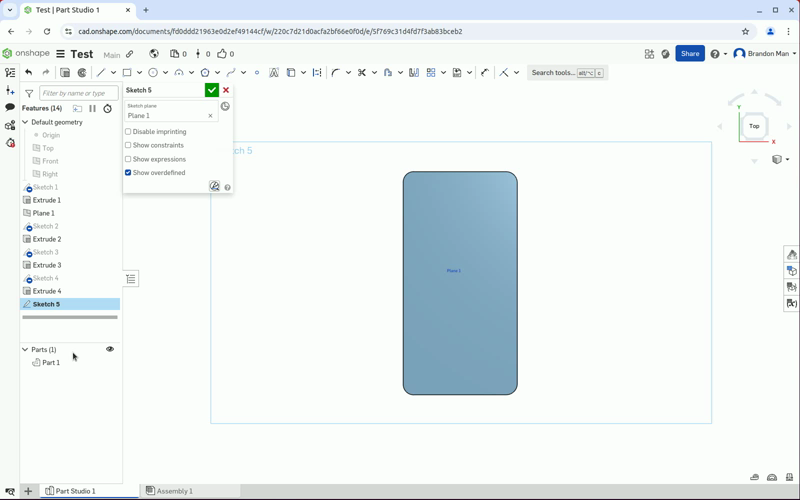
key(y)
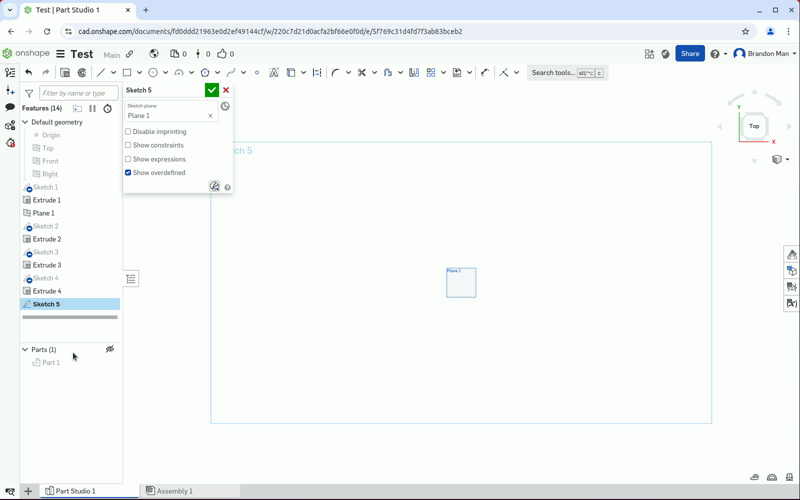
key(c)
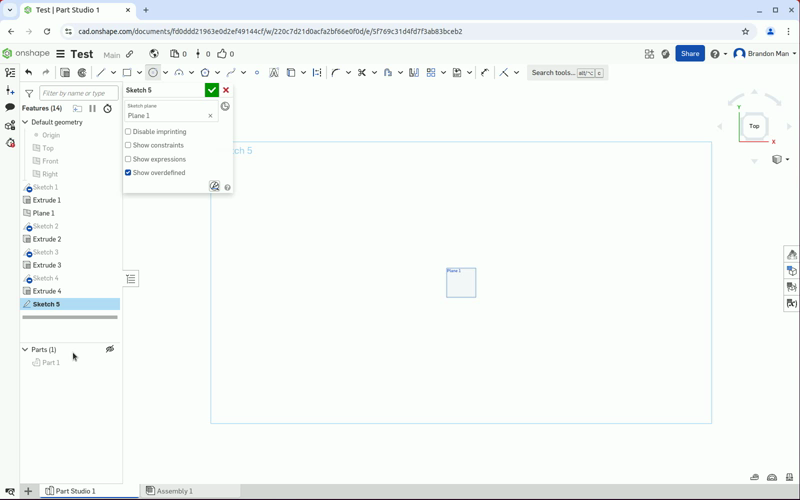
key_down(shift)
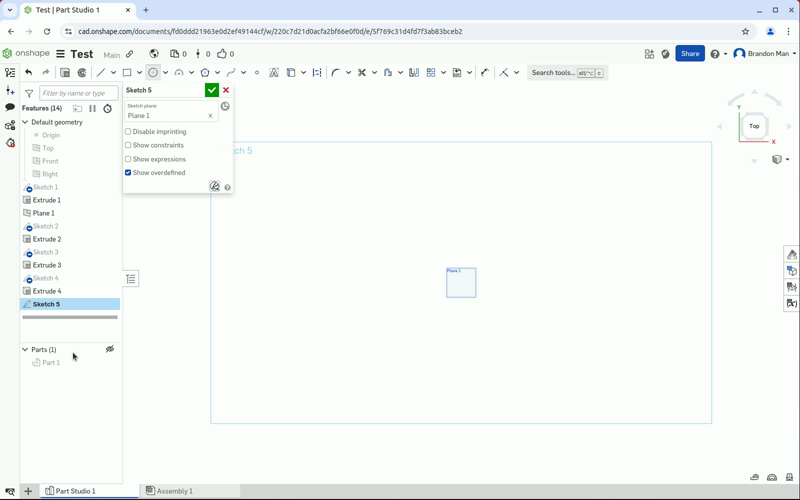
mouse_move(489, 339)
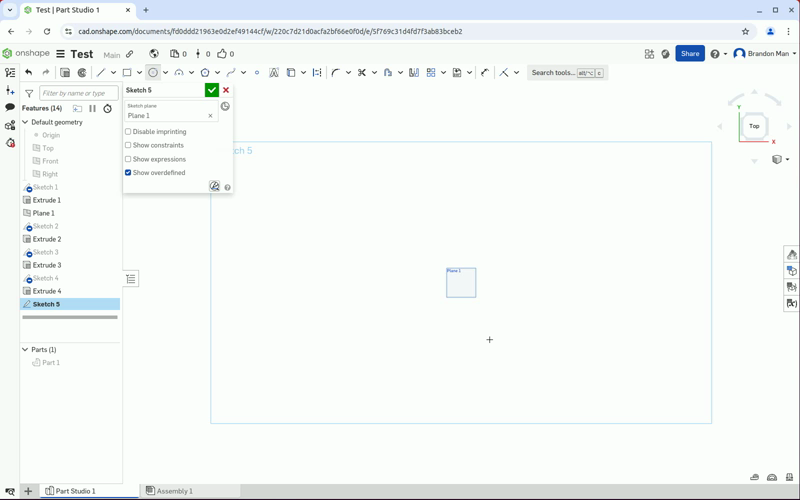
click(489, 339)
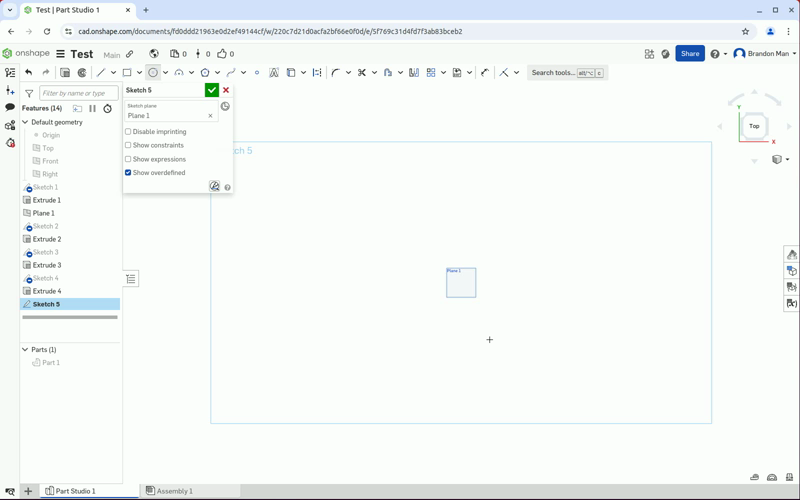
key_up(shift)
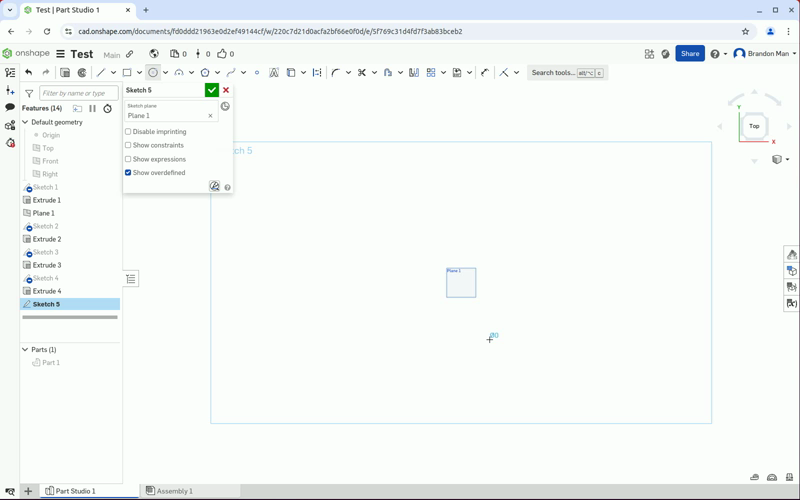
mouse_move(497, 339)
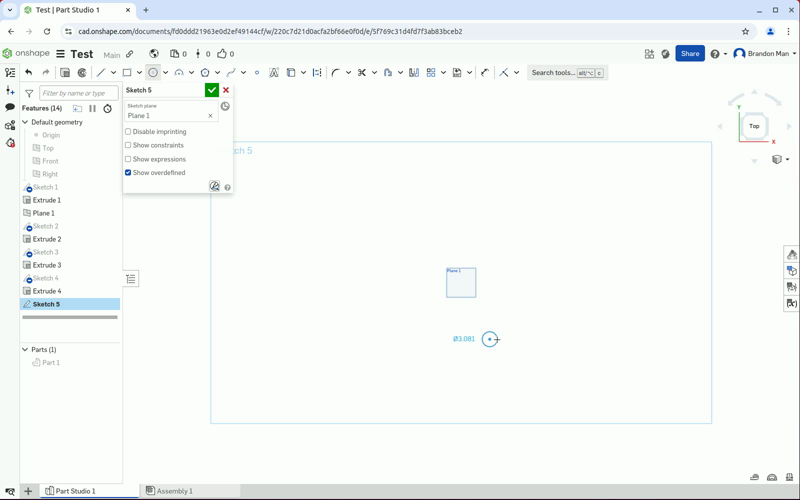
click(497, 339)
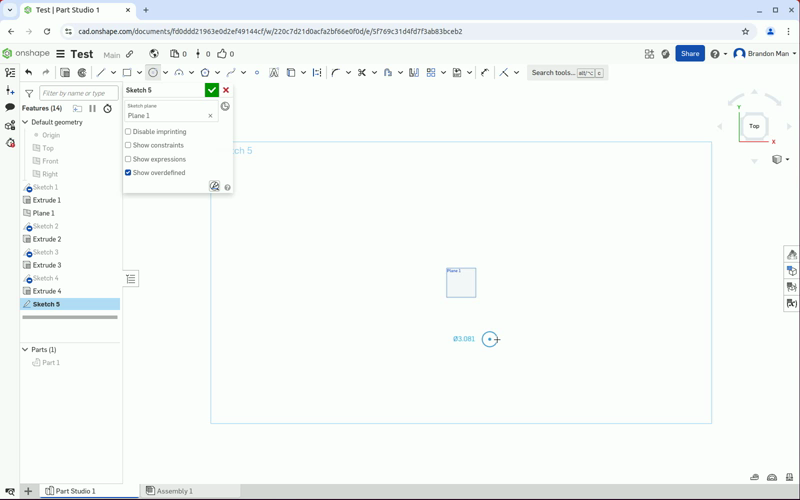
key(esc)
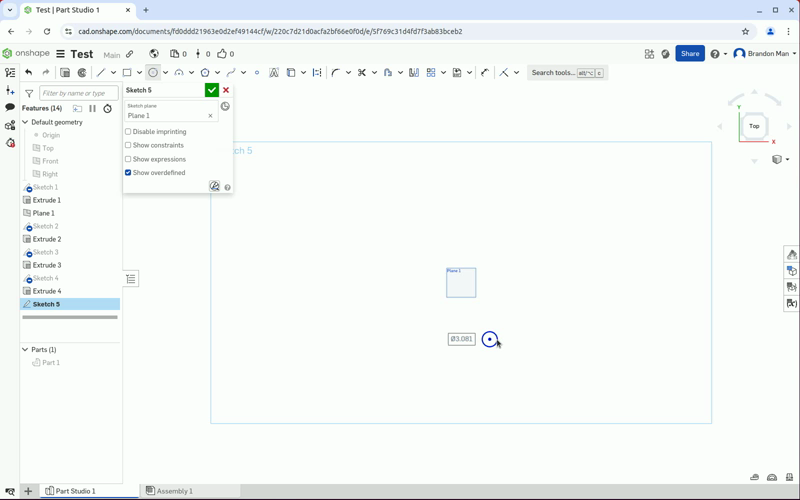
mouse_move(483, 337)
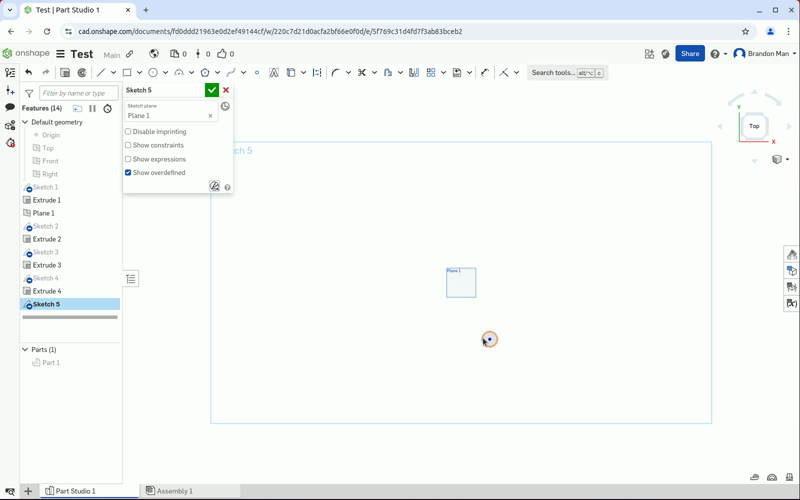
scroll(6)
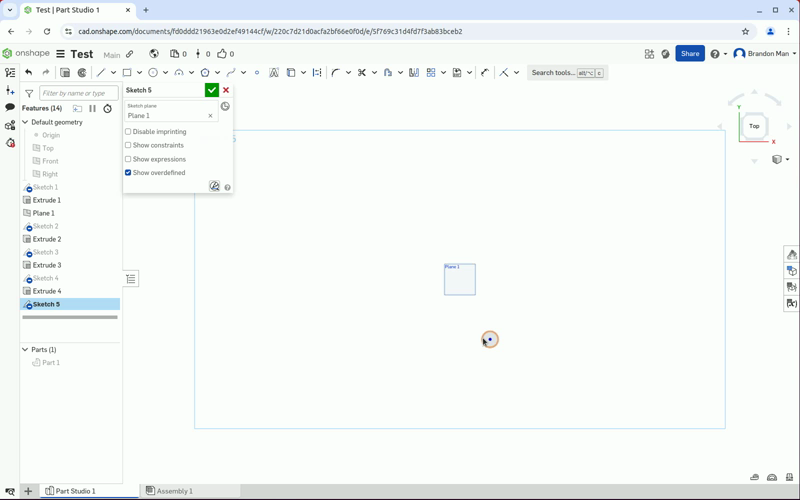
scroll(6)
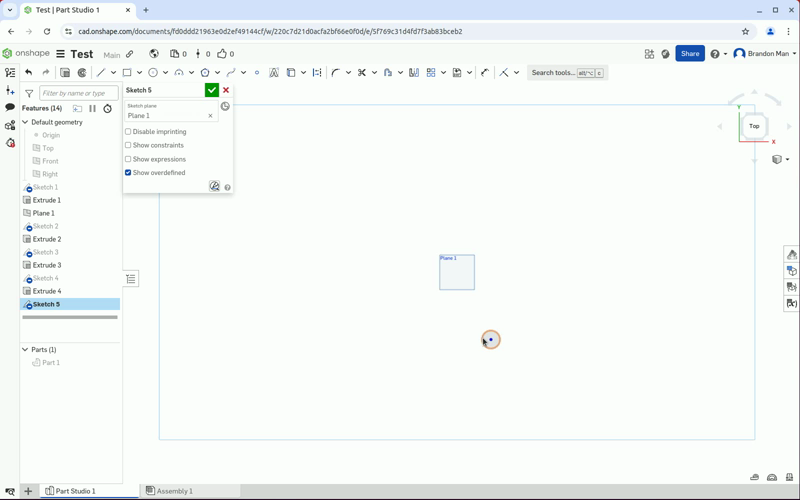
scroll(6)
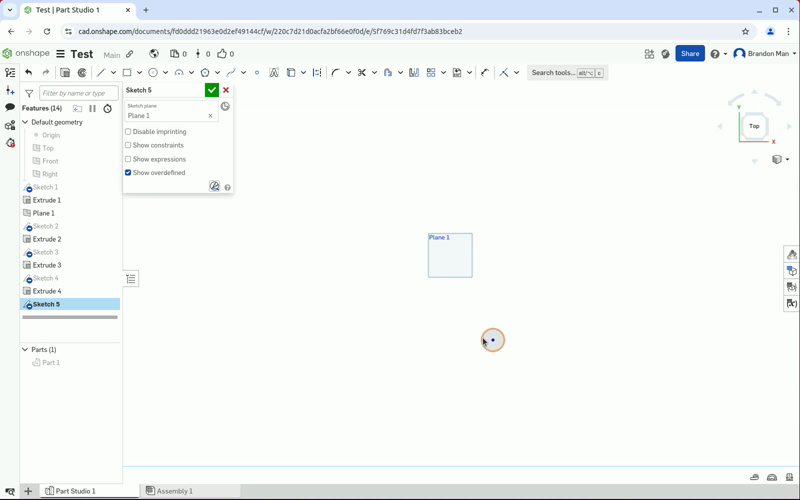
scroll(6)
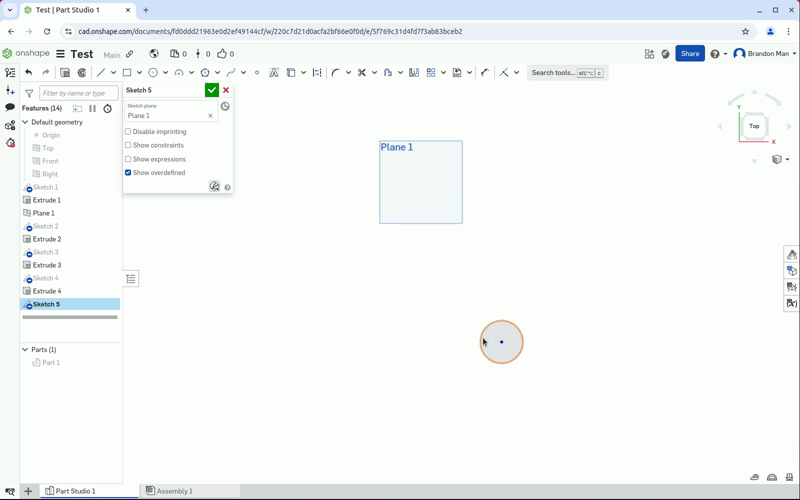
scroll(6)
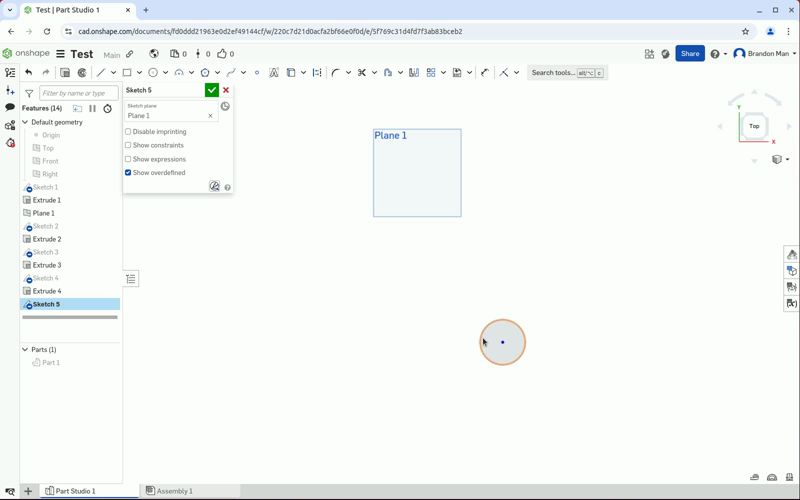
scroll(6)
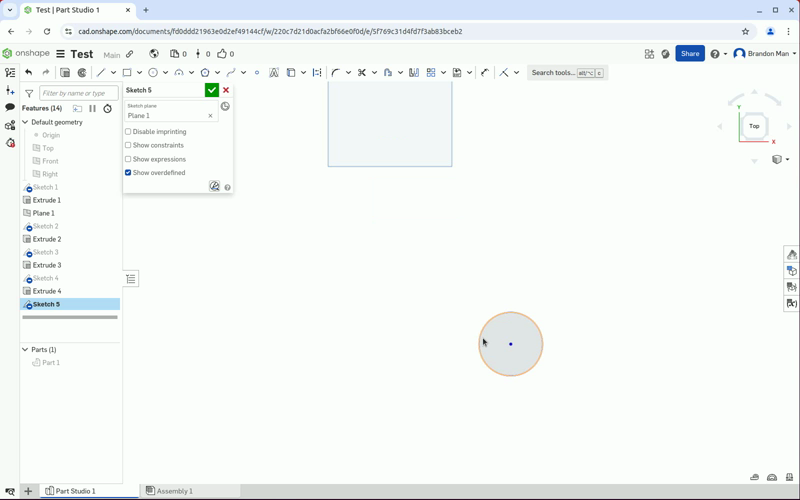
scroll(6)
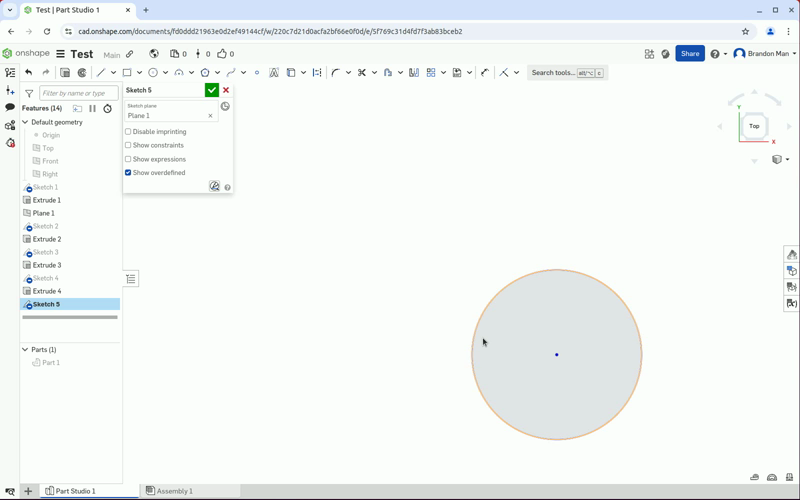
click(483, 337)
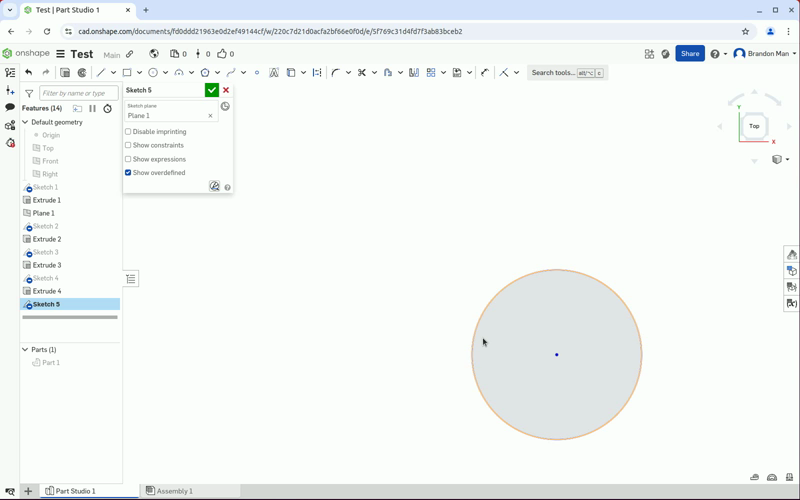
scroll(-6)
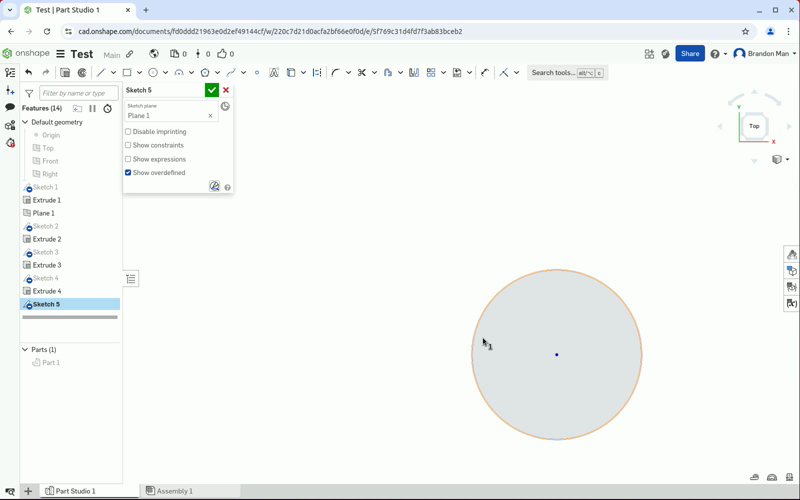
scroll(-6)
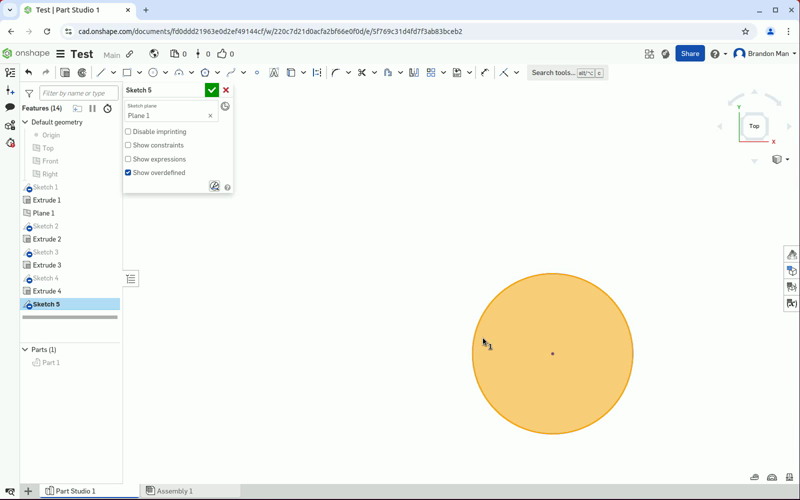
scroll(-6)
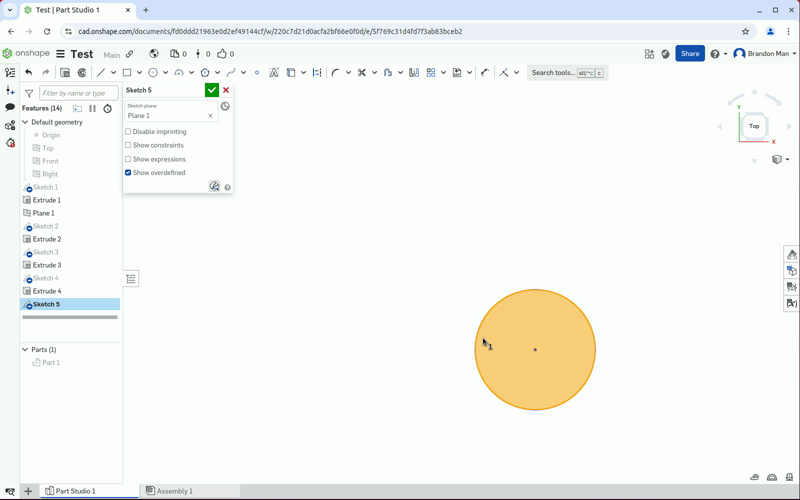
scroll(-6)
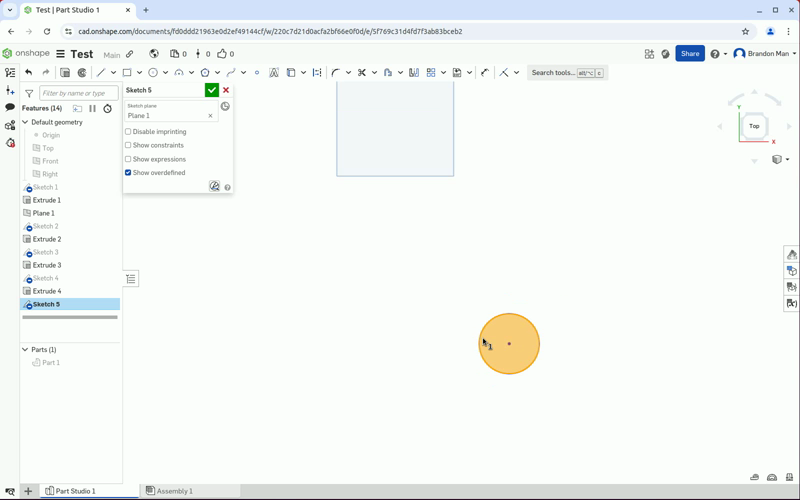
scroll(-6)
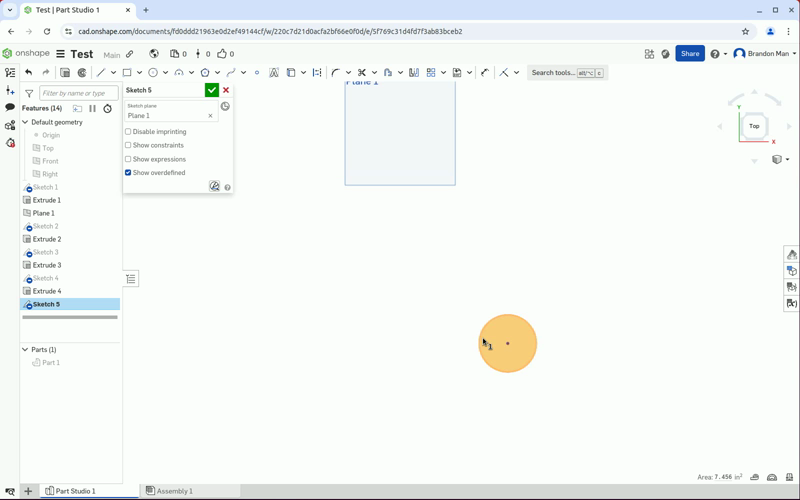
scroll(-6)
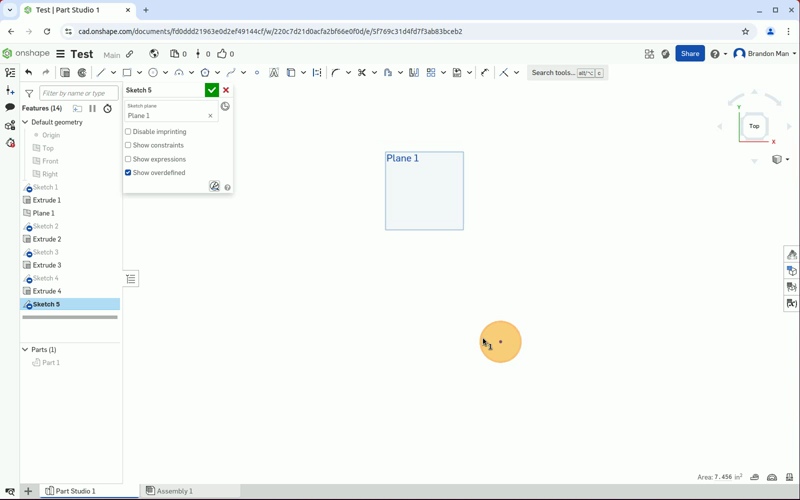
scroll(-6)
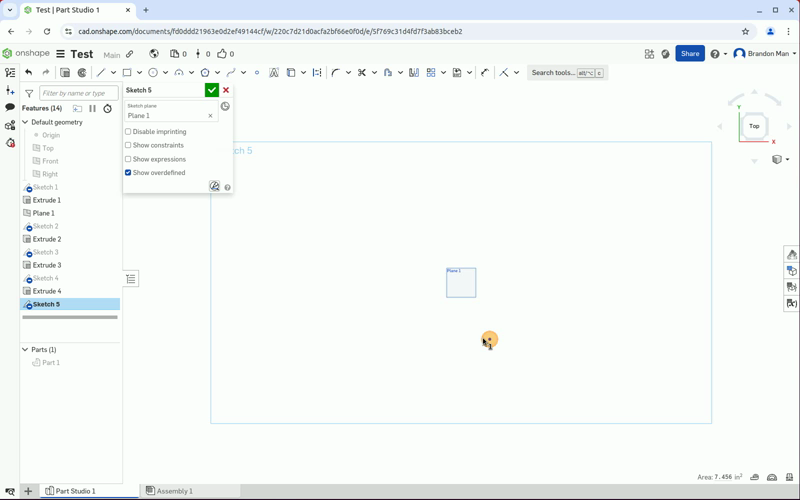
mouse_move(73, 352)
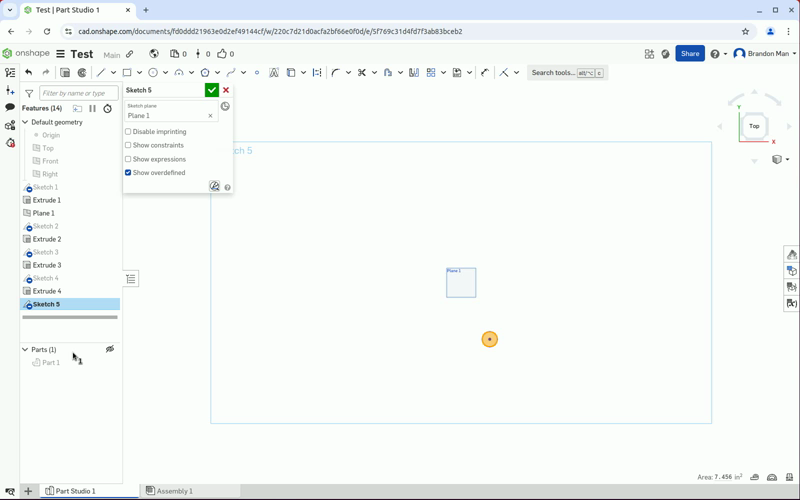
key(shift+y)
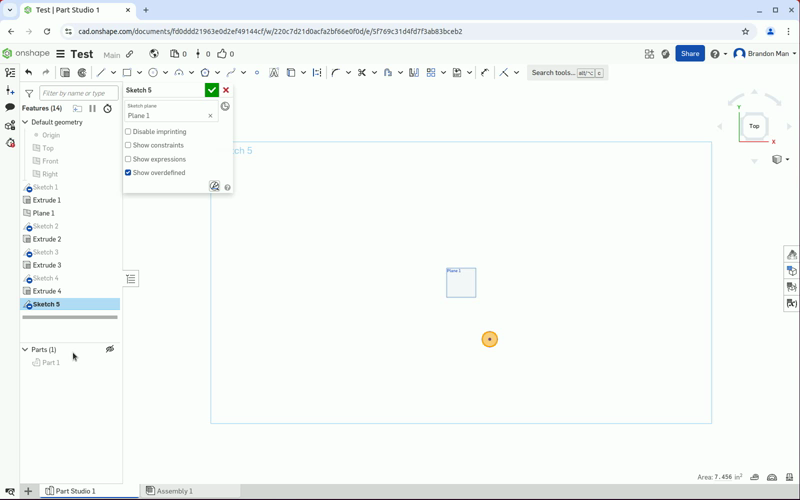
key(shift+e)
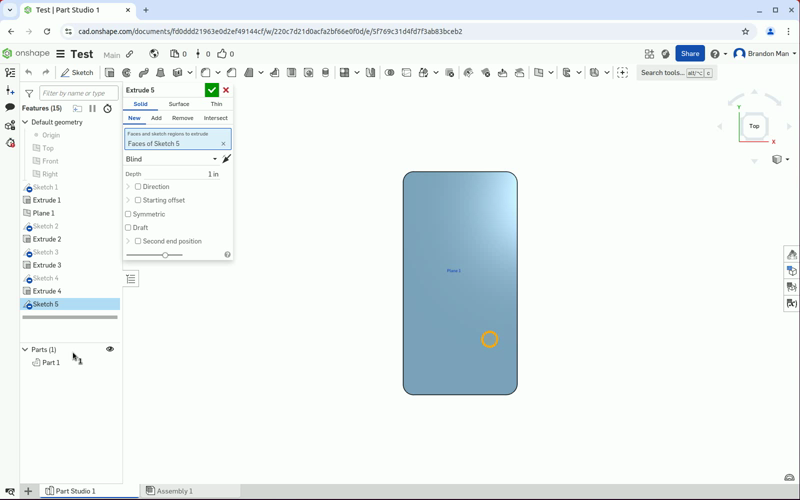
mouse_move(143, 106)
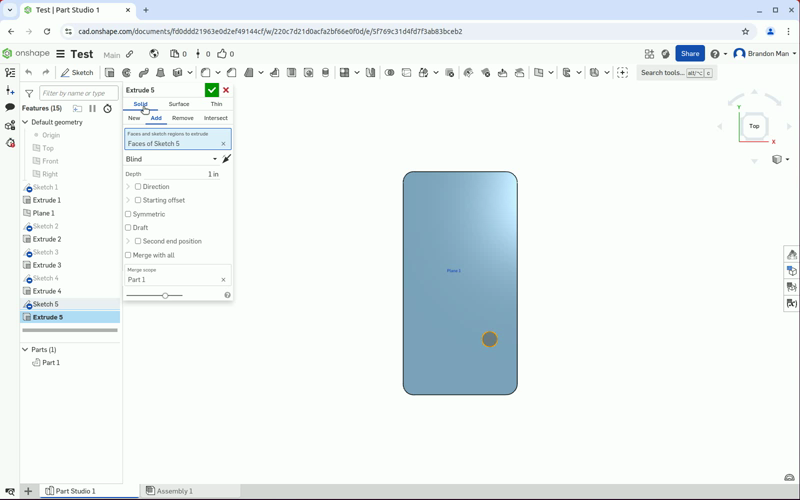
click(143, 106)
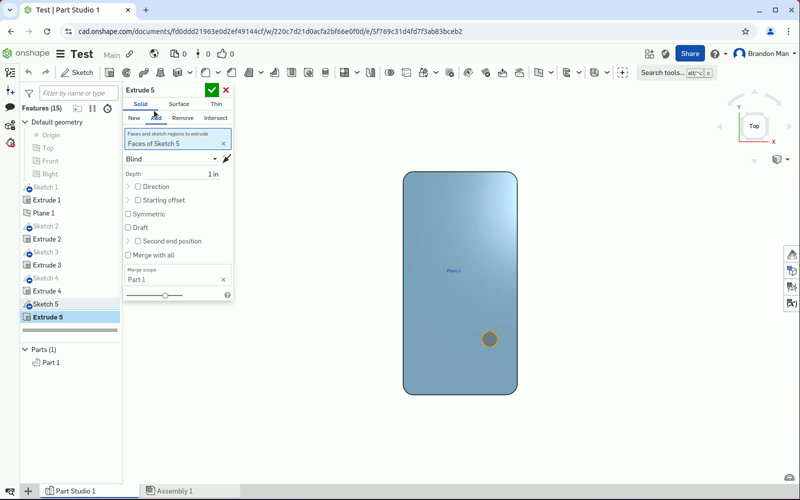
mouse_move(186, 120)
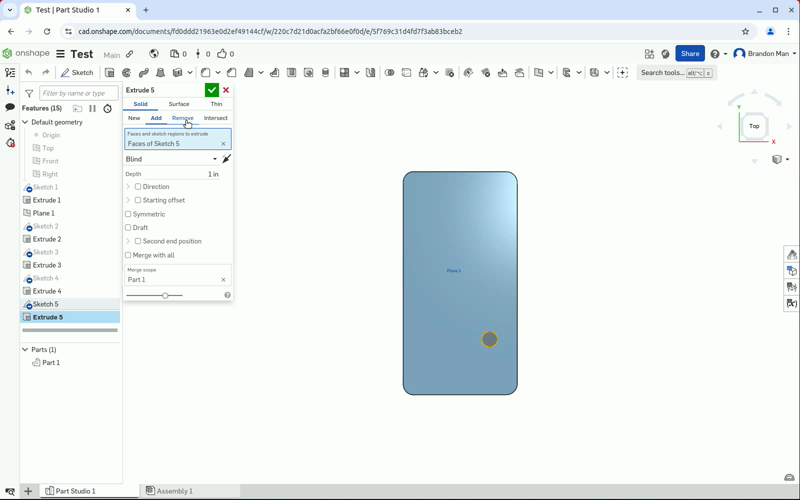
click(186, 120)
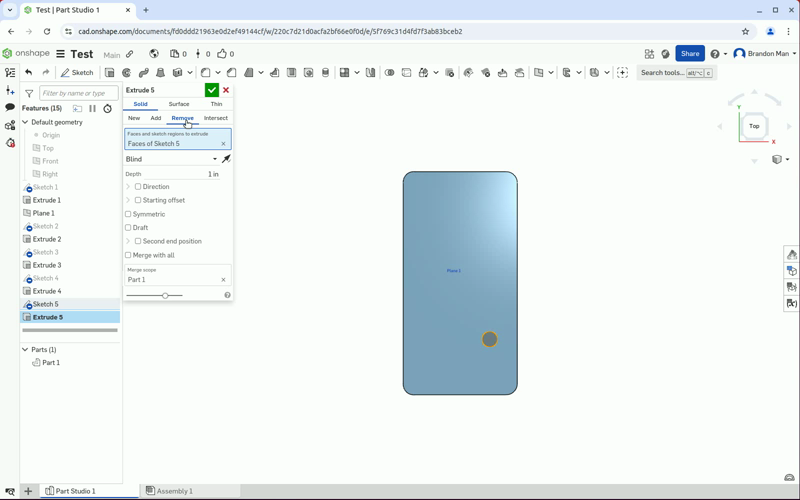
key(tab, 4)
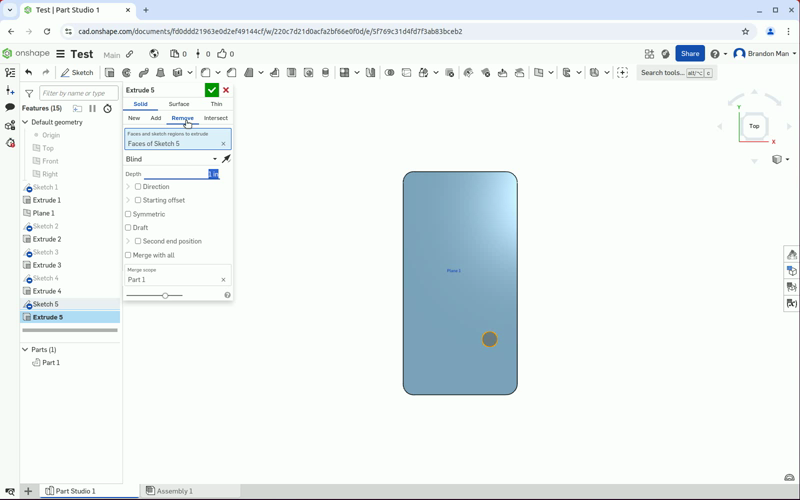
text(11.554)
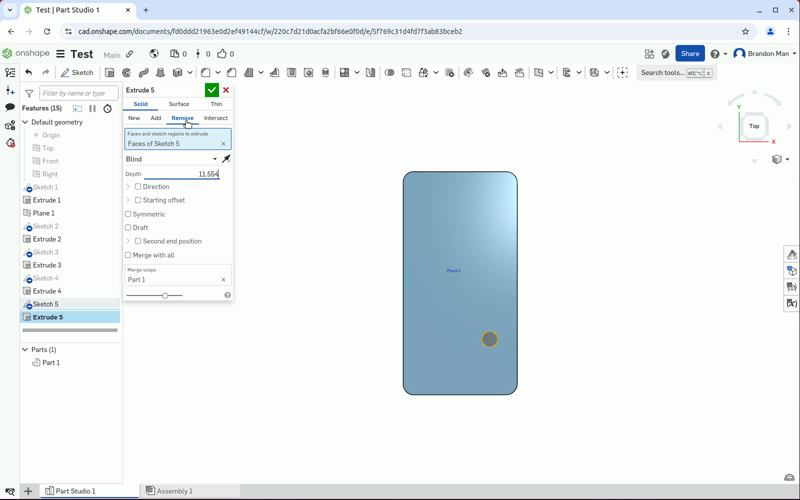
key(tab, 6)
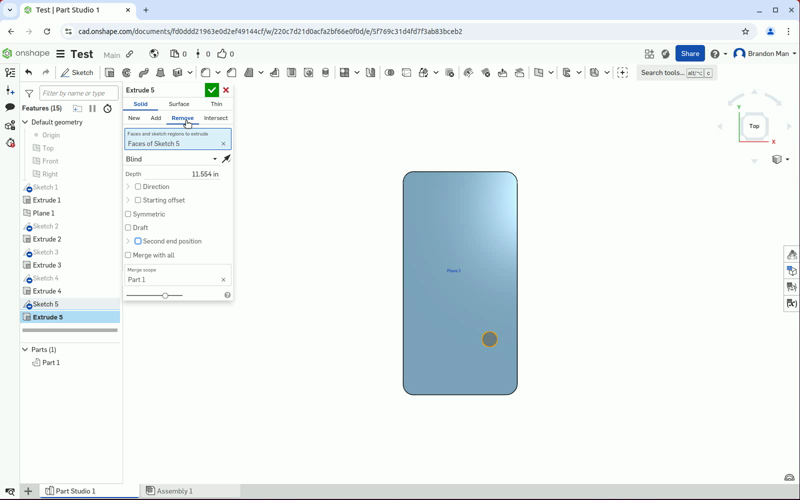
key(space)
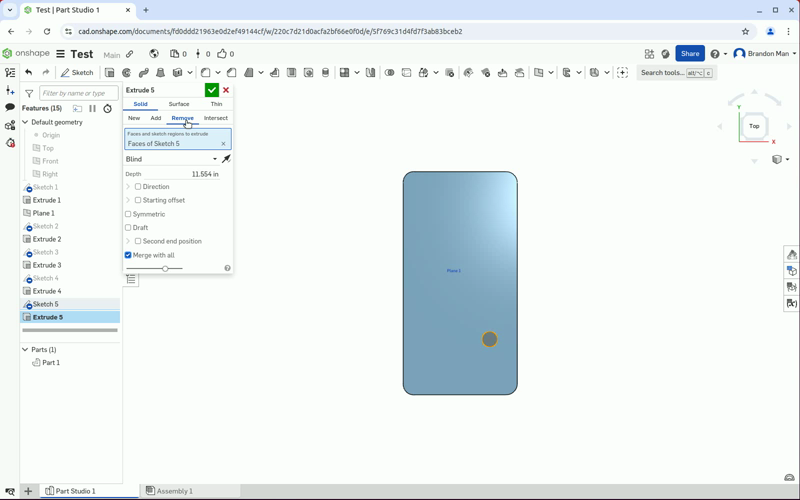
key(enter)
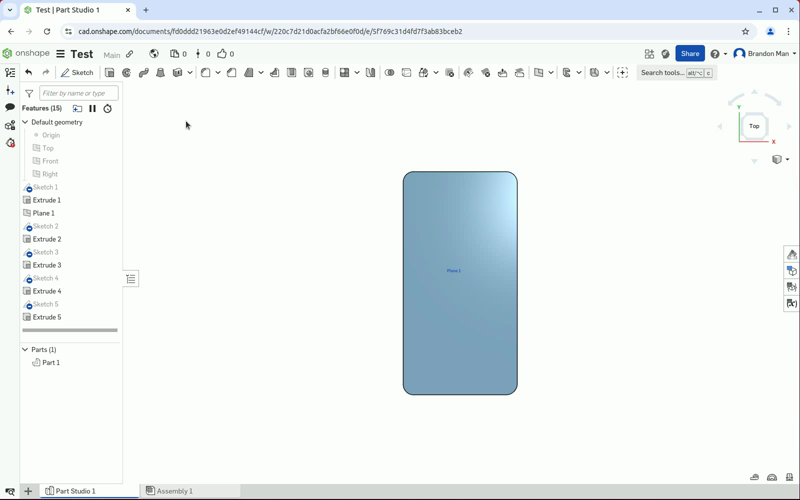
key(shift+h)
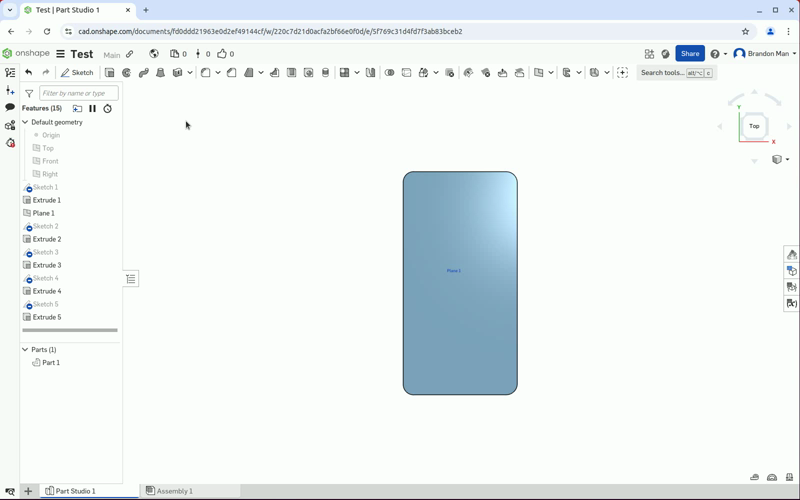
key(shift+h)
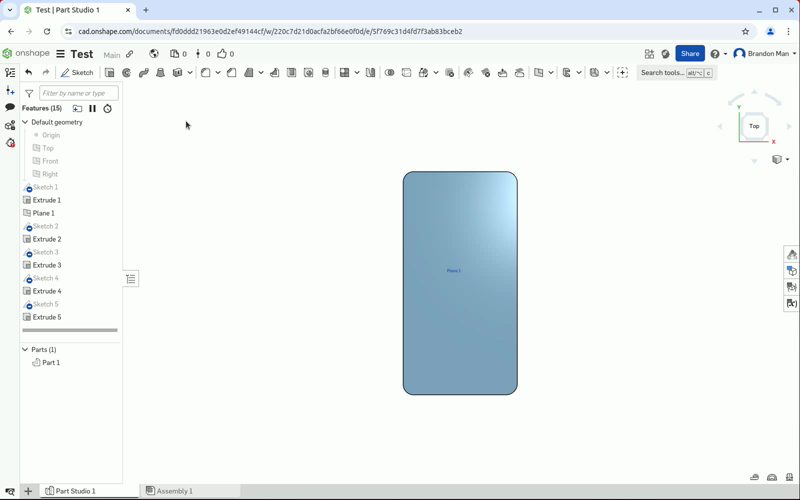
key(shift+7)
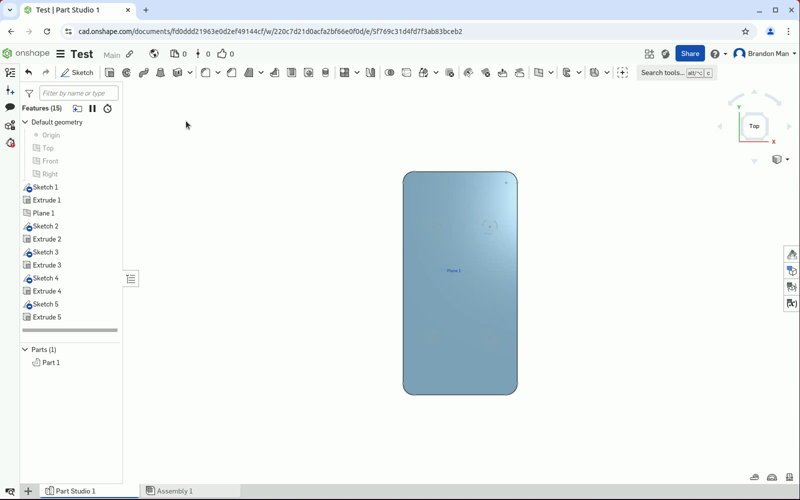
key(up, 3)
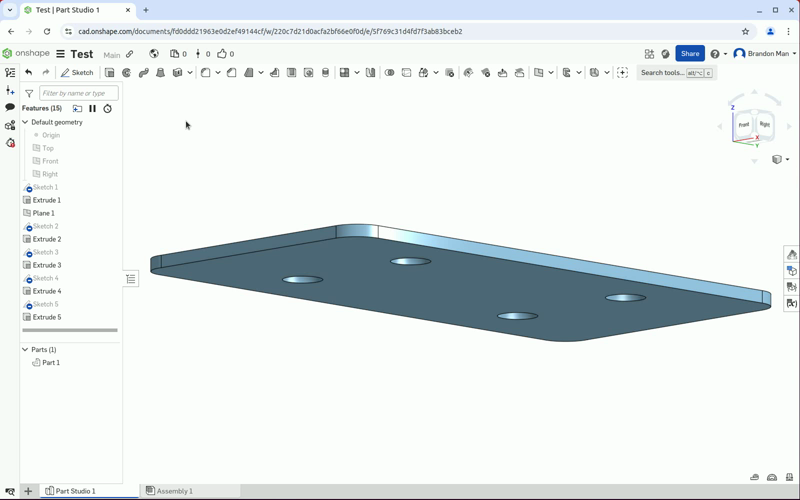
key(left, 3)
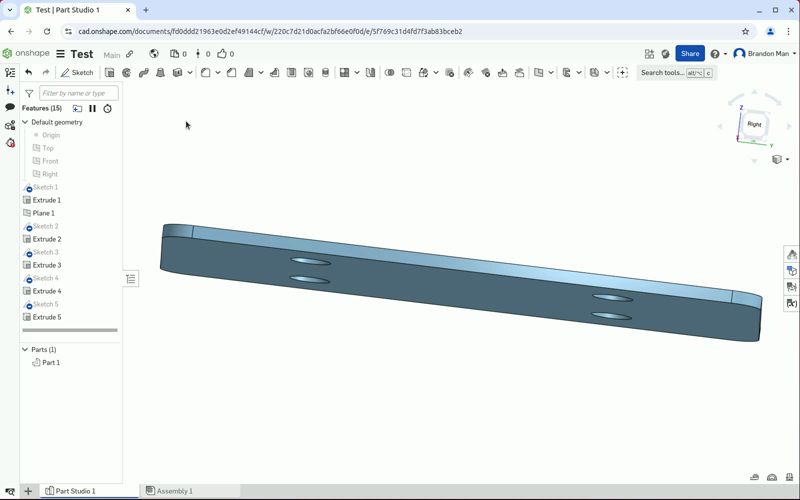
key(right, 3)
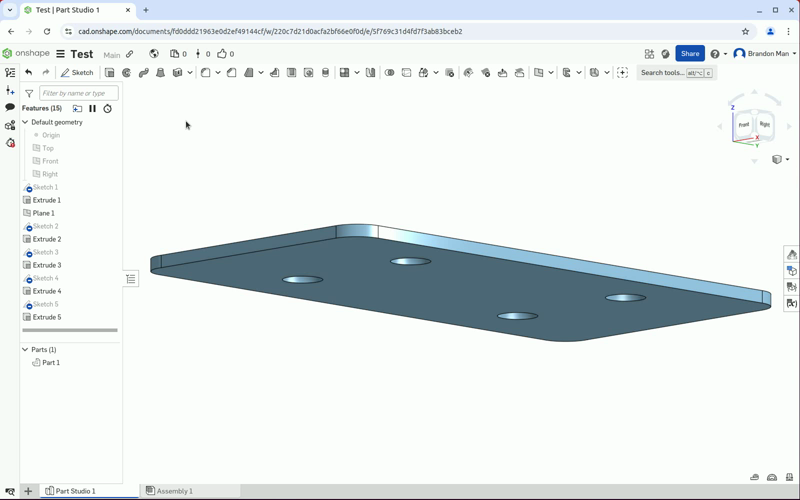
key(down, 3)
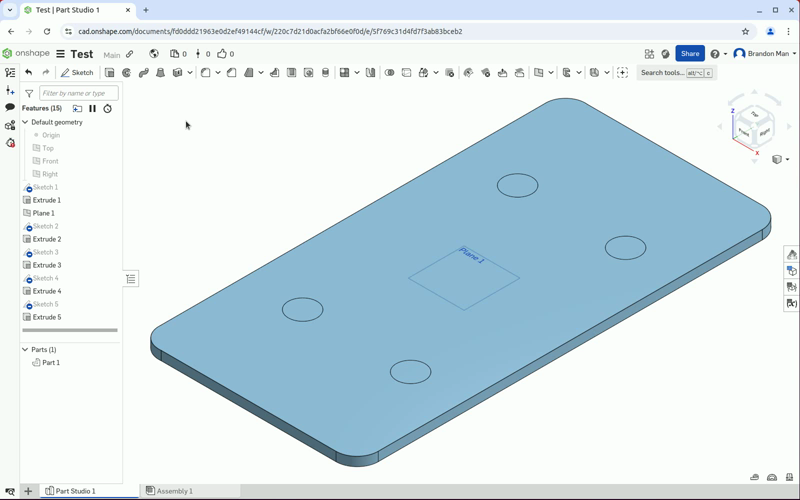
mouse_move(73, 189)
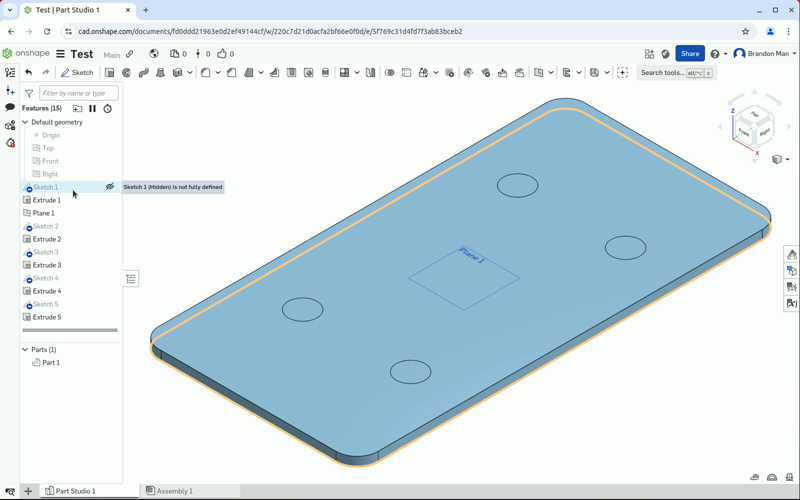
click(73, 189)